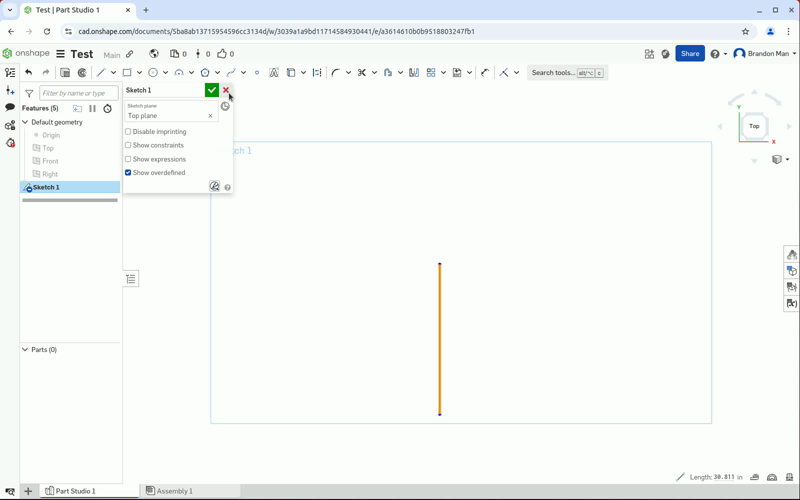
key(shift+h)
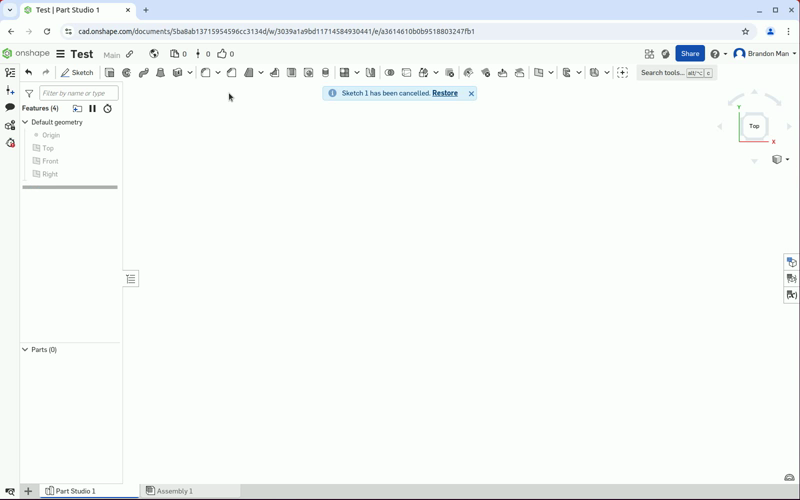
mouse_move(73, 352)
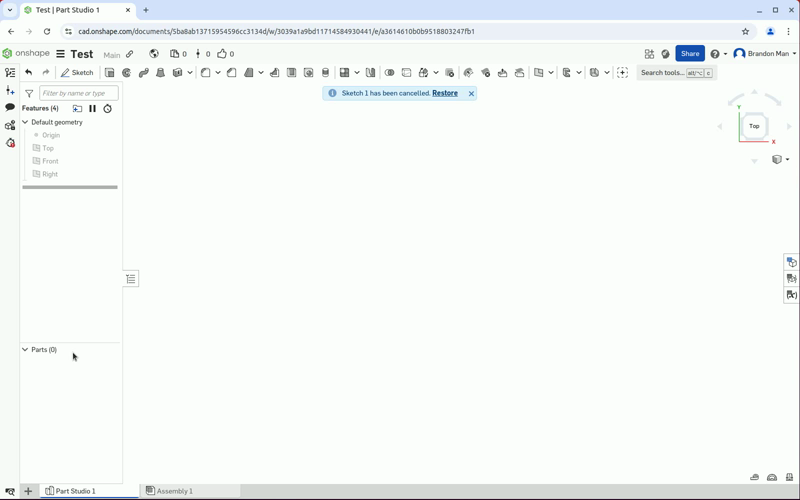
key(y)
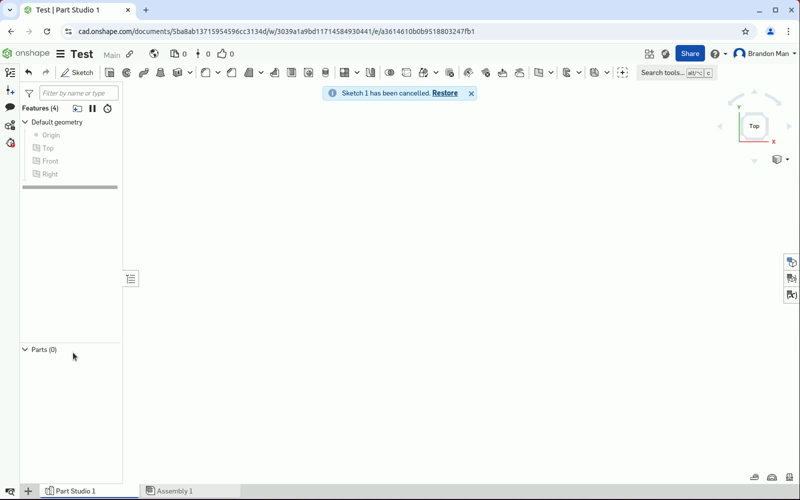
key(shift+p)
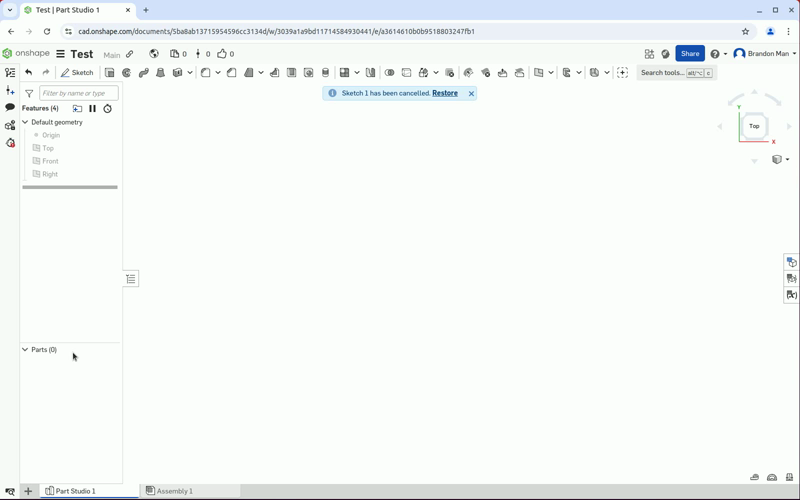
key(space)
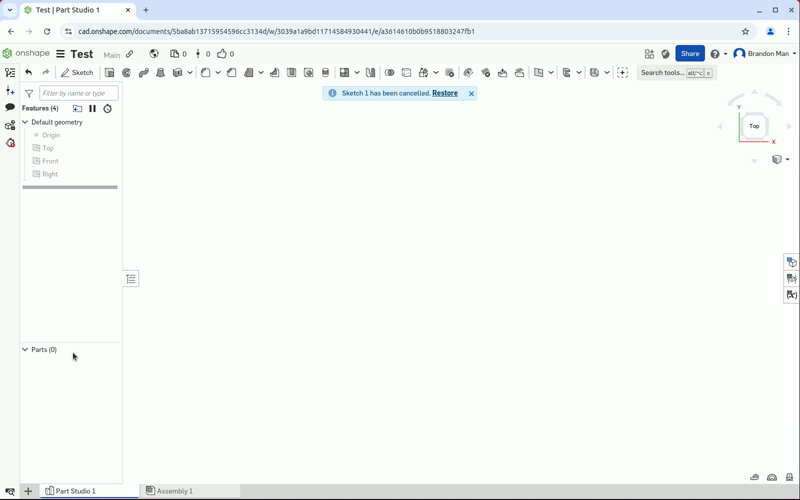
key_down(shift)
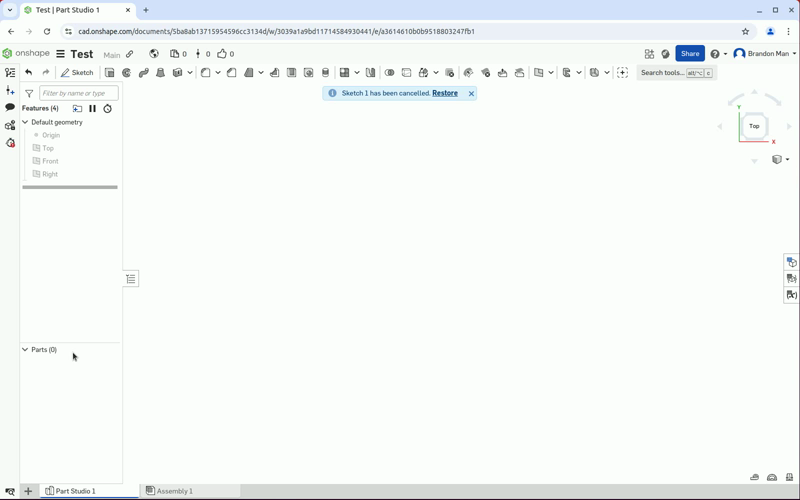
key(up)
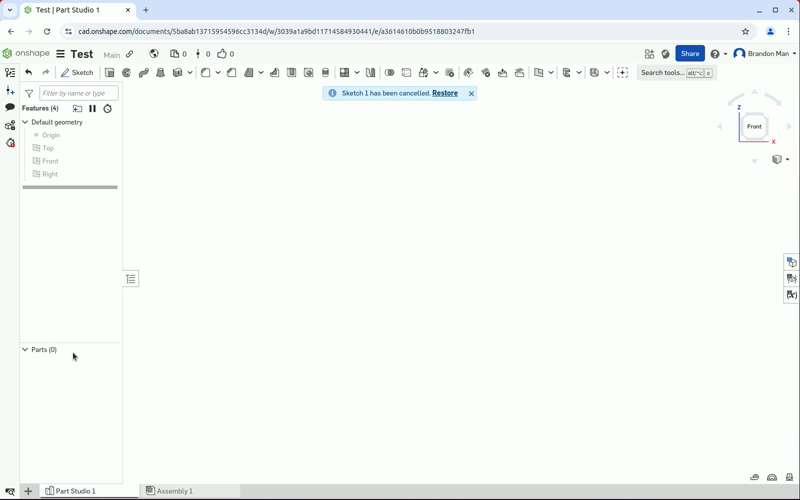
key_up(shift)
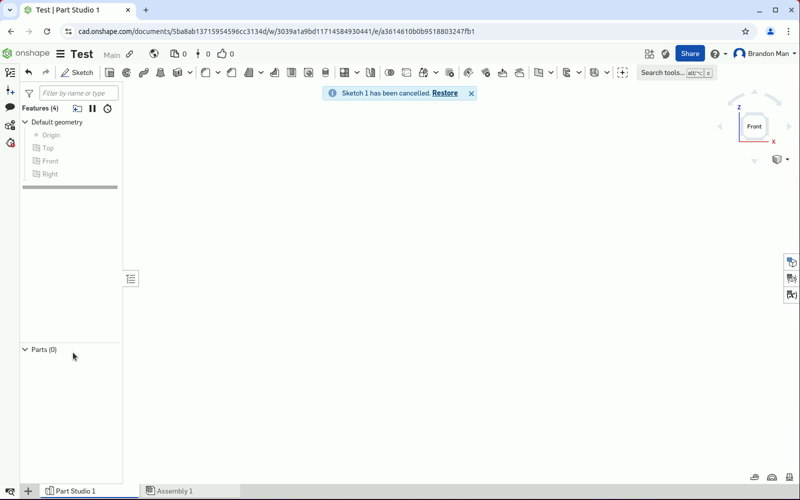
mouse_move(73, 352)
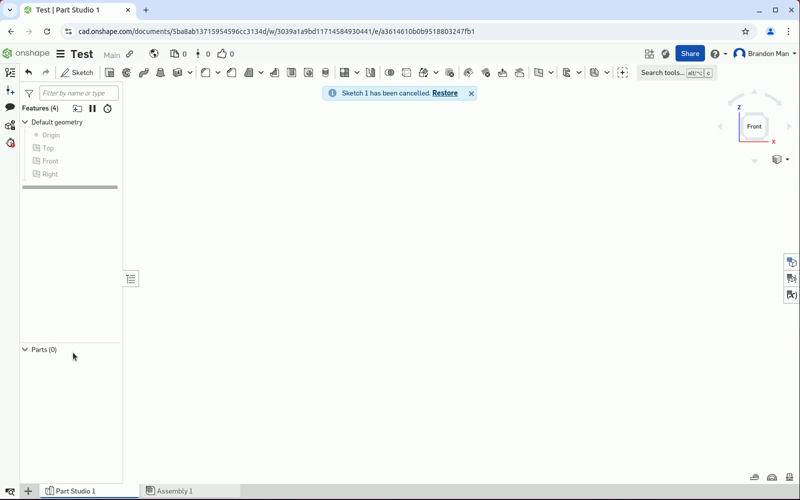
key(shift+y)
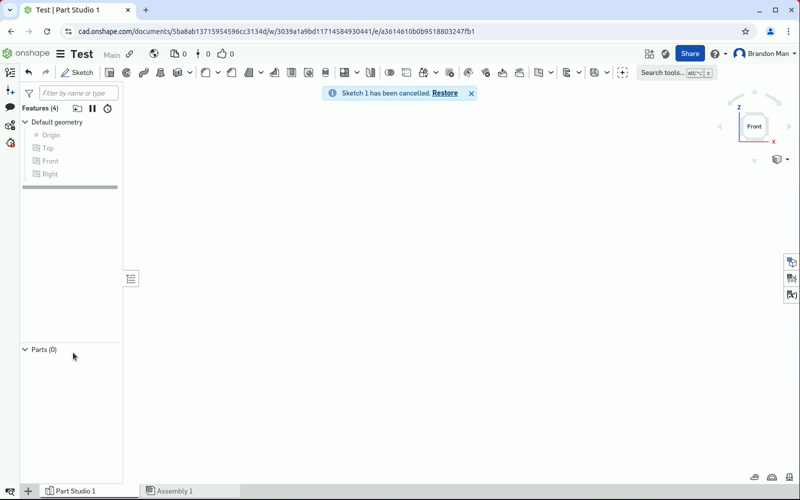
key(shift+s)
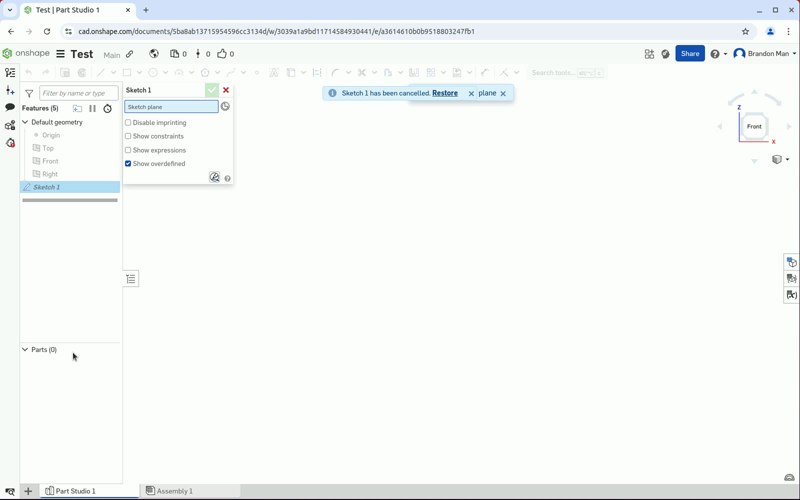
mouse_move(73, 163)
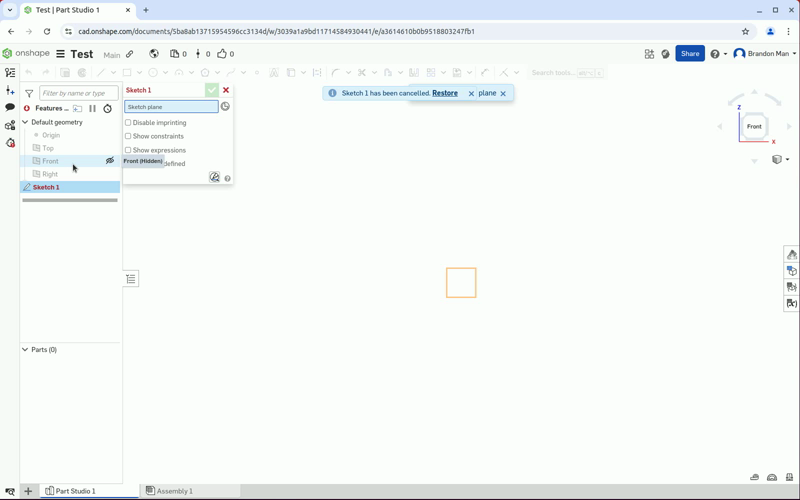
click(73, 163)
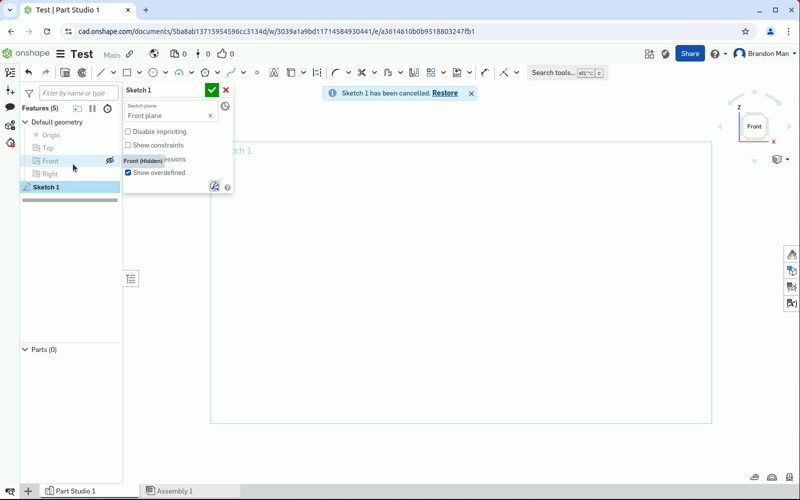
mouse_move(73, 352)
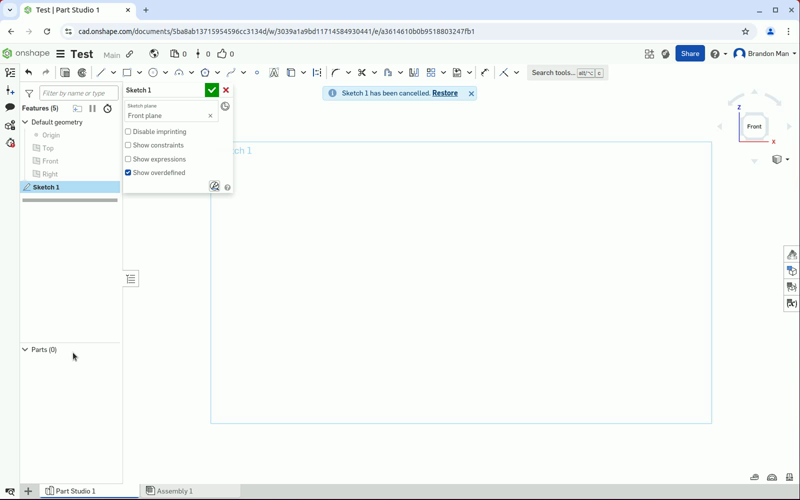
key(y)
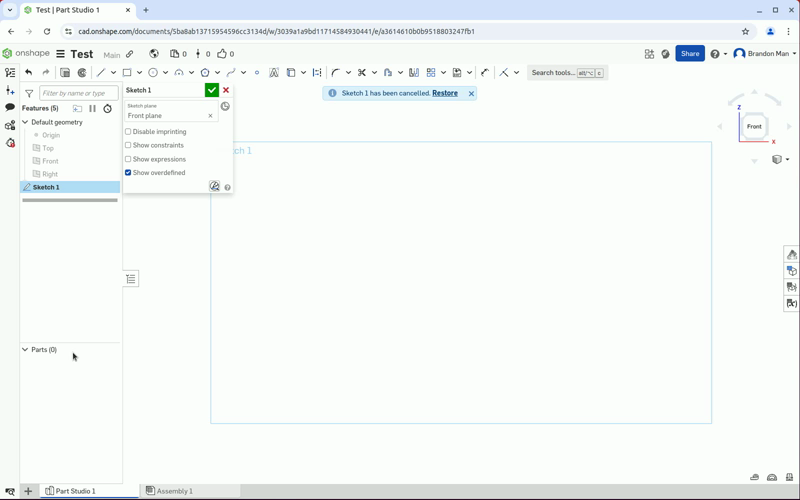
key(l)
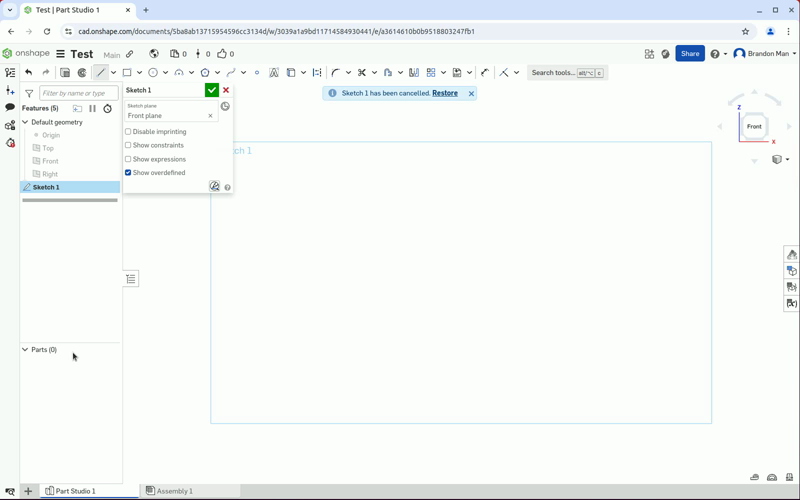
key_down(shift)
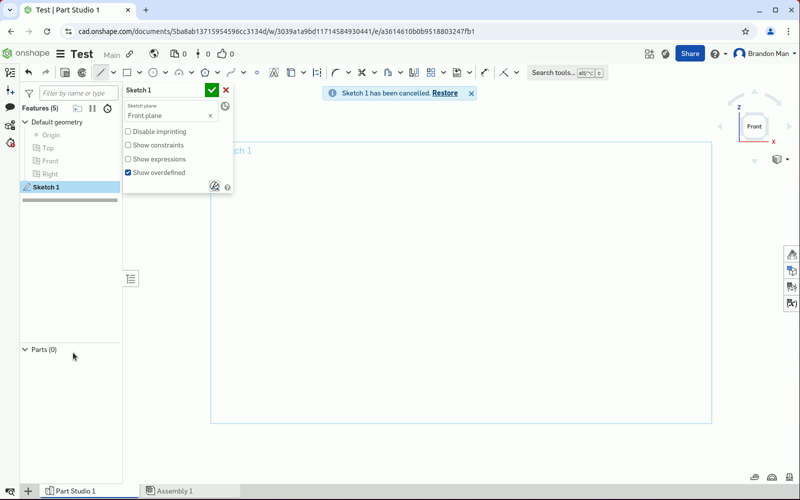
mouse_move(348, 324)
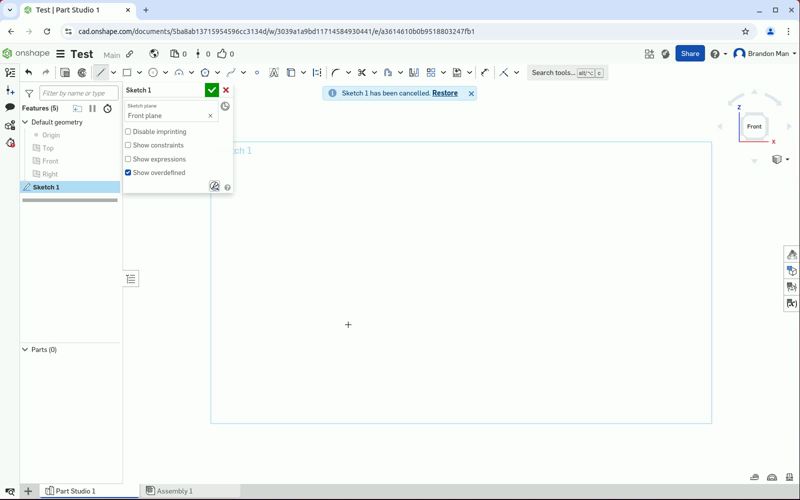
click(348, 324)
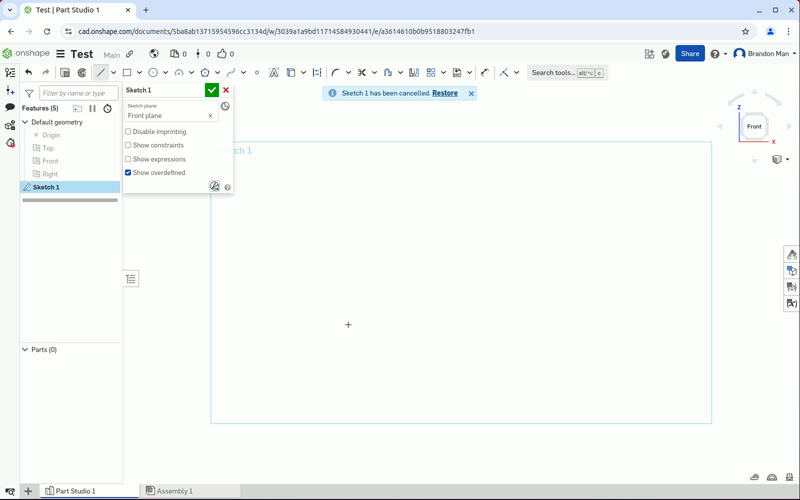
key_up(shift)
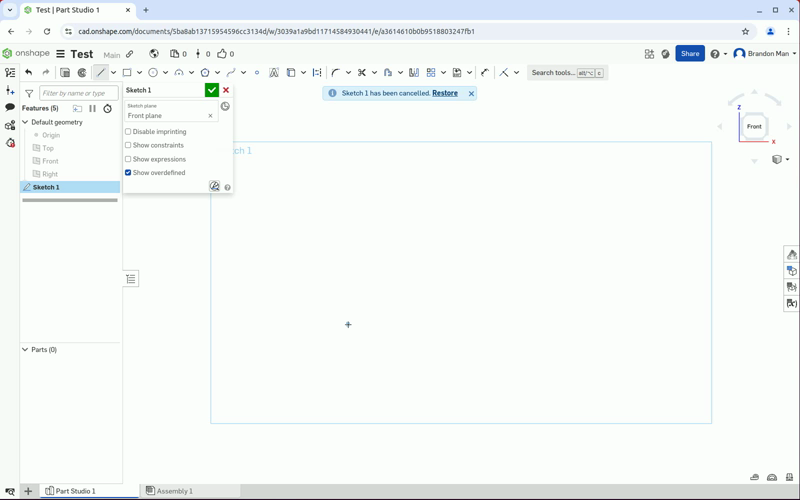
key_down(shift)
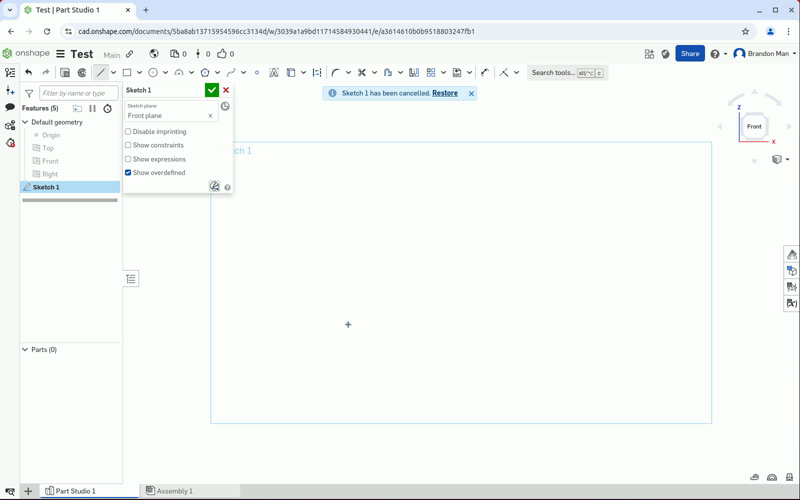
mouse_move(507, 324)
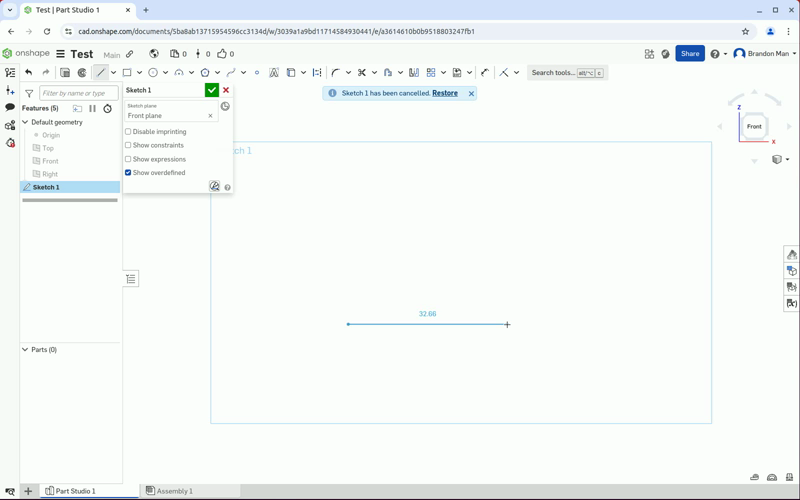
click(507, 324)
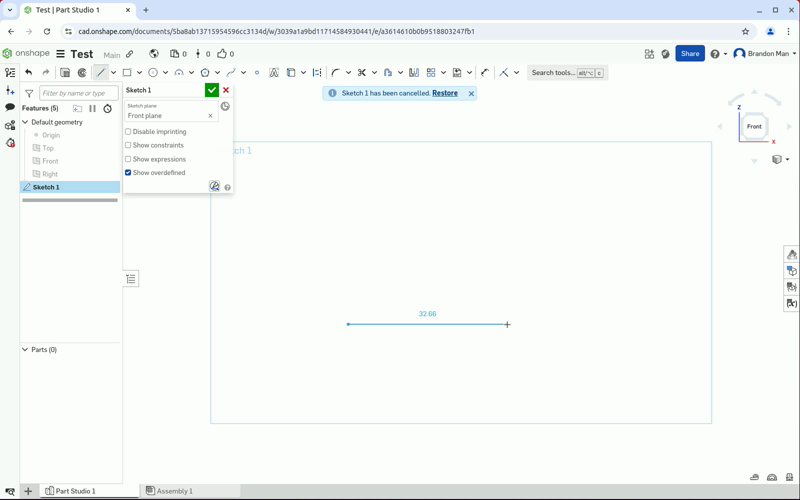
key_up(shift)
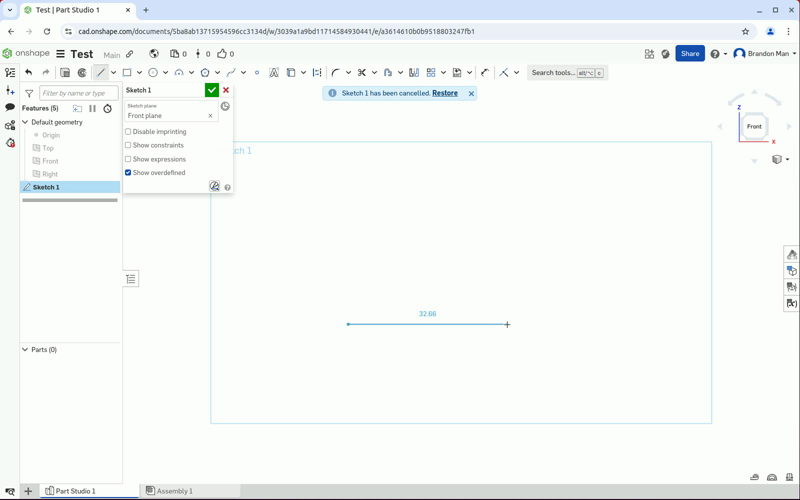
key_down(shift)
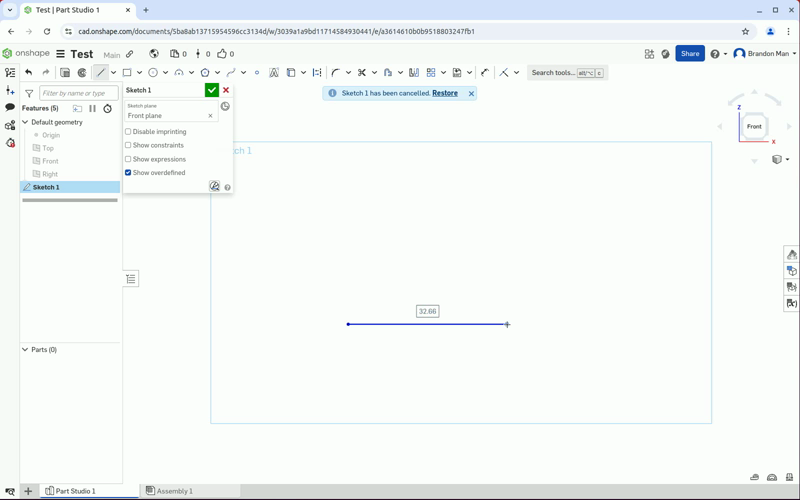
mouse_move(507, 241)
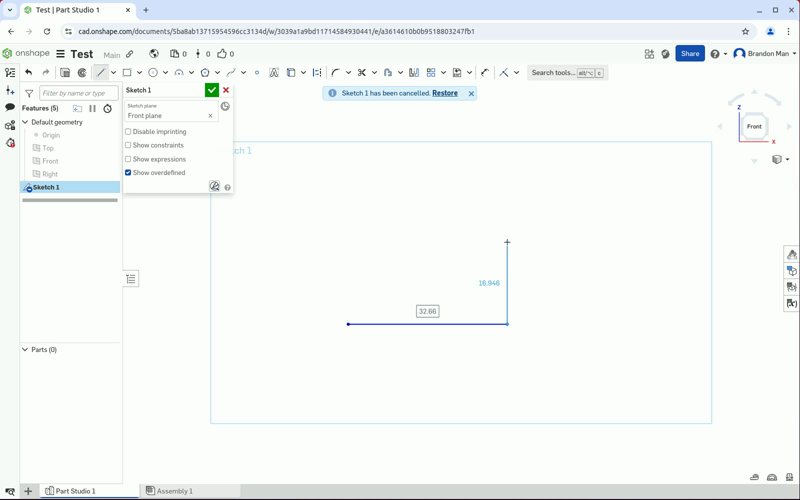
click(507, 241)
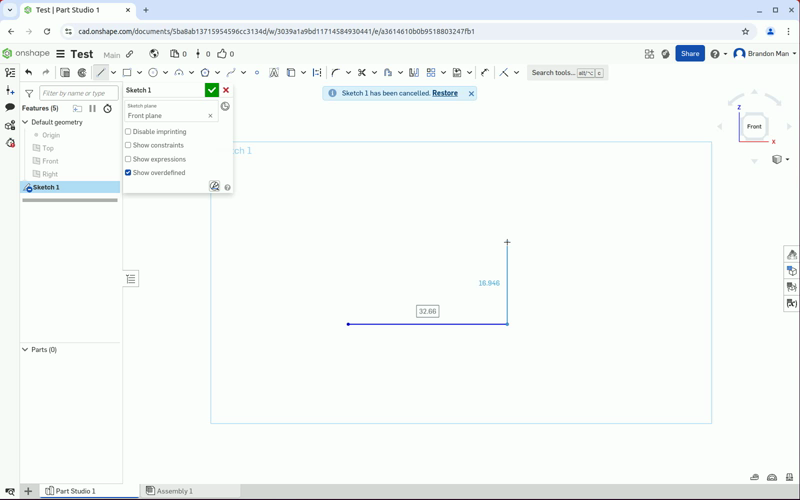
key_up(shift)
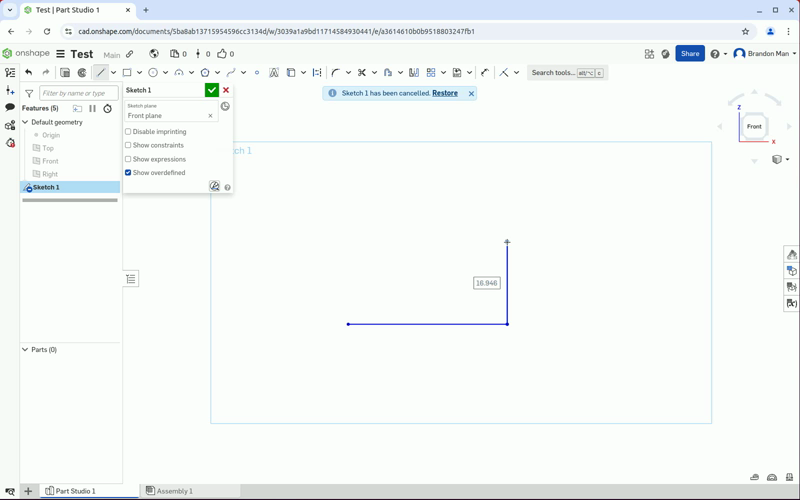
key_down(shift)
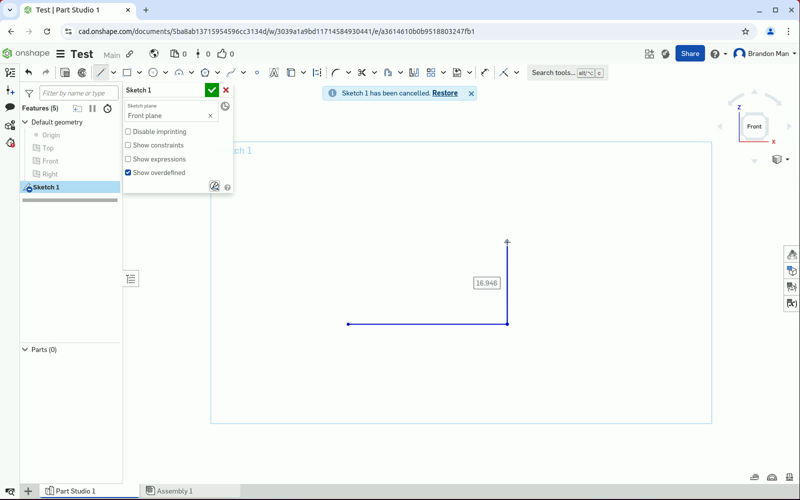
mouse_move(348, 241)
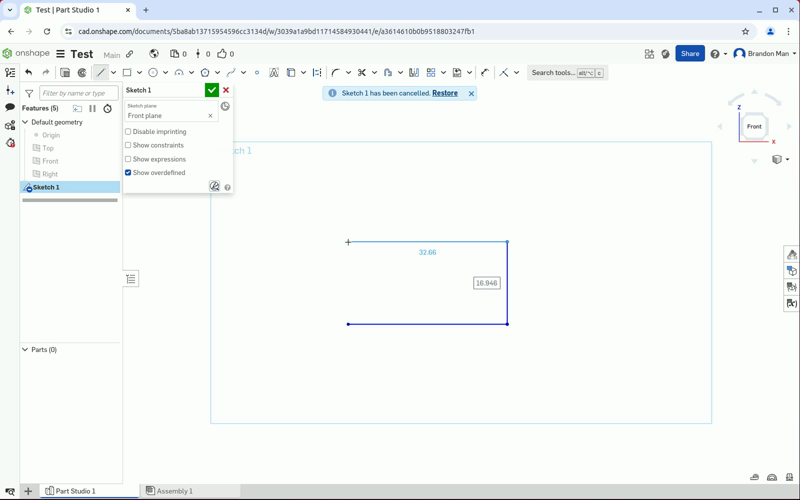
click(348, 241)
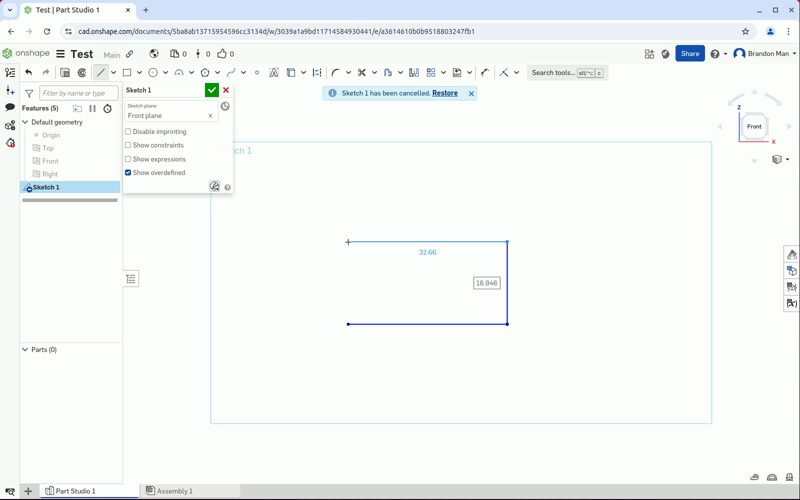
key_up(shift)
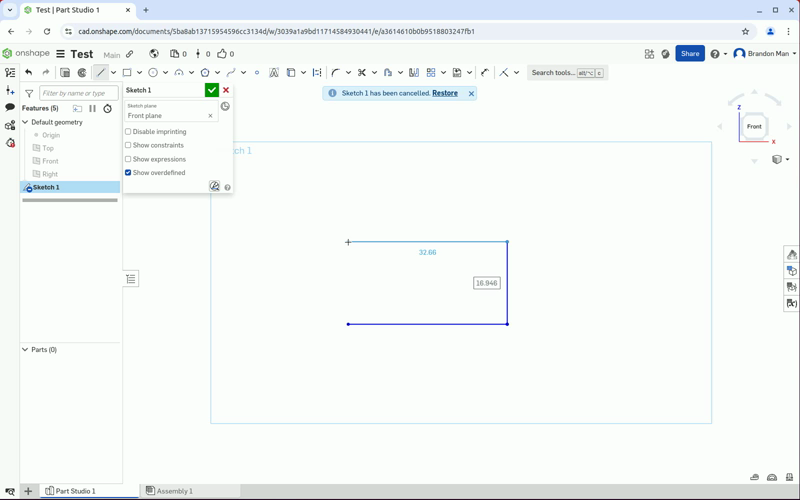
key_down(shift)
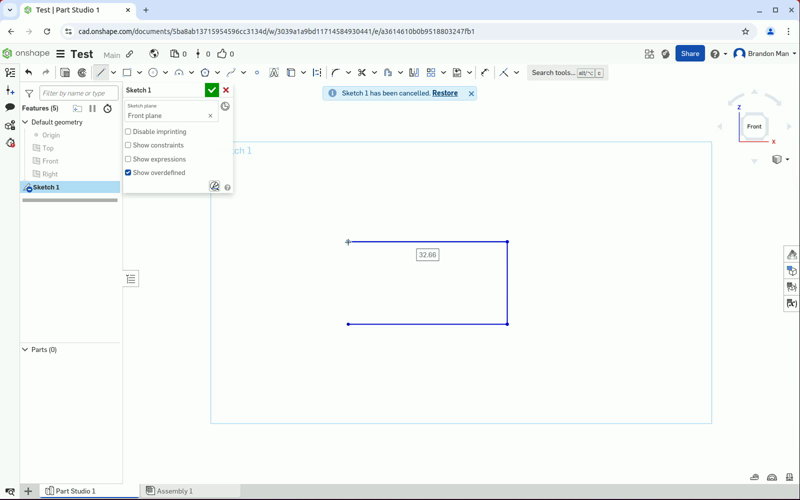
mouse_move(348, 324)
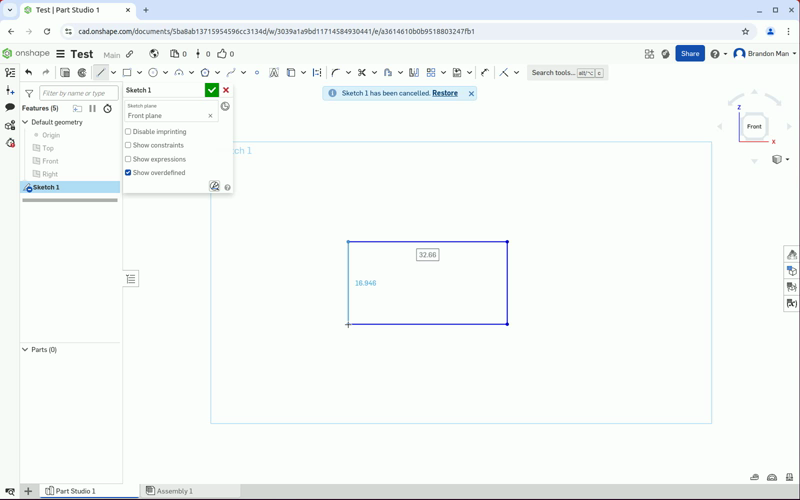
key_up(shift)
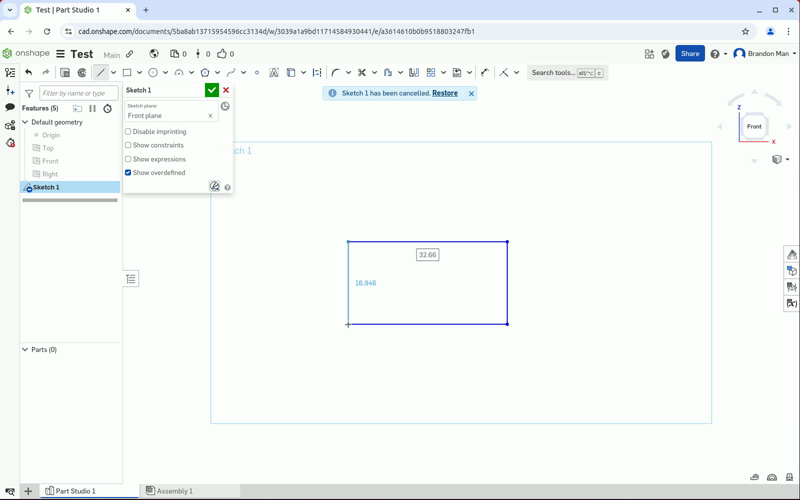
click(348, 324)
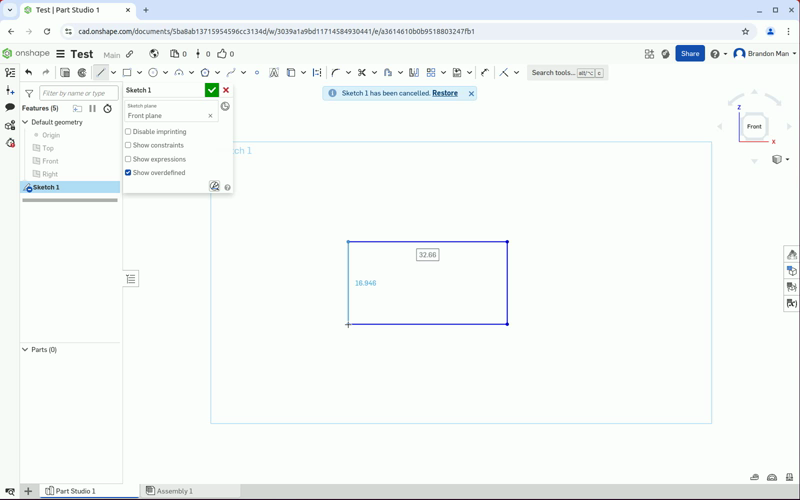
key(esc)
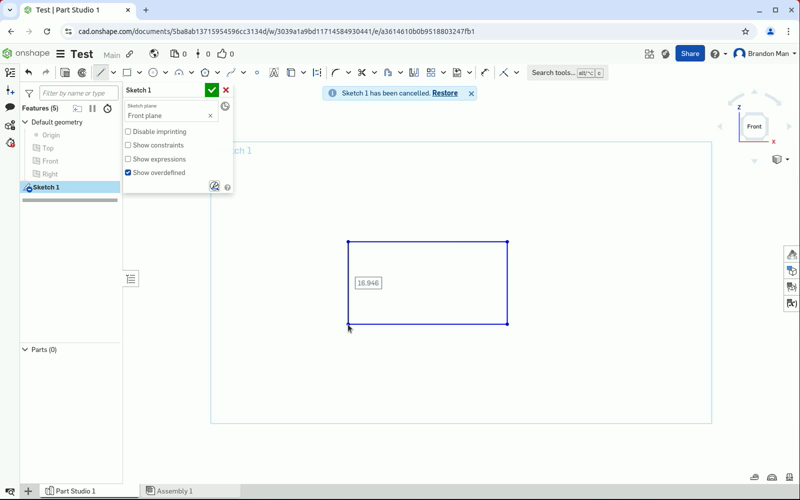
key(c)
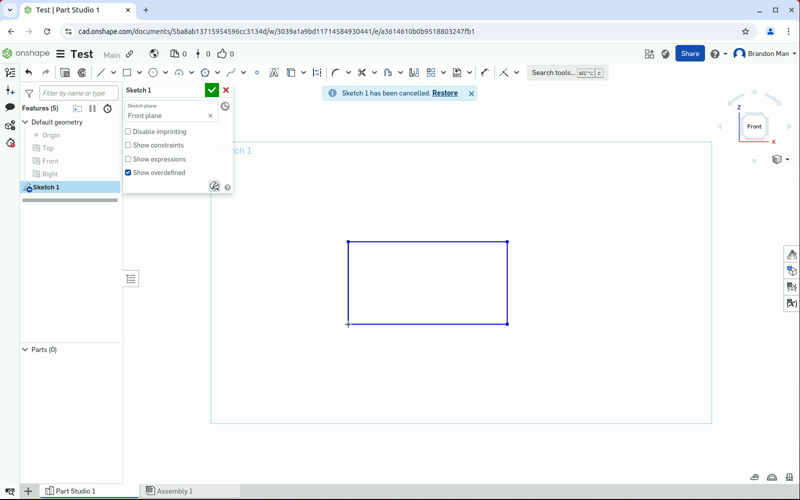
key_down(shift)
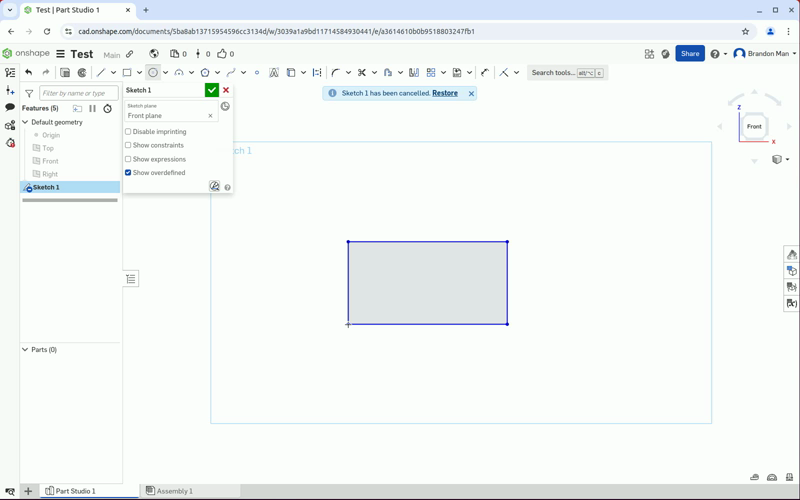
mouse_move(374, 282)
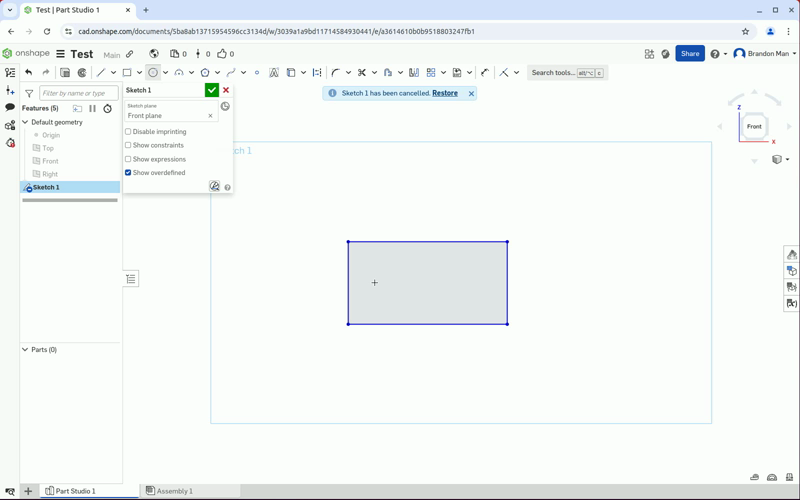
click(374, 282)
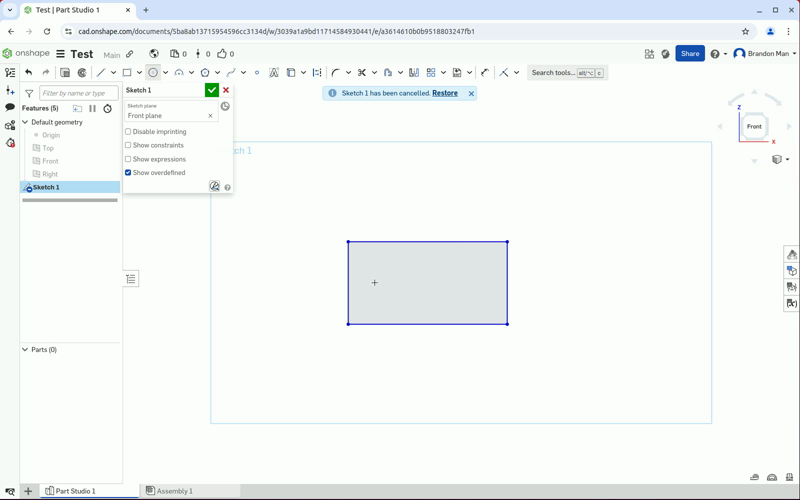
key_up(shift)
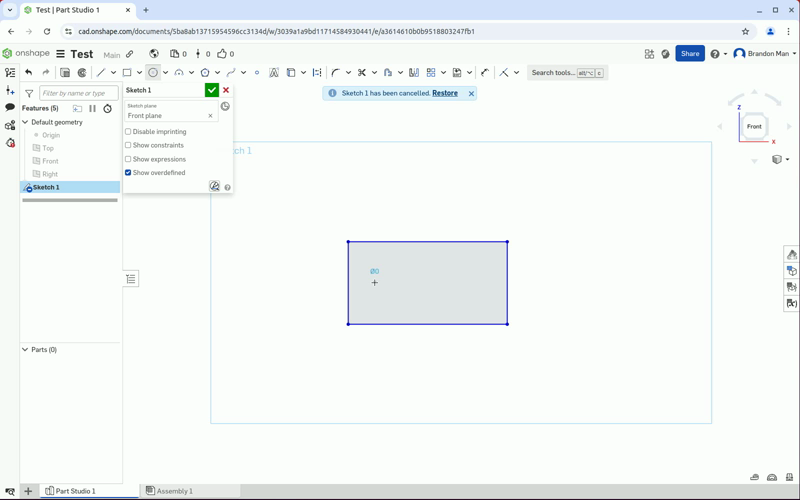
mouse_move(388, 282)
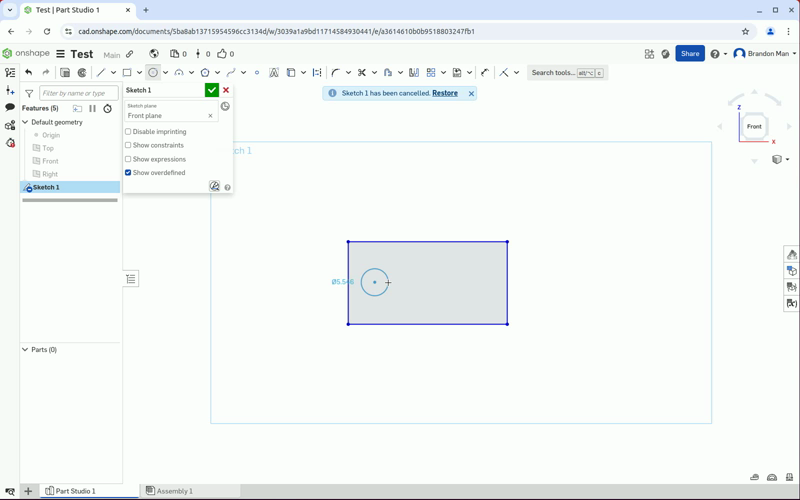
click(388, 282)
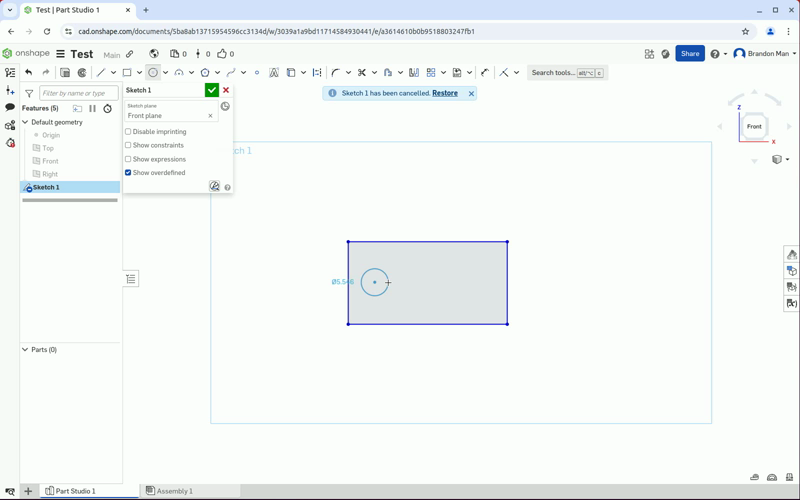
key(esc)
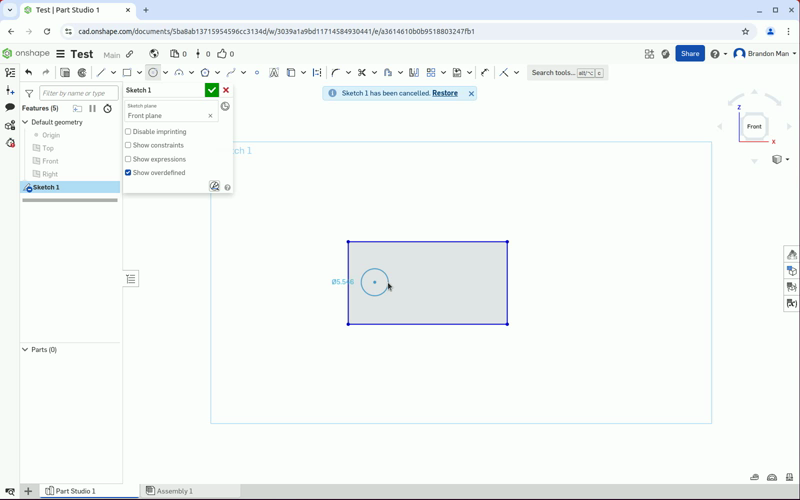
key(l)
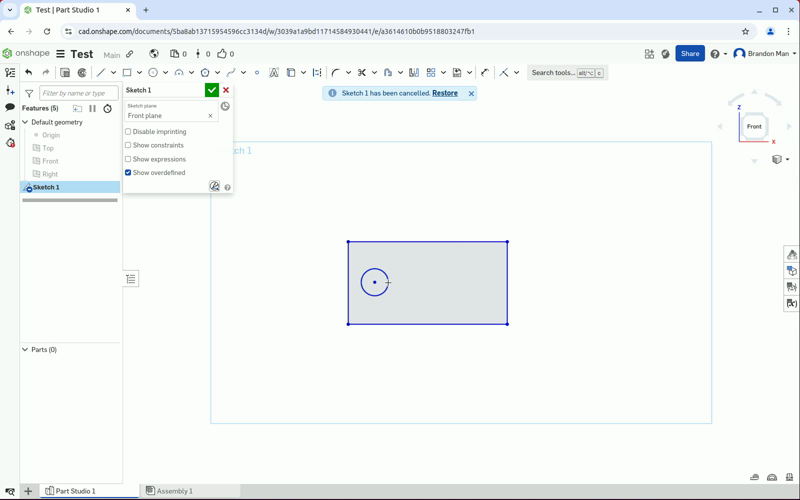
key_down(shift)
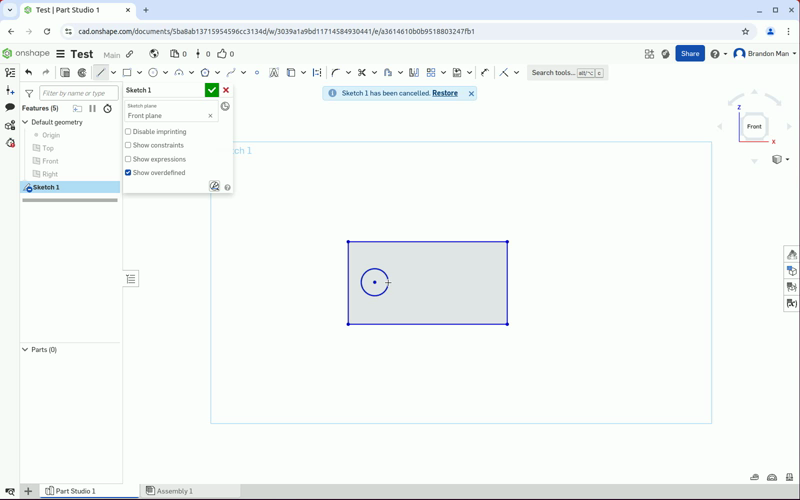
mouse_move(418, 292)
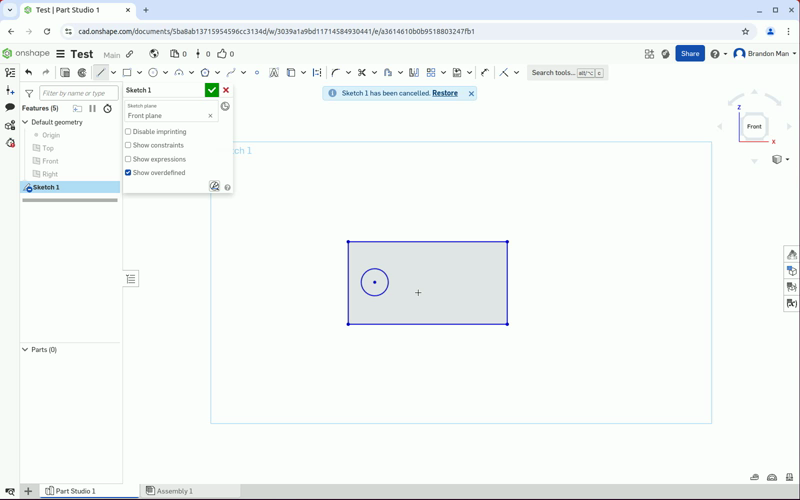
click(418, 292)
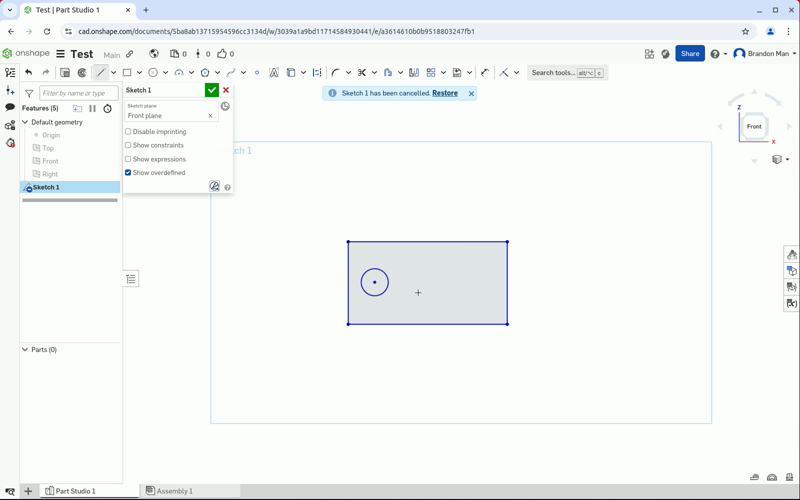
key_up(shift)
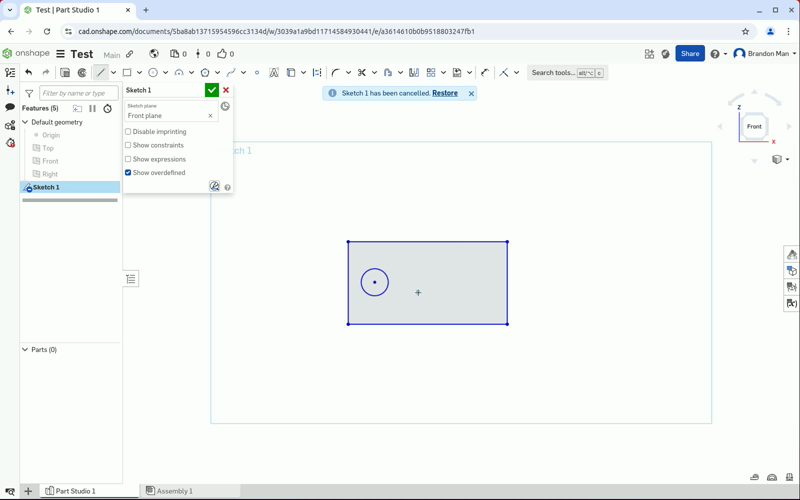
key_down(shift)
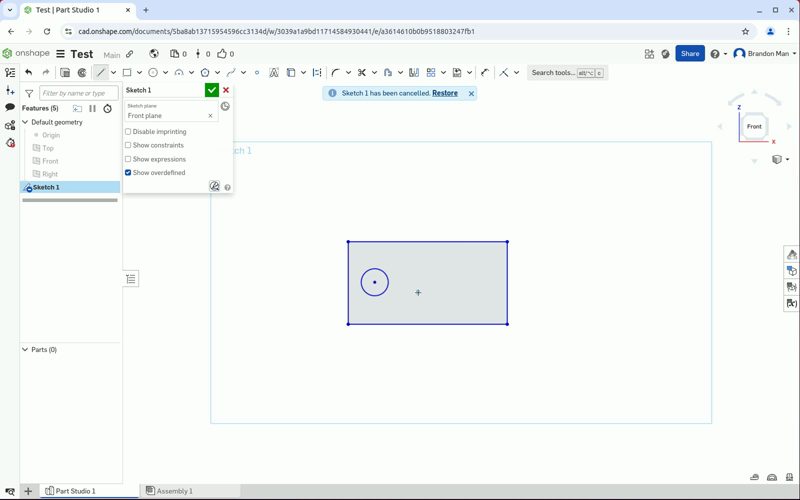
mouse_move(448, 292)
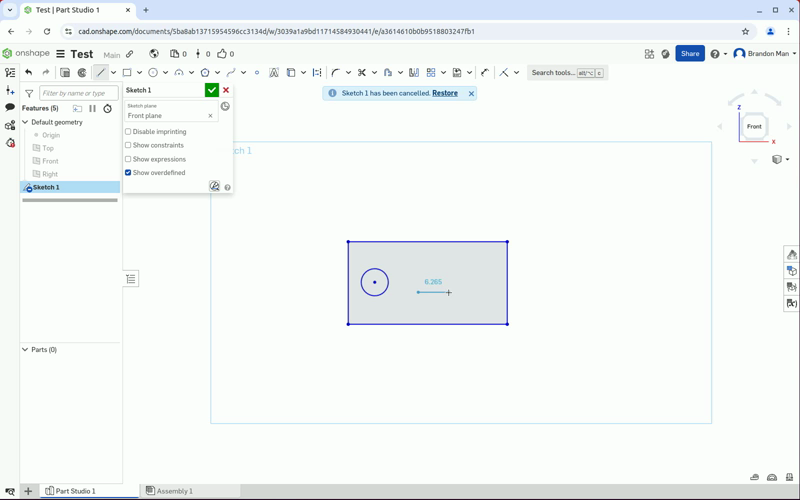
mouse_move(436, 292)
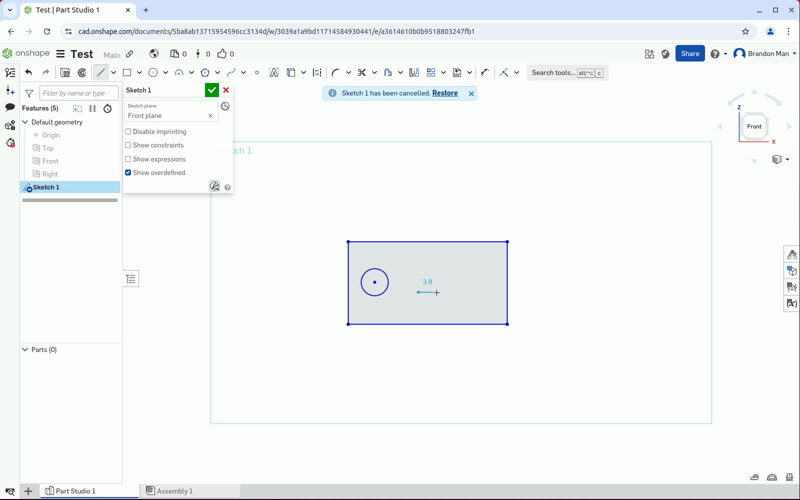
click(436, 292)
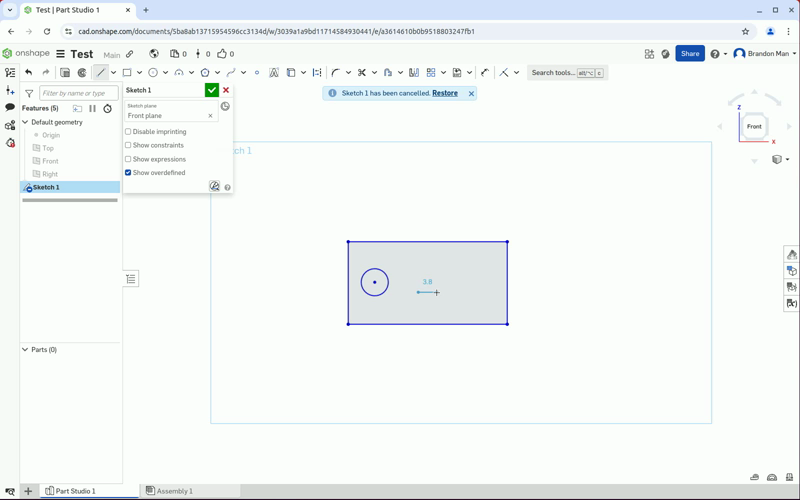
key_up(shift)
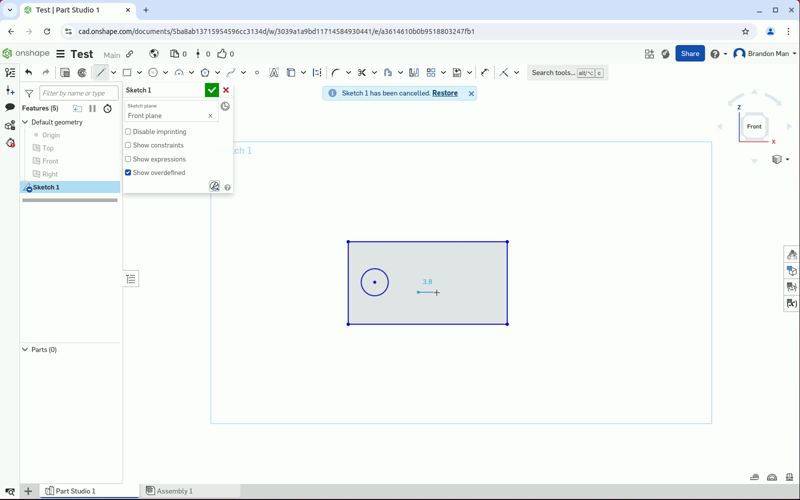
key_down(shift)
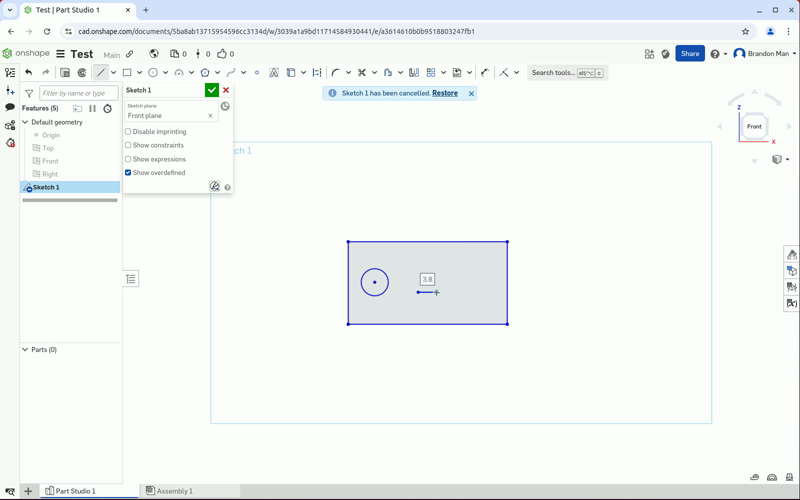
mouse_move(466, 292)
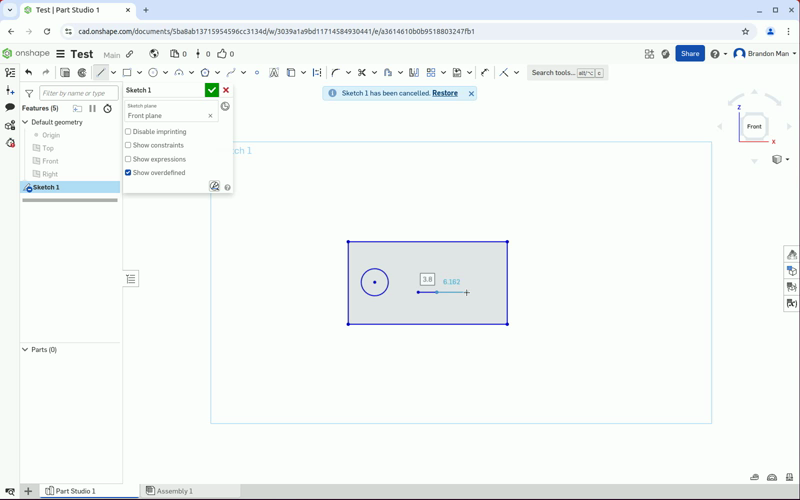
mouse_move(436, 272)
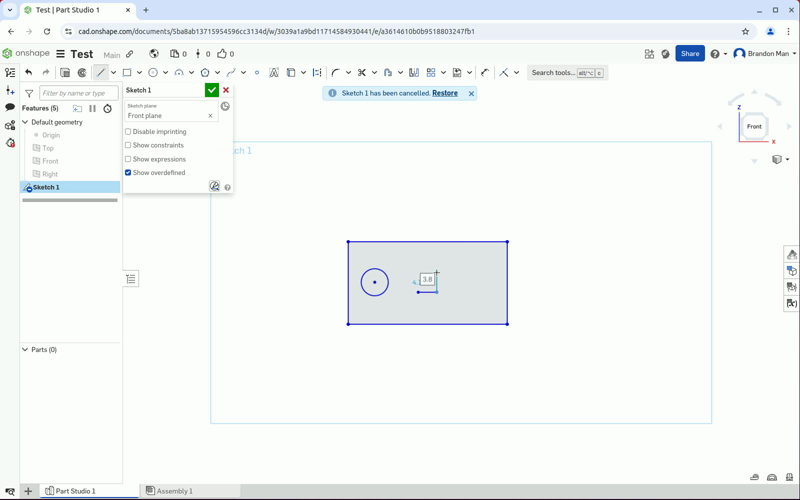
click(436, 272)
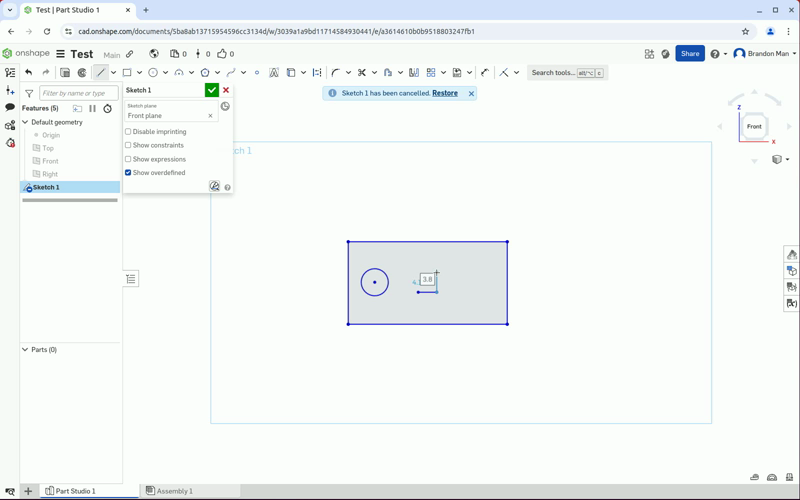
key_up(shift)
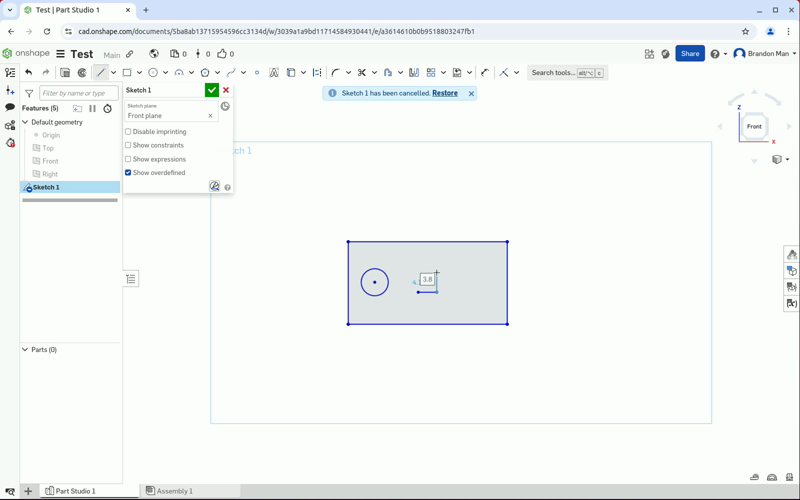
key_down(shift)
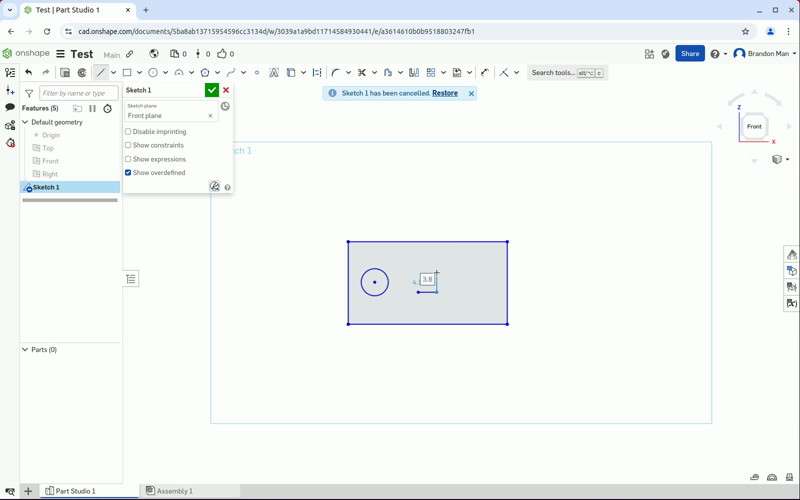
mouse_move(466, 272)
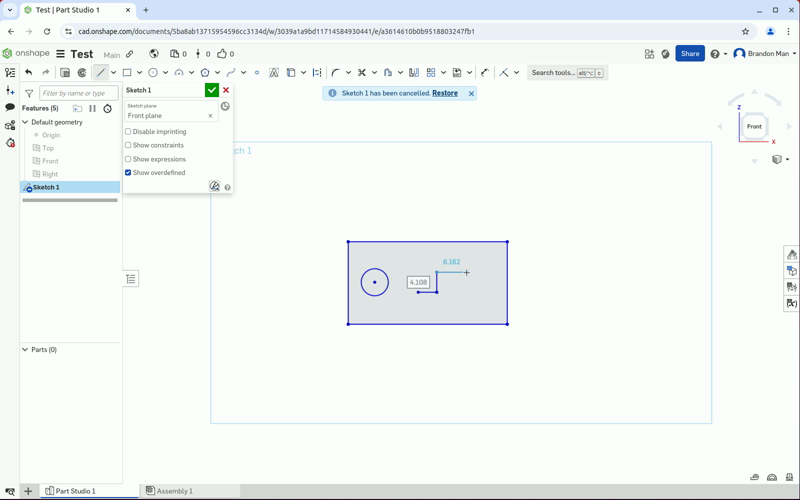
mouse_move(418, 272)
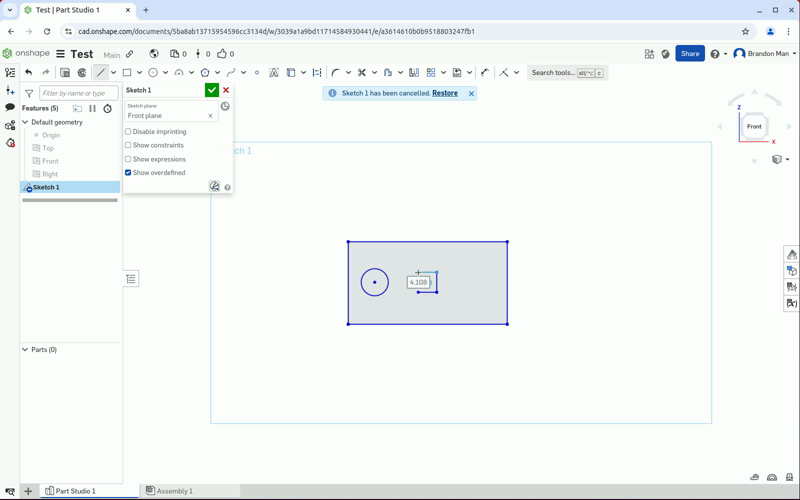
click(418, 272)
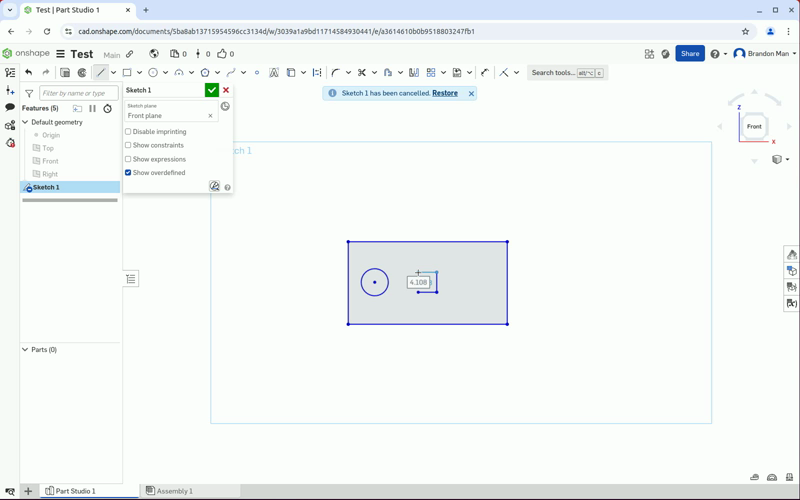
key_up(shift)
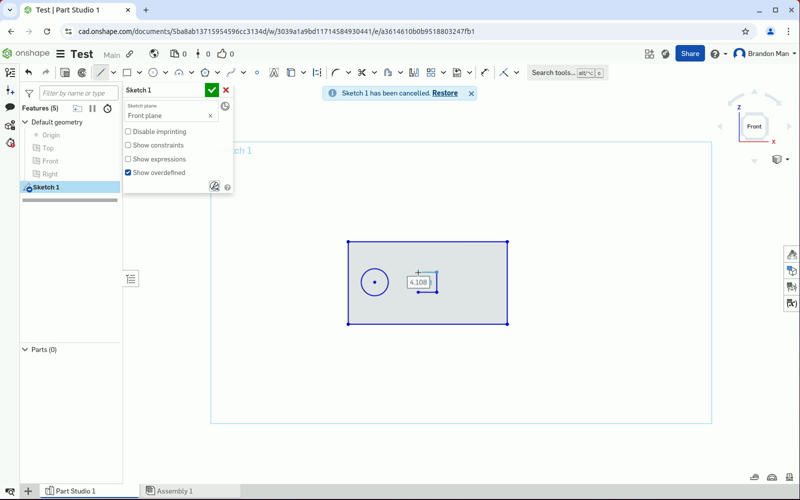
mouse_move(448, 272)
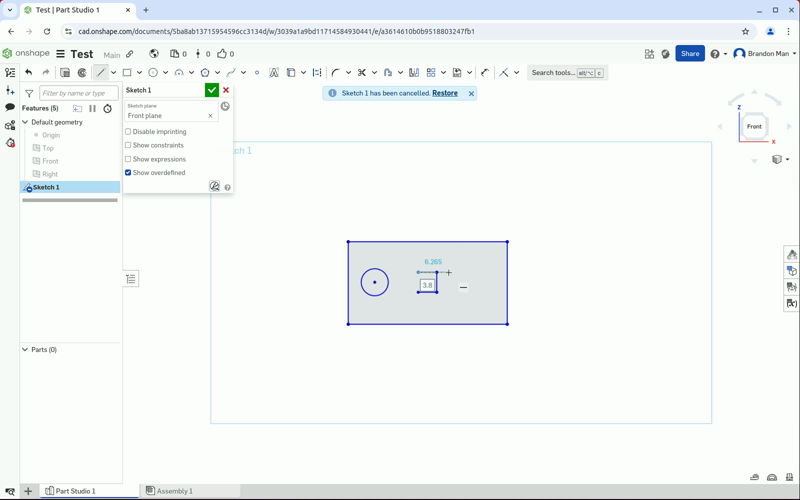
key_down(shift)
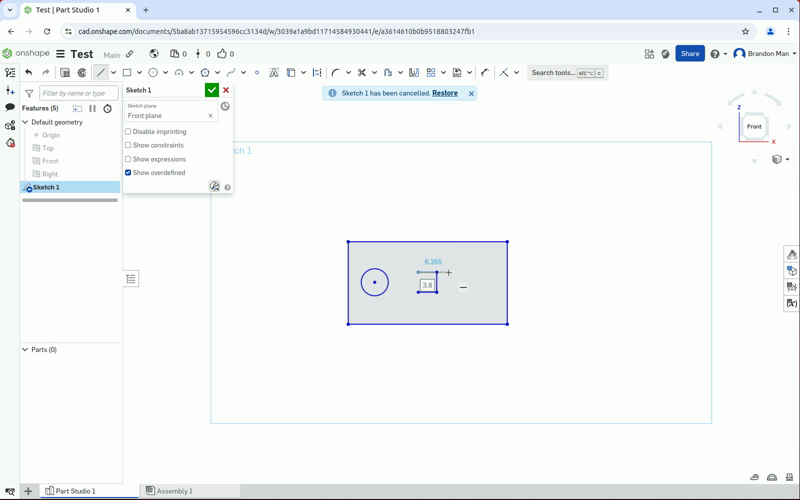
mouse_move(418, 292)
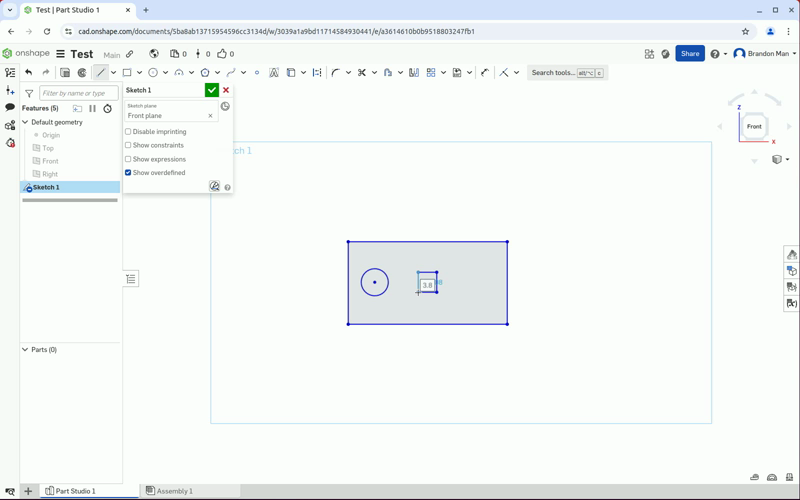
key_up(shift)
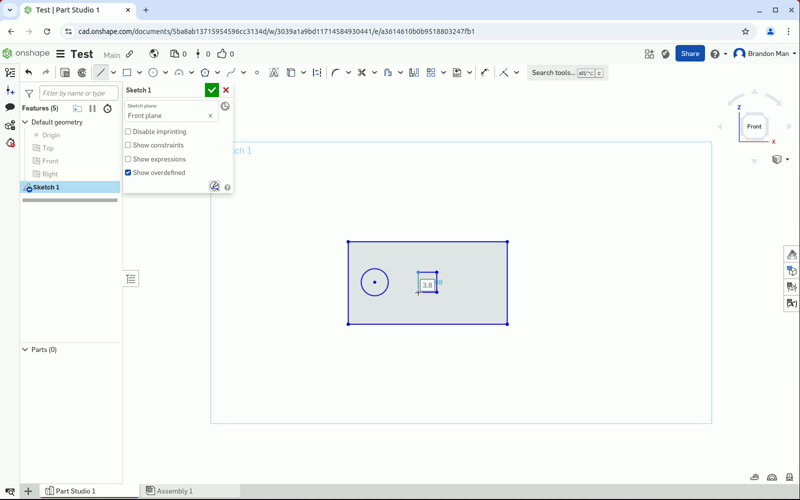
click(418, 292)
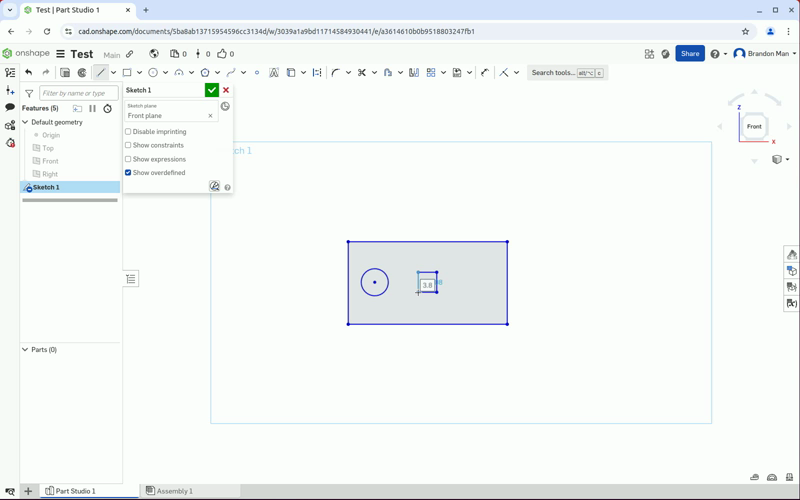
key(esc)
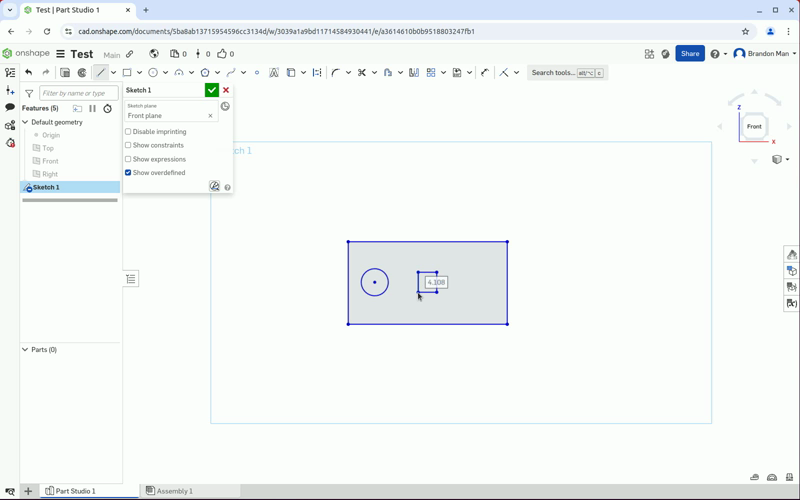
key(l)
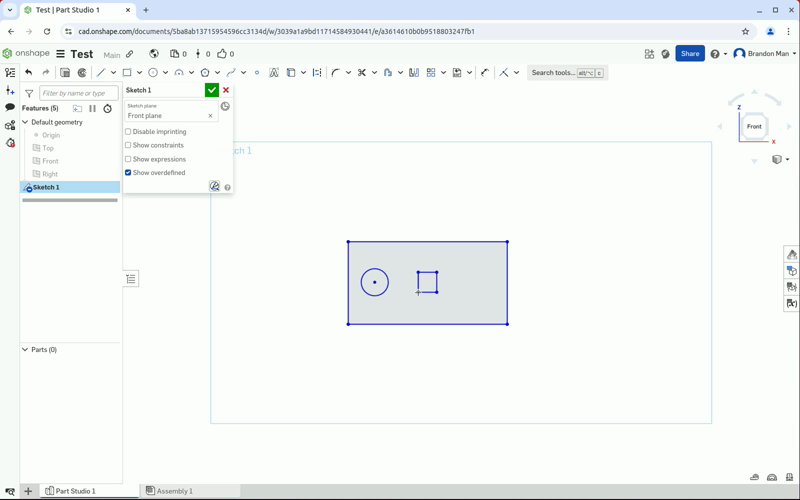
key_down(shift)
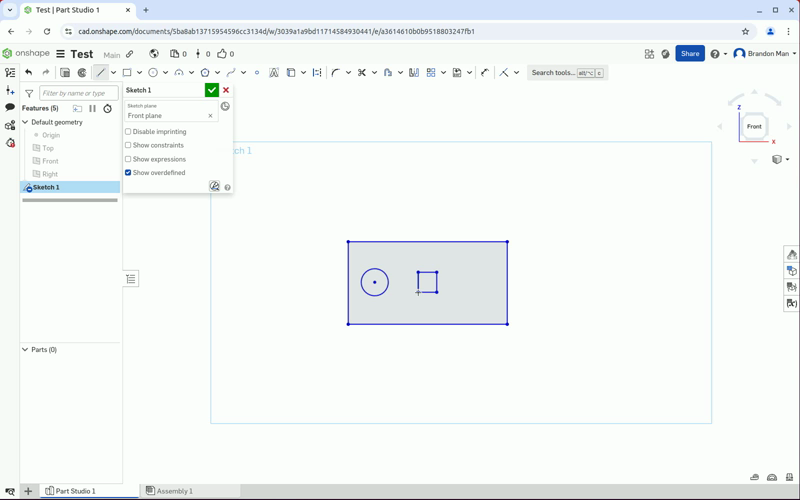
mouse_move(453, 305)
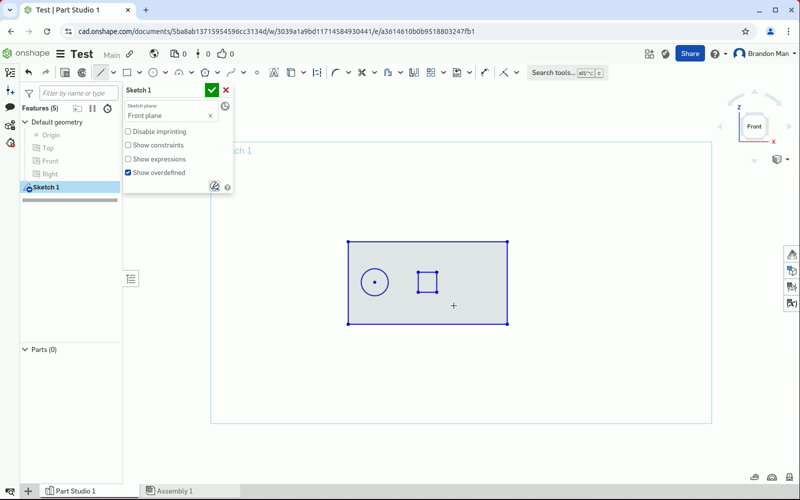
click(453, 305)
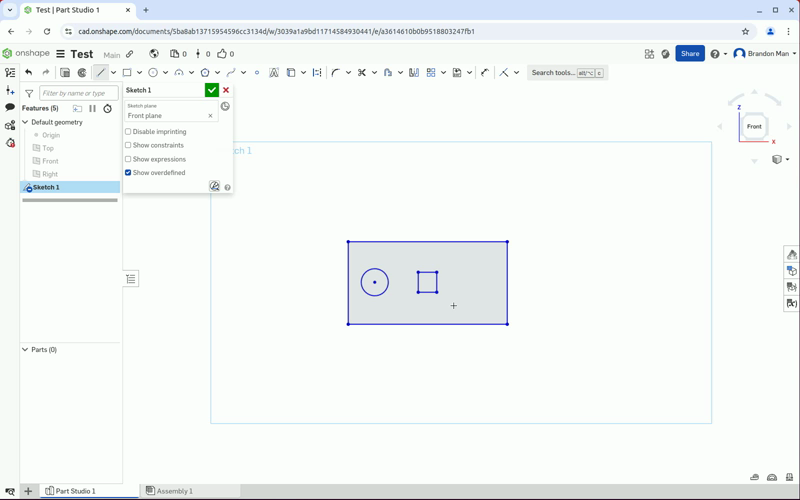
key_up(shift)
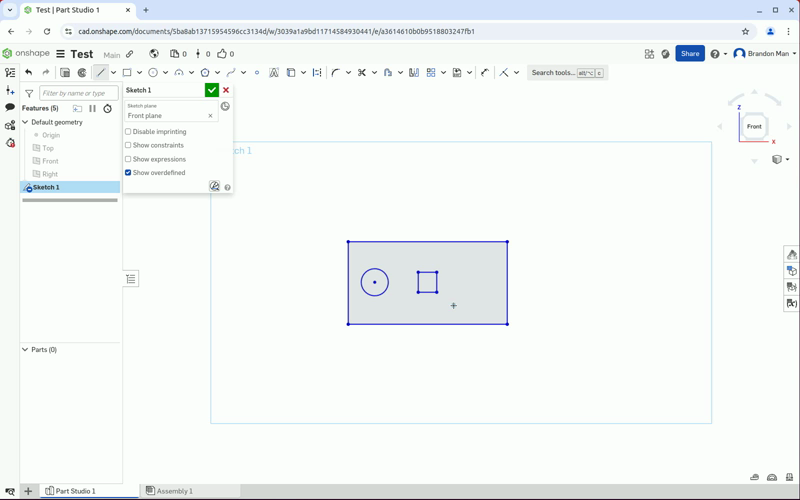
key_down(shift)
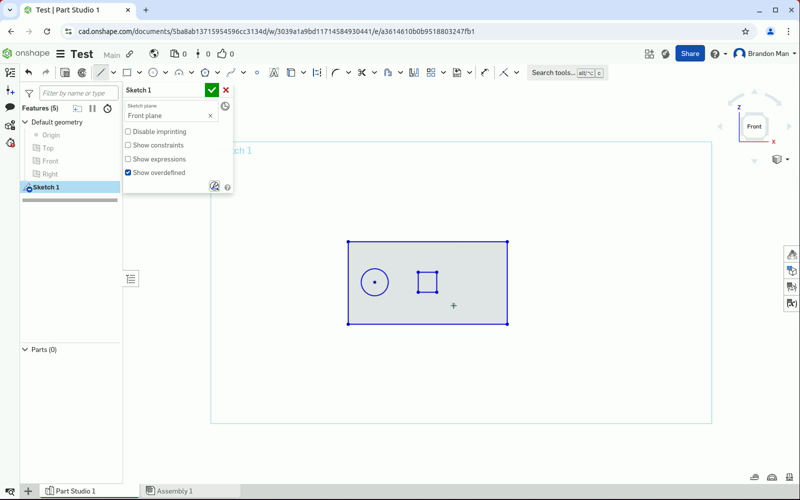
mouse_move(483, 305)
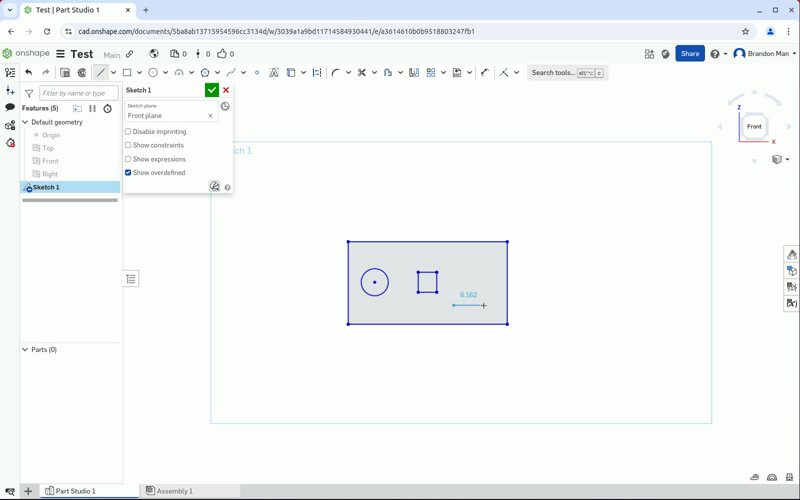
mouse_move(480, 305)
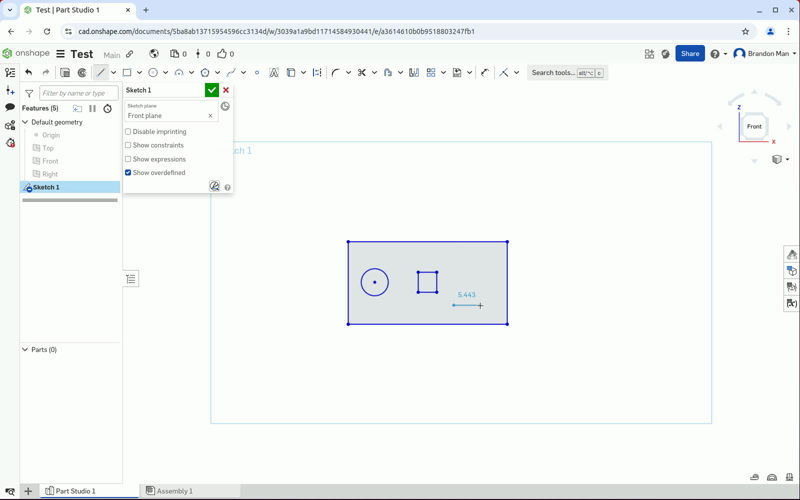
click(480, 305)
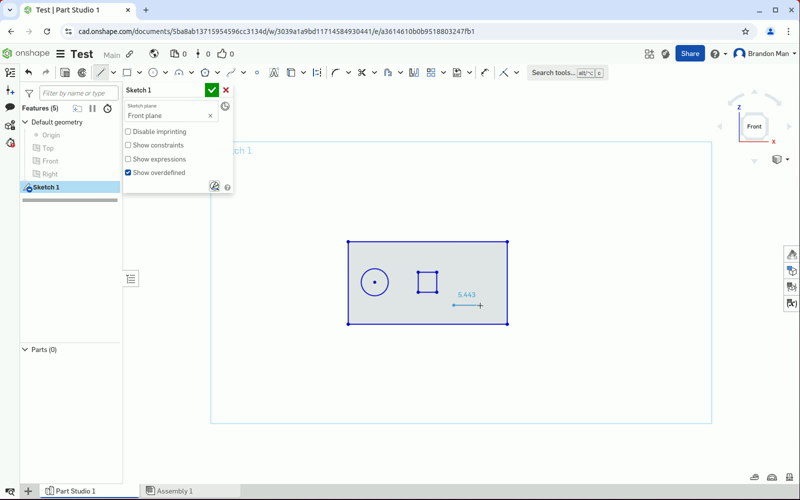
key_up(shift)
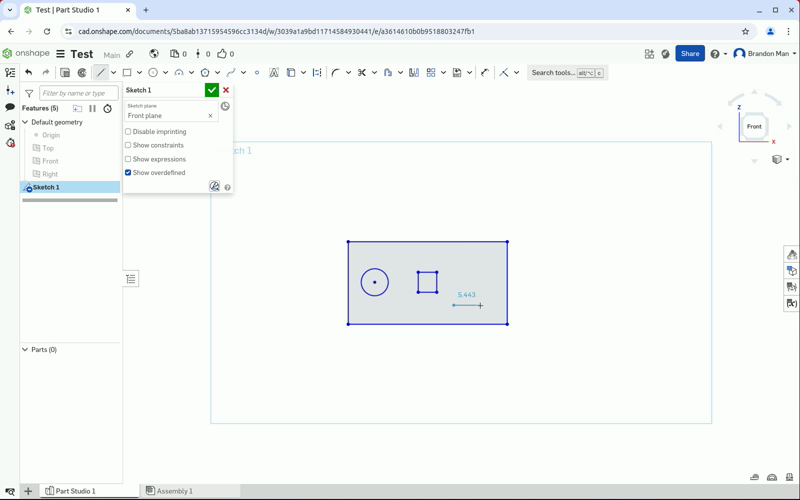
key_down(shift)
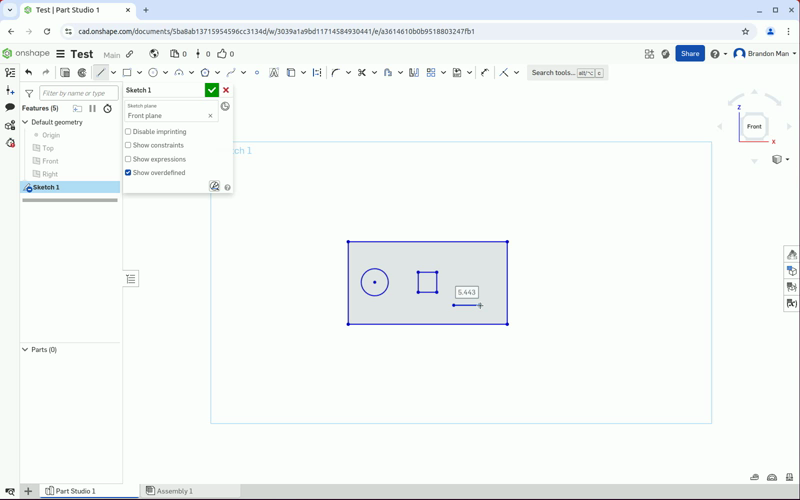
mouse_move(510, 305)
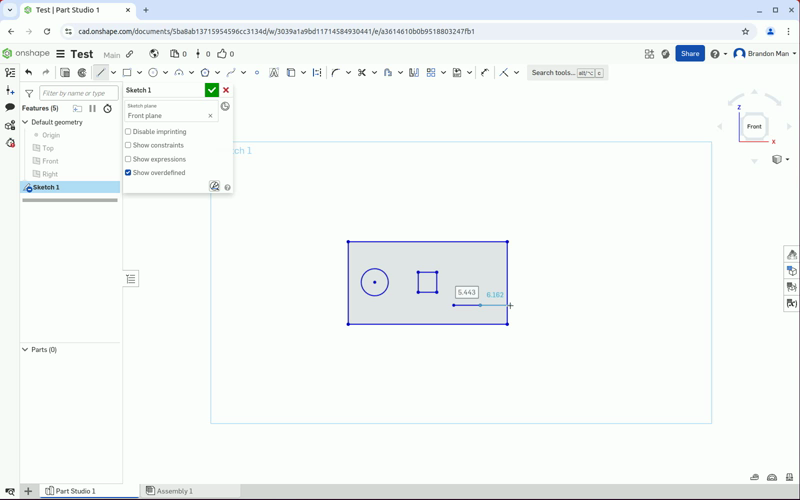
mouse_move(467, 282)
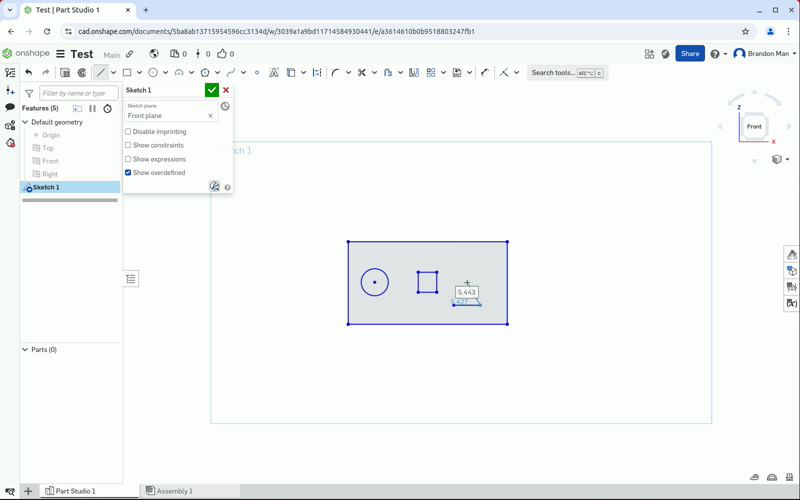
click(467, 282)
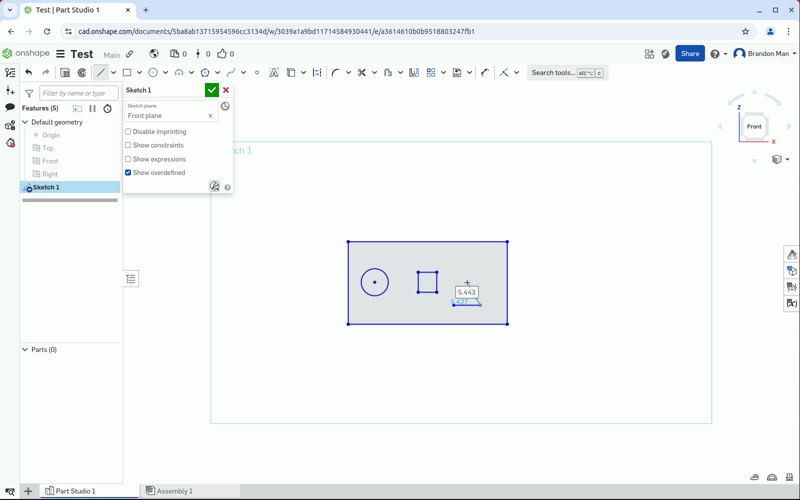
key_up(shift)
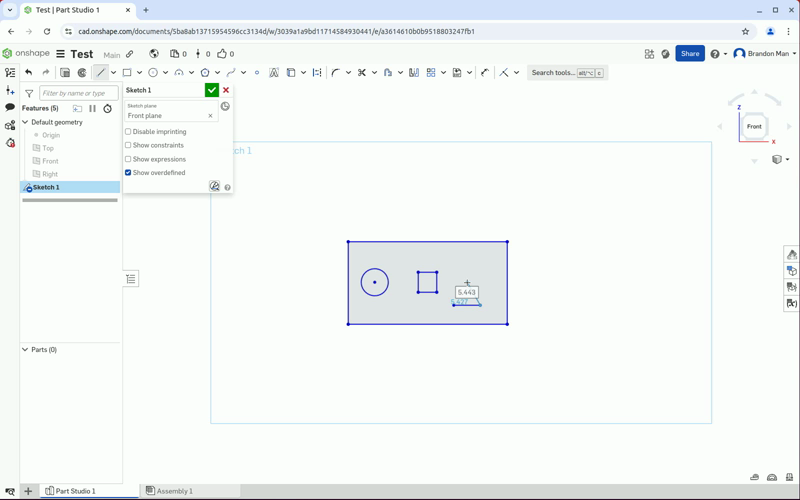
mouse_move(497, 282)
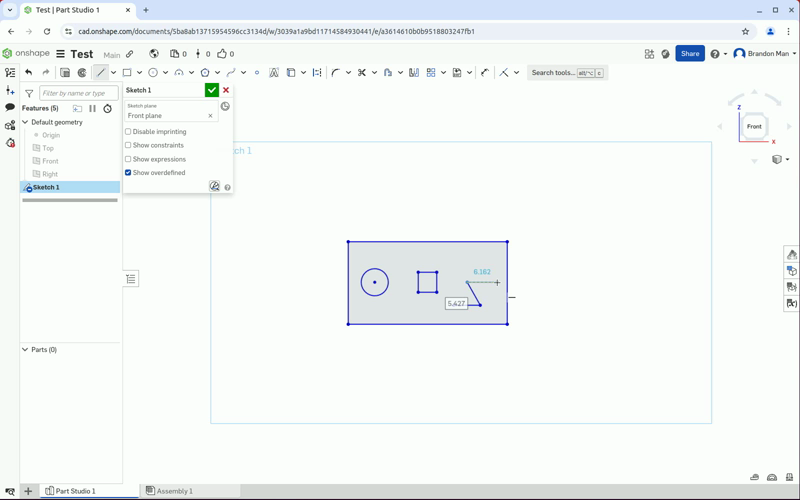
key_down(shift)
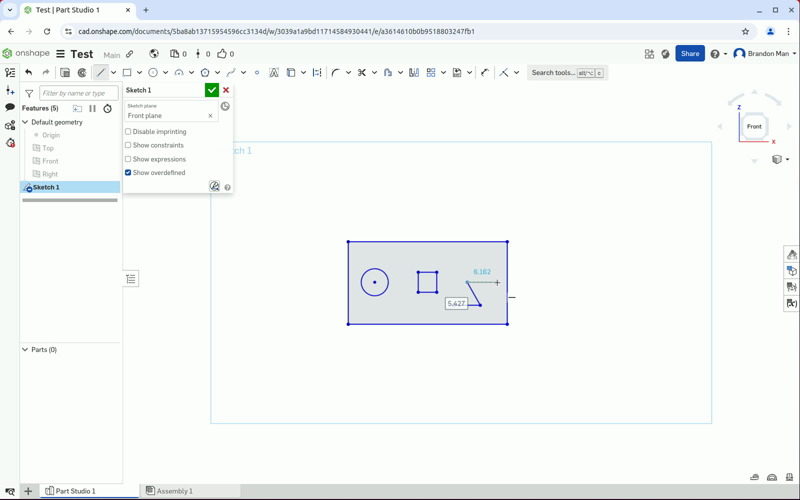
mouse_move(453, 305)
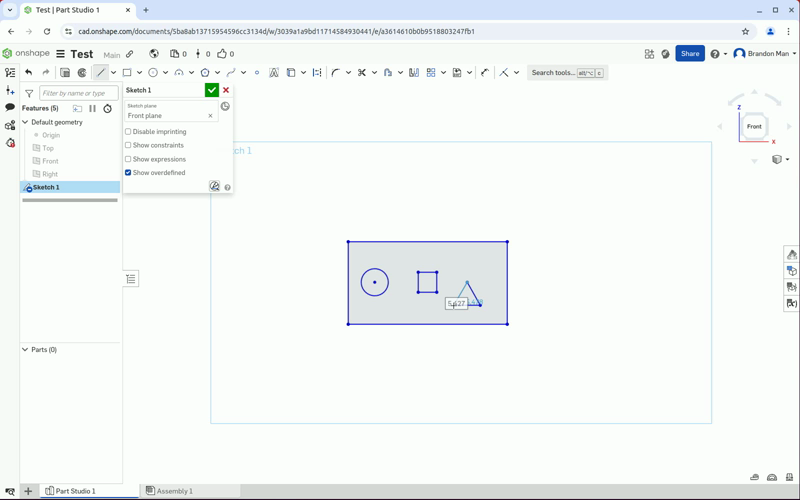
key_up(shift)
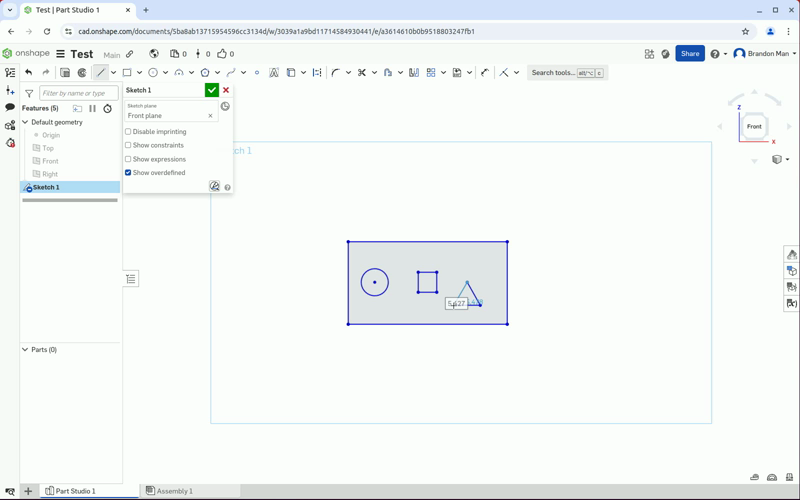
click(453, 305)
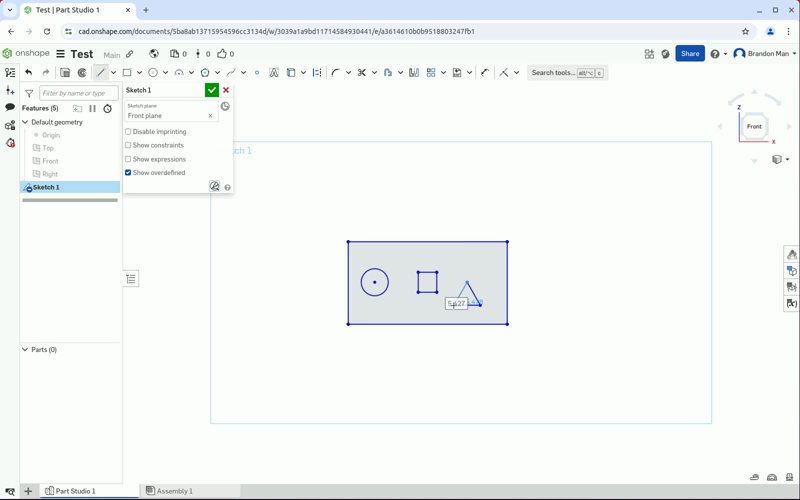
key(esc)
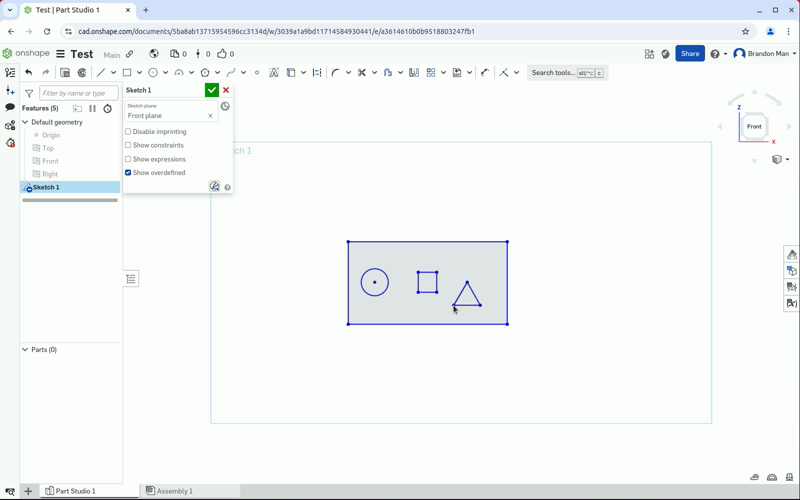
mouse_move(478, 250)
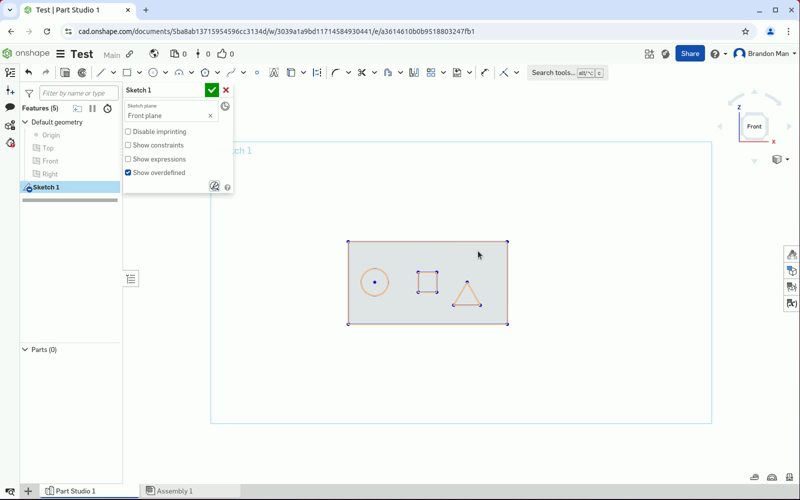
click(478, 250)
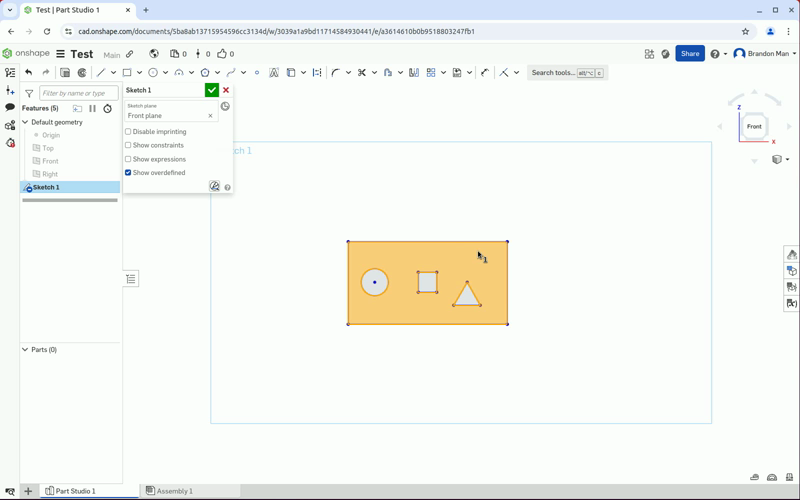
mouse_move(73, 352)
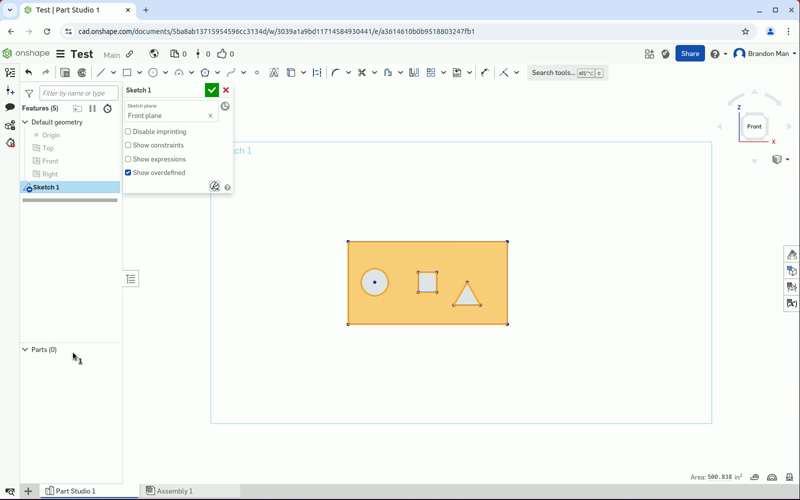
key(shift+y)
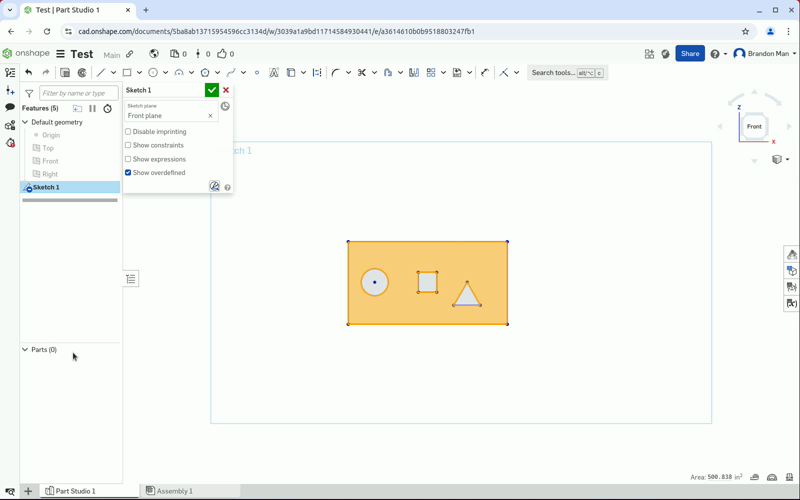
key(shift+e)
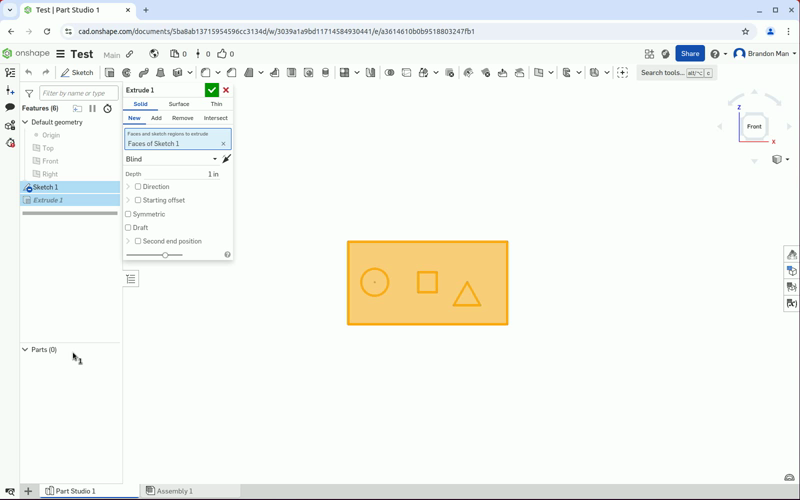
mouse_move(143, 106)
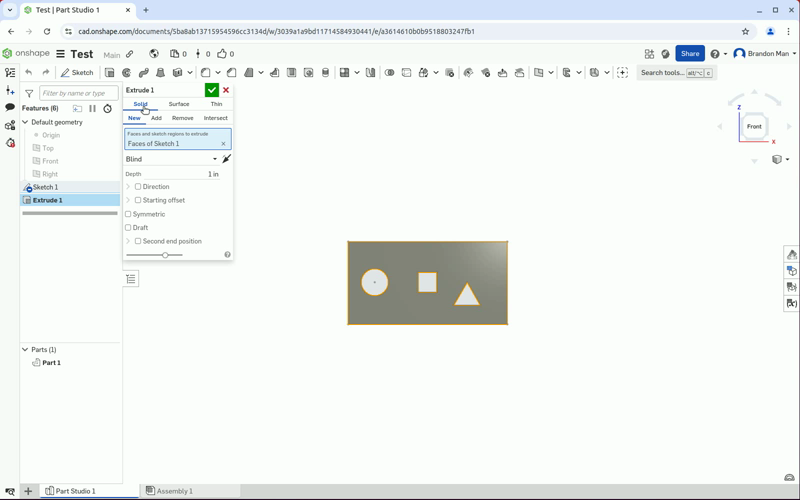
click(143, 106)
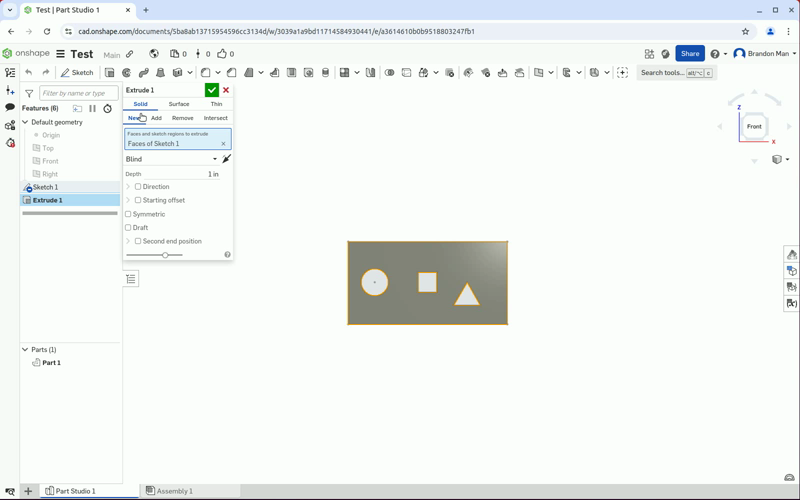
mouse_move(137, 120)
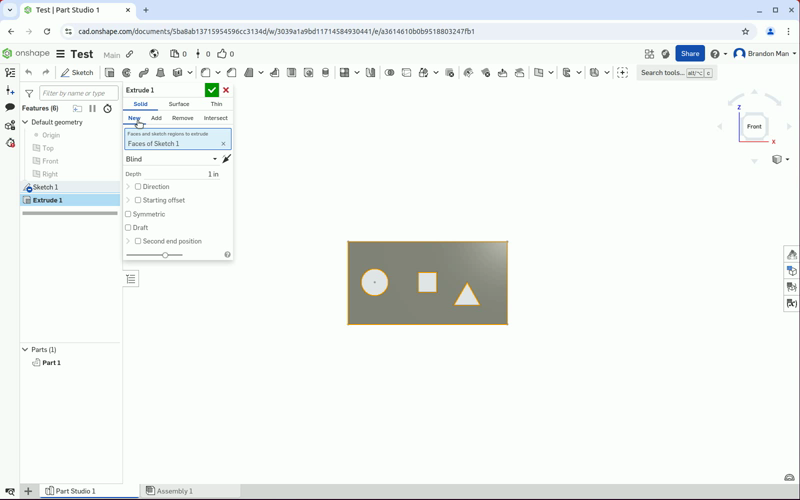
click(137, 120)
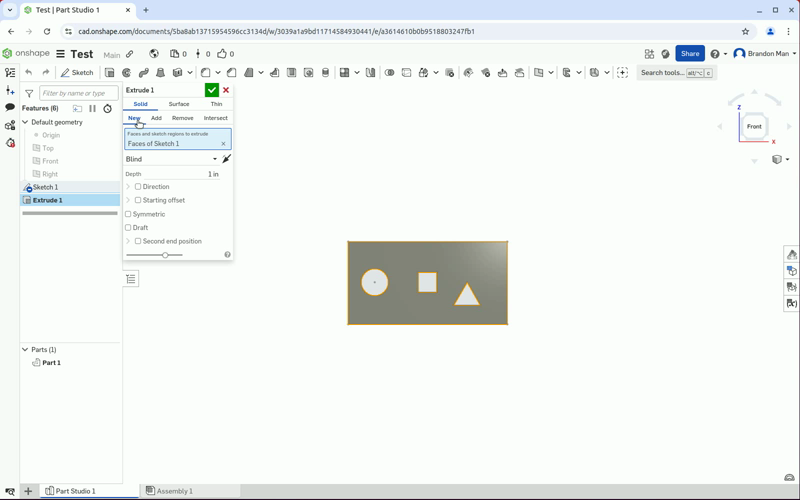
key(tab, 4)
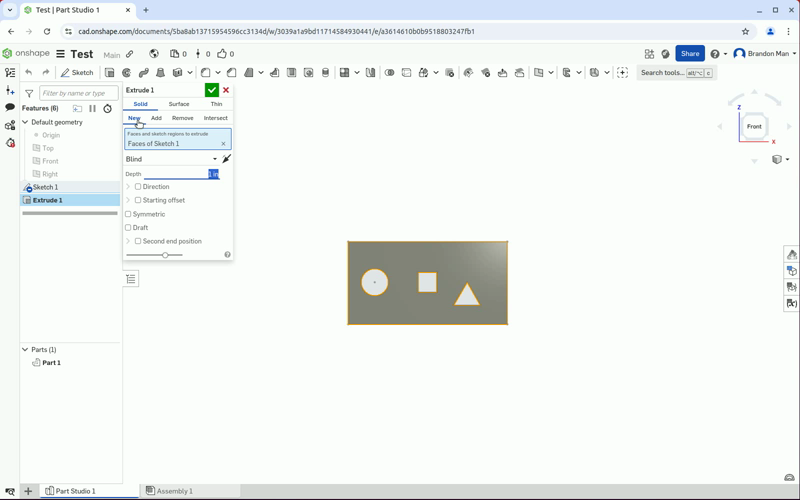
text(4.333)
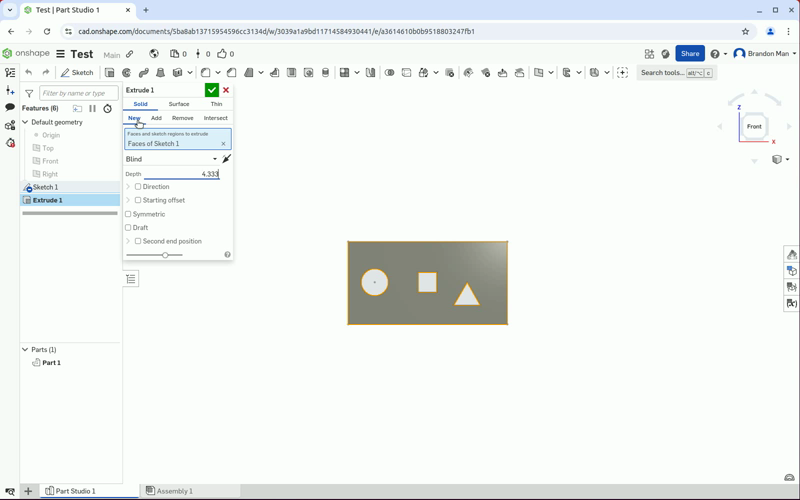
key(enter)
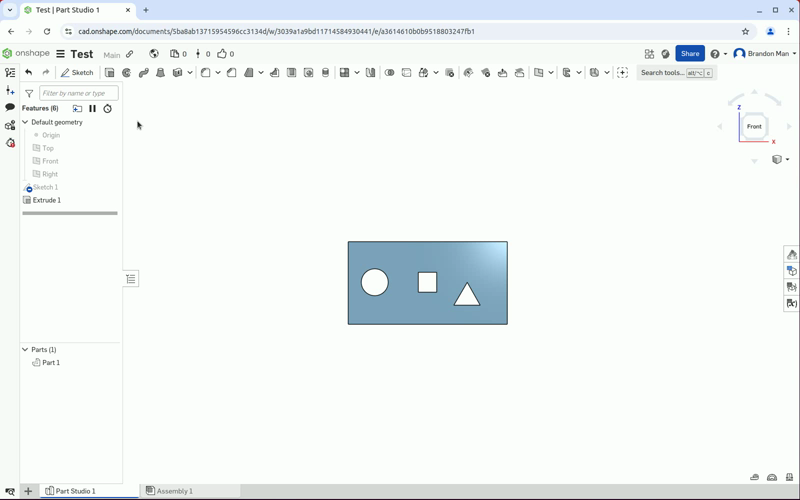
key(shift+h)
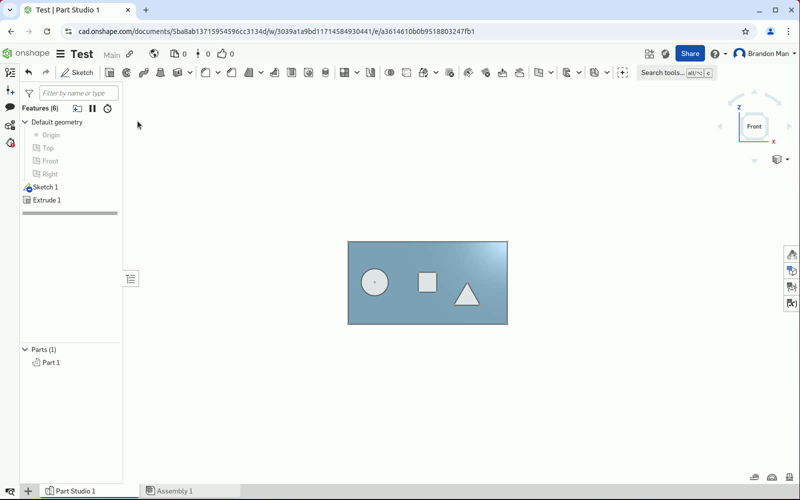
key(shift+h)
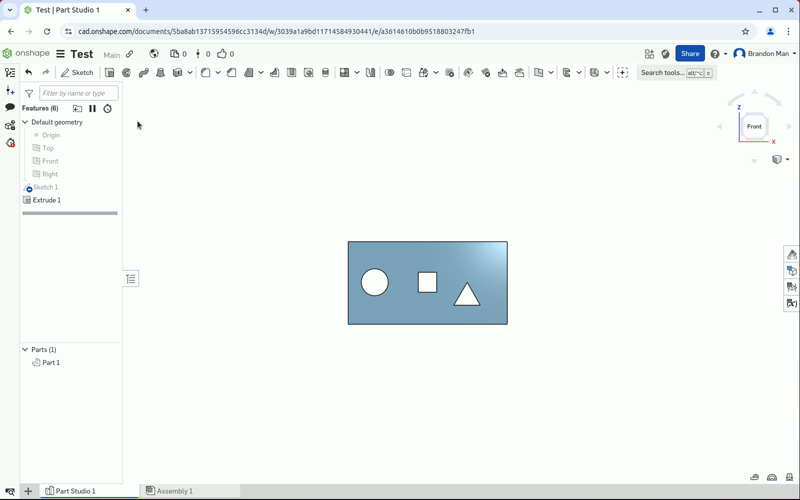
mouse_move(73, 189)
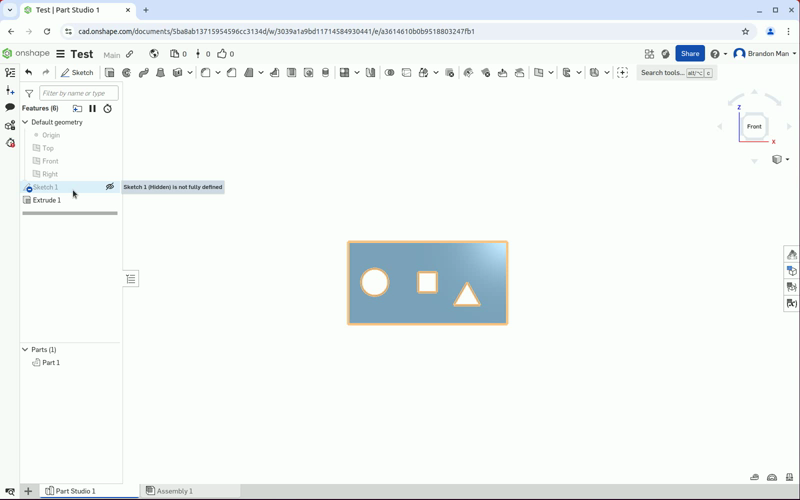
click(73, 189)
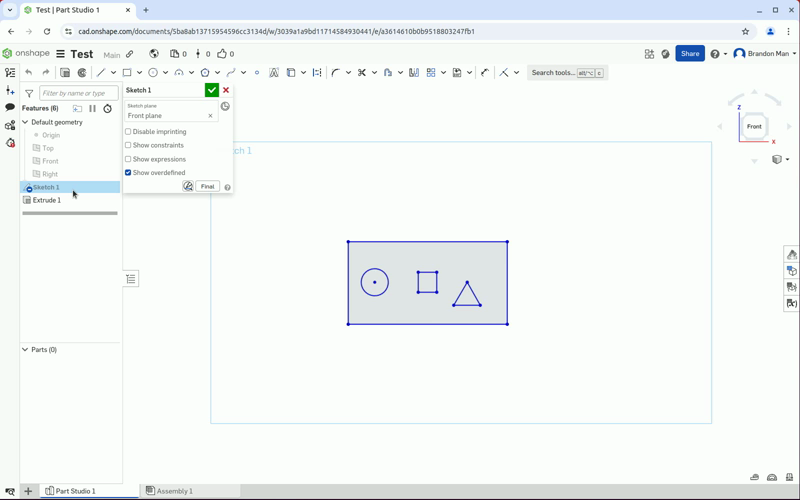
mouse_move(229, 92)
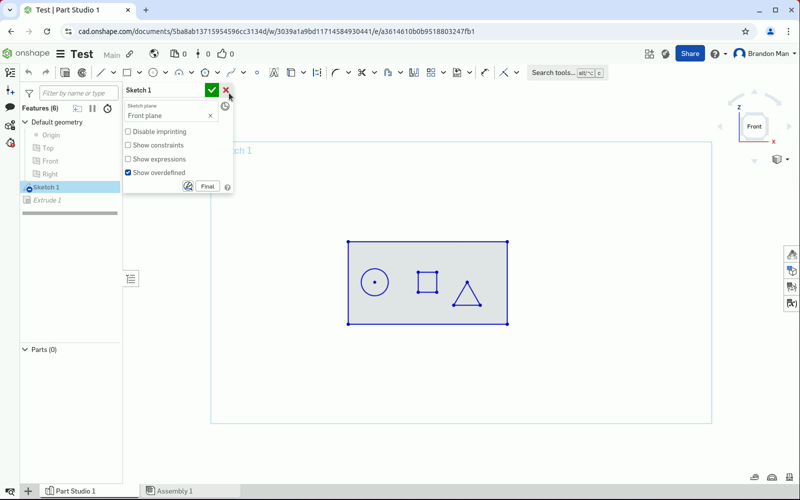
click(229, 92)
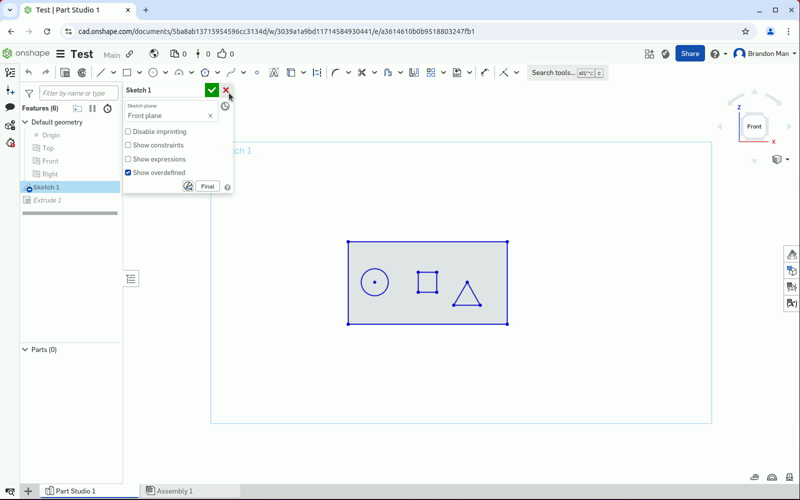
key(shift+s)
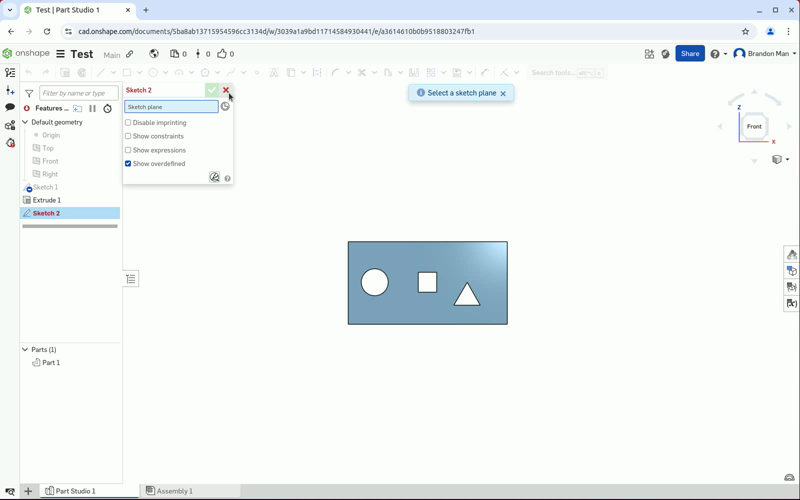
mouse_move(73, 163)
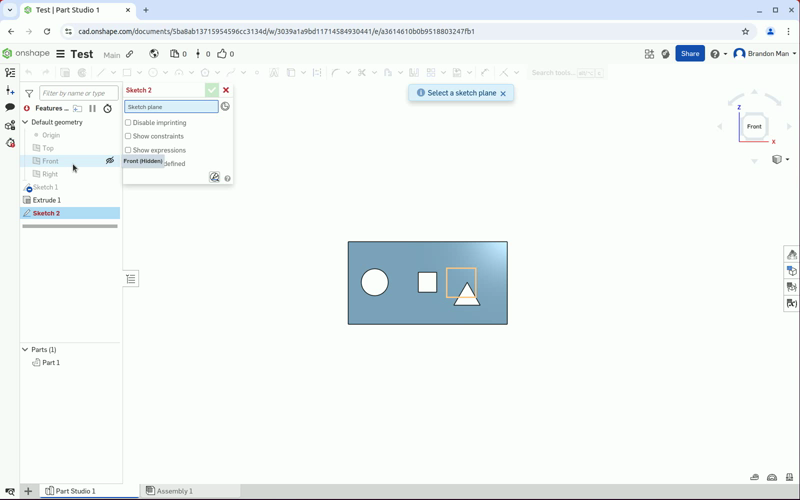
click(73, 163)
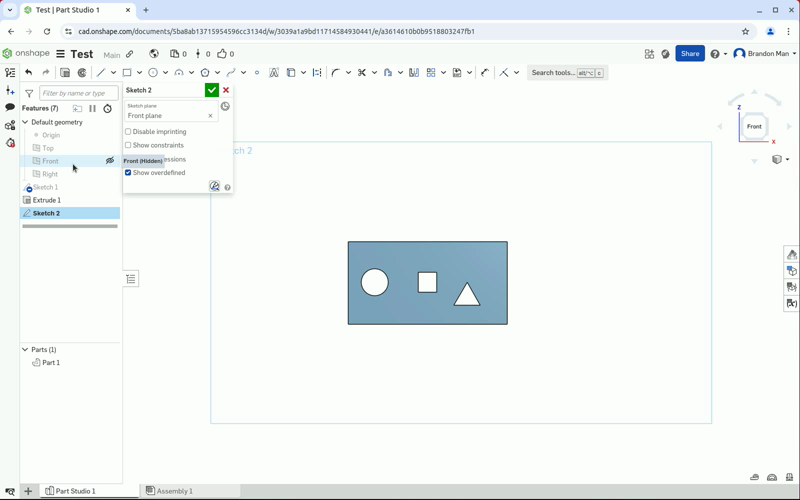
mouse_move(73, 352)
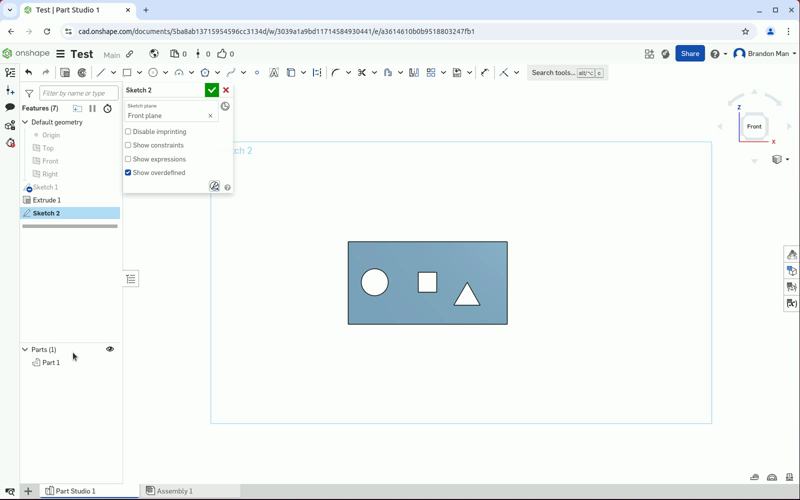
key(y)
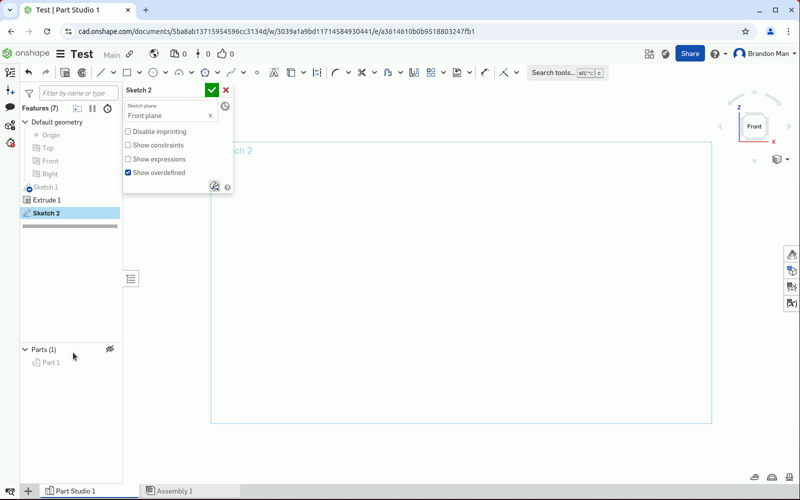
key(l)
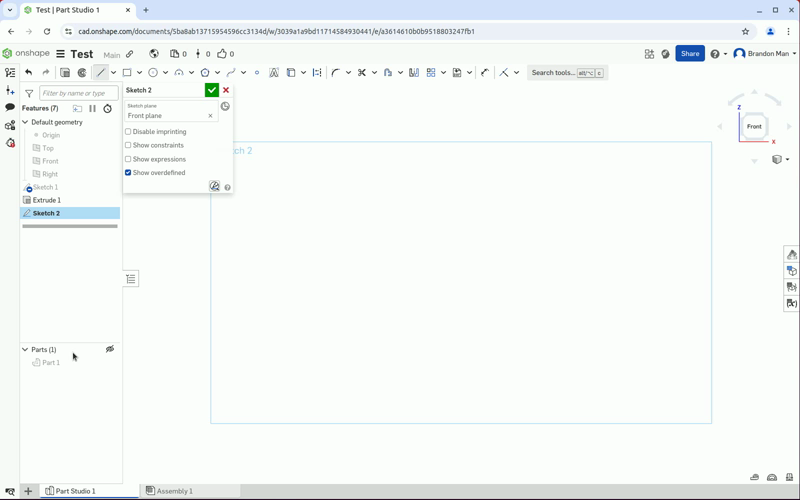
key_down(shift)
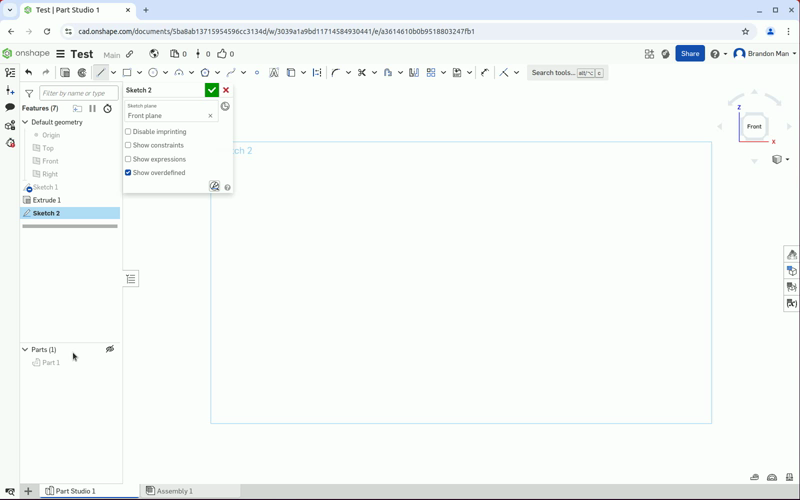
mouse_move(417, 292)
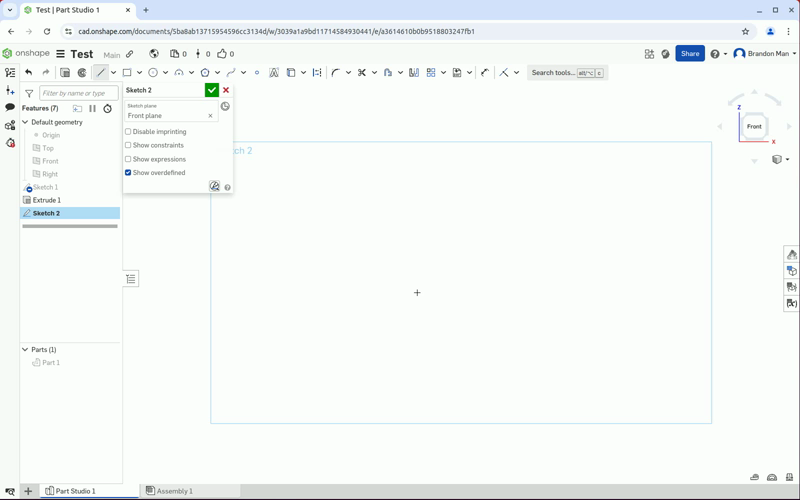
click(417, 292)
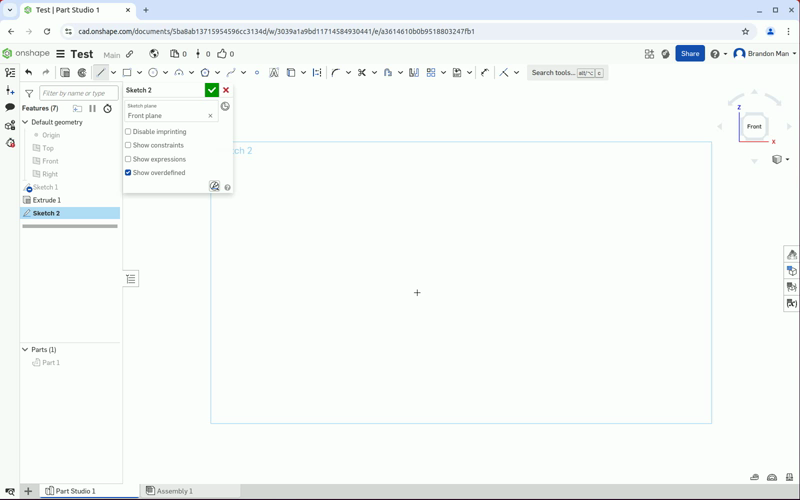
key_up(shift)
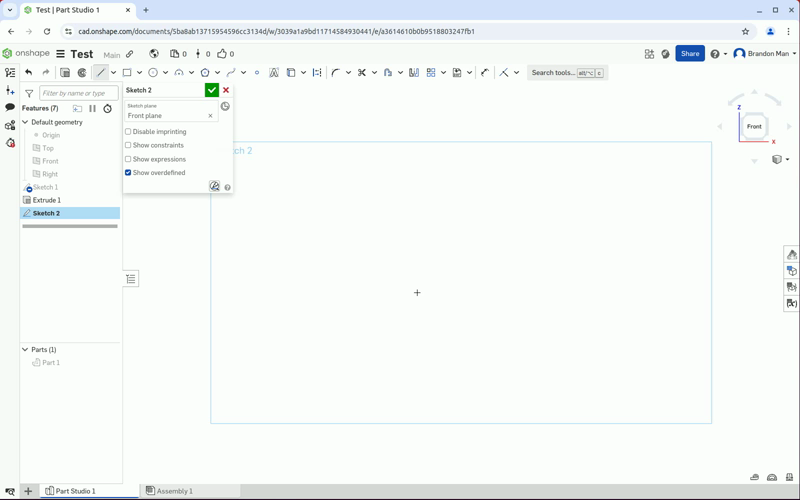
key_down(shift)
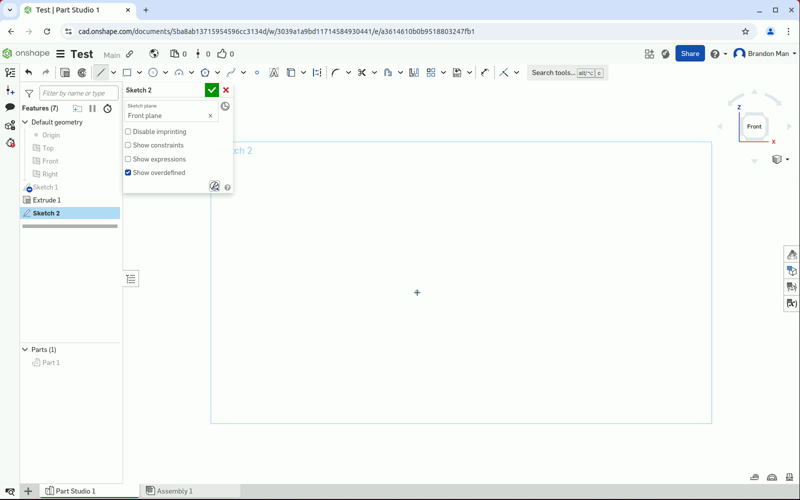
mouse_move(447, 292)
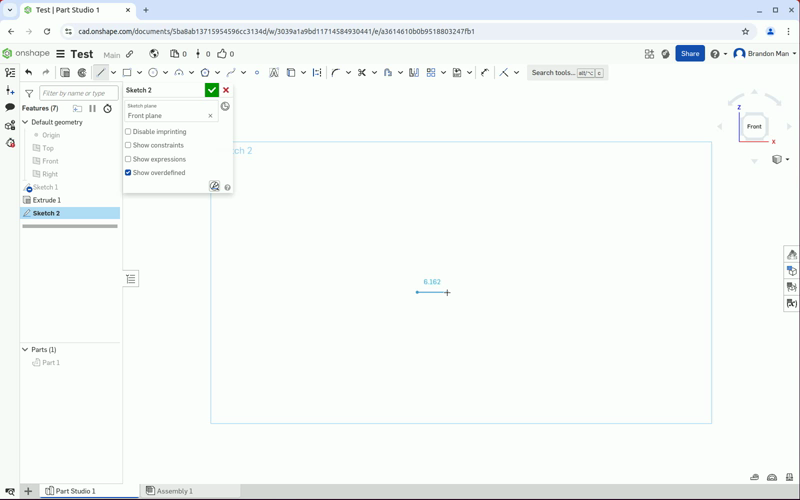
mouse_move(438, 292)
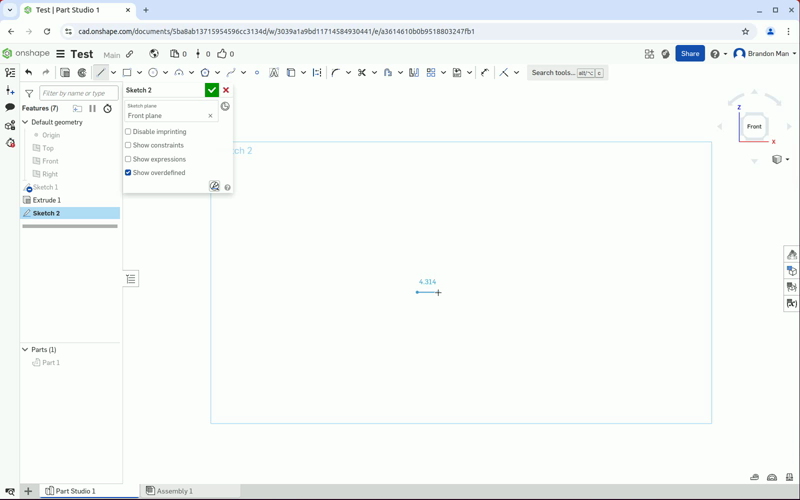
click(438, 292)
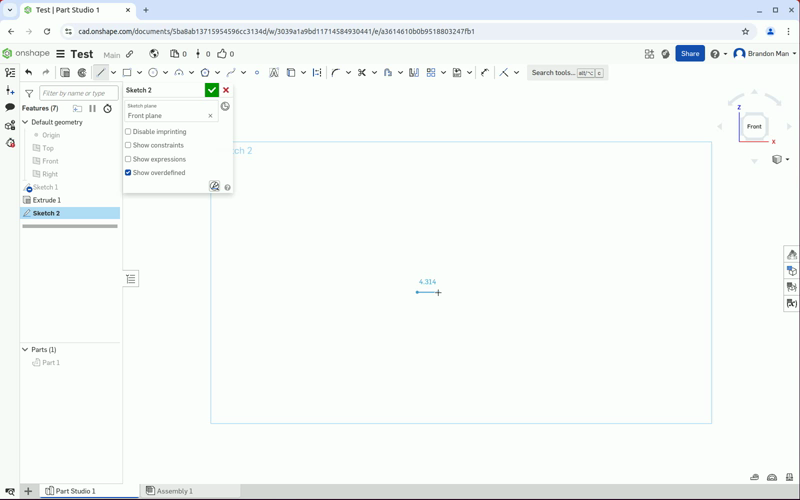
key_up(shift)
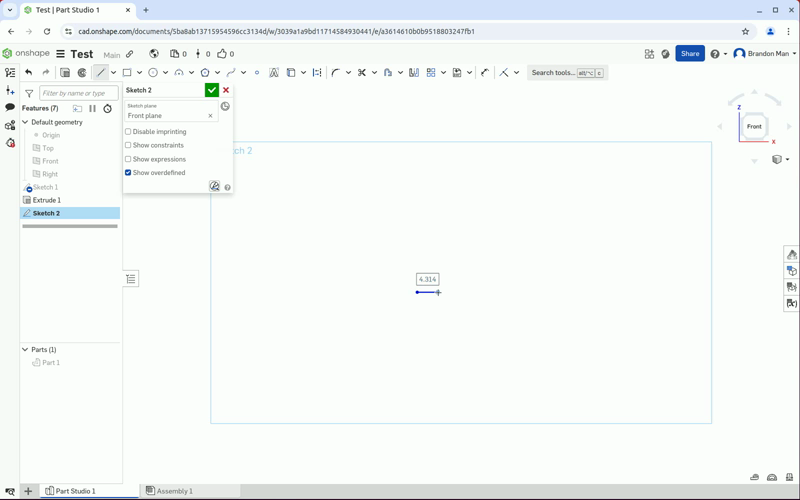
key_down(shift)
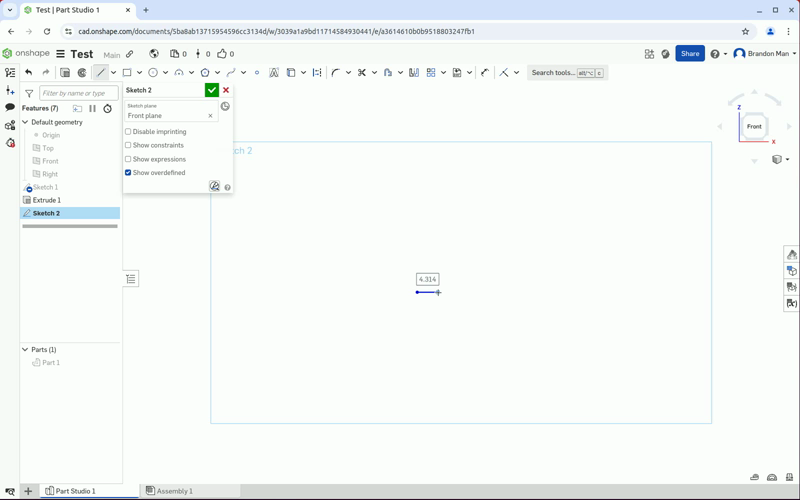
mouse_move(468, 292)
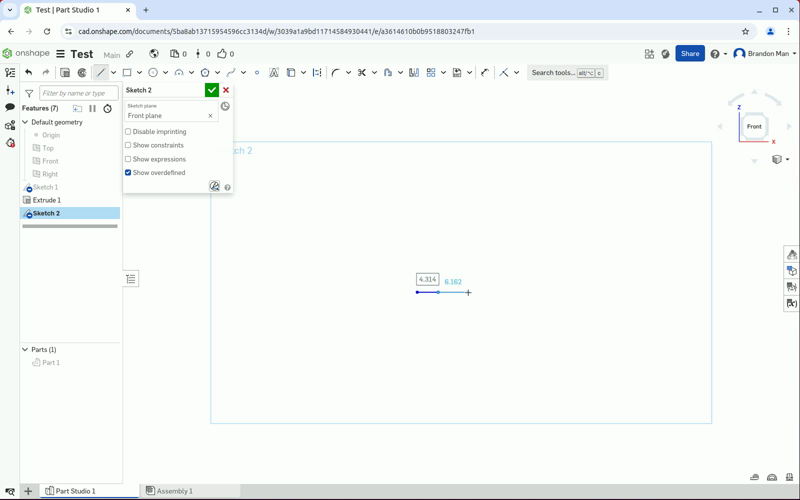
mouse_move(438, 271)
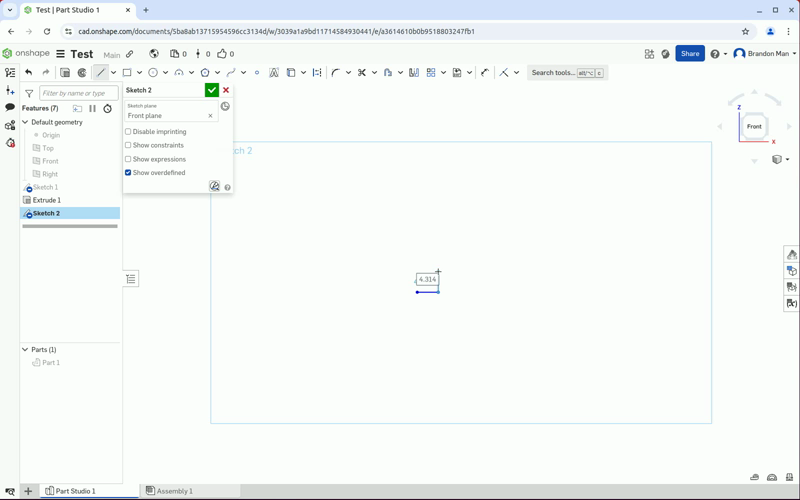
click(438, 271)
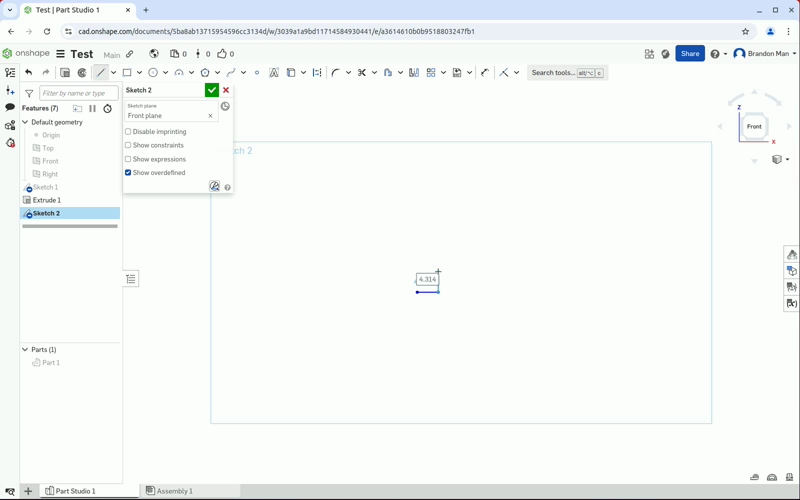
key_up(shift)
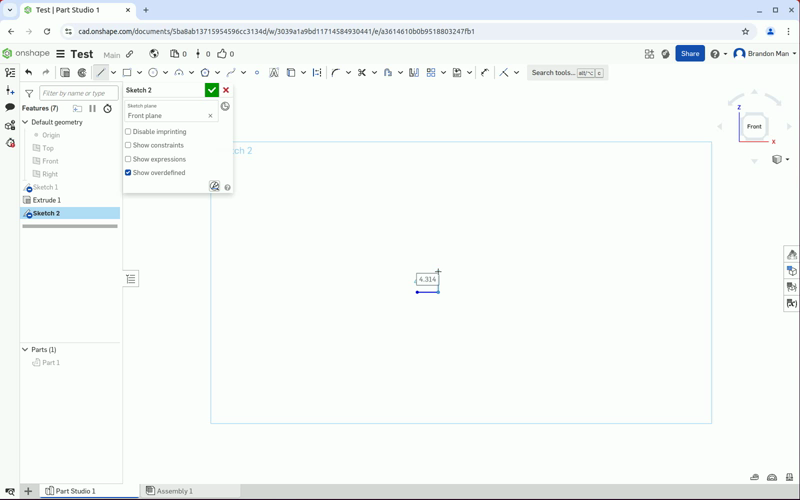
key_down(shift)
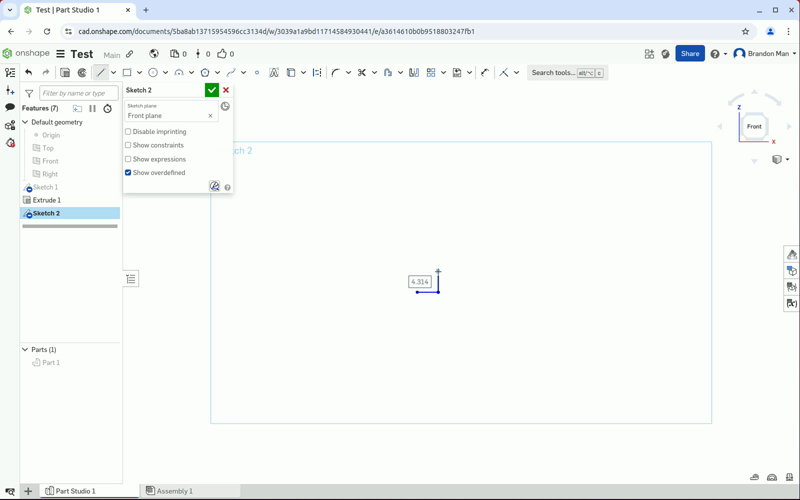
mouse_move(468, 271)
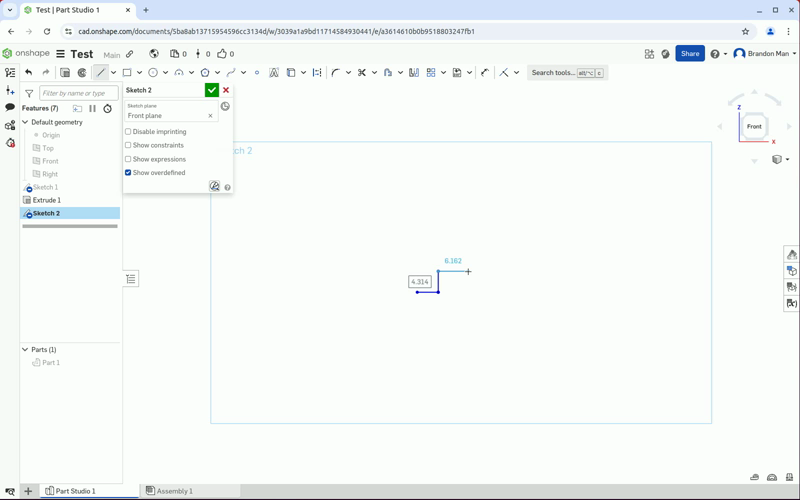
mouse_move(417, 271)
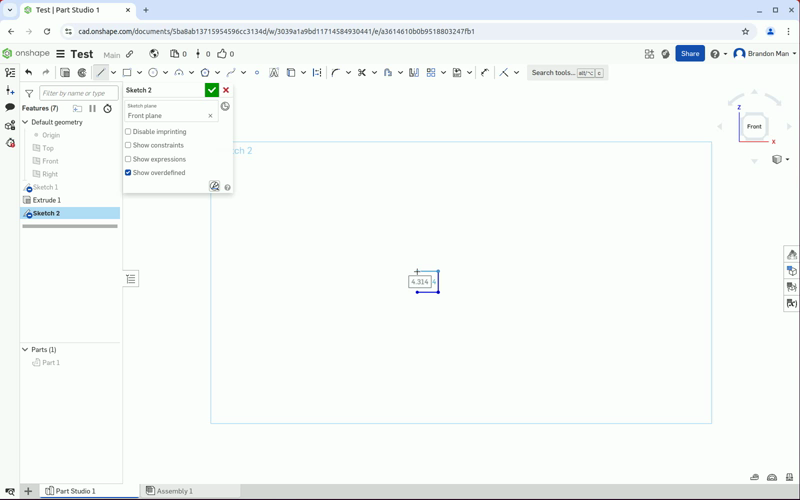
click(417, 271)
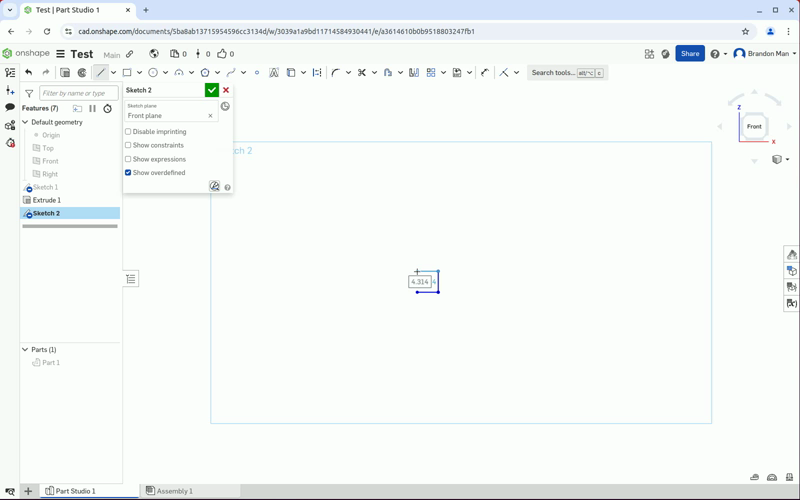
key_up(shift)
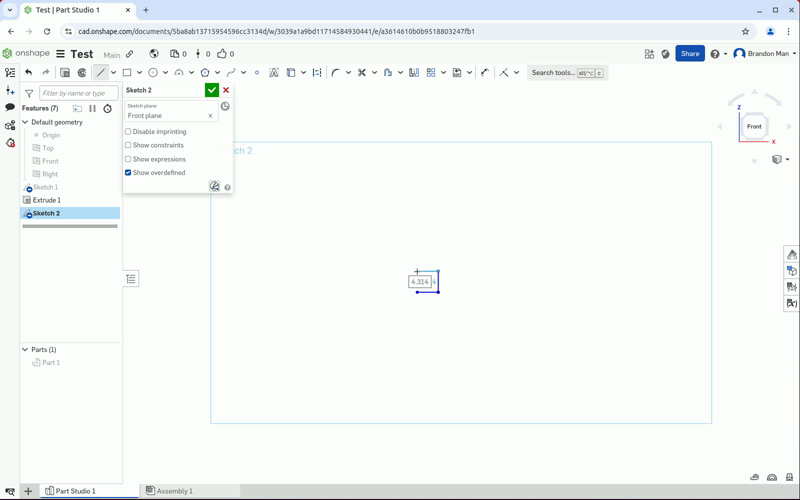
mouse_move(447, 271)
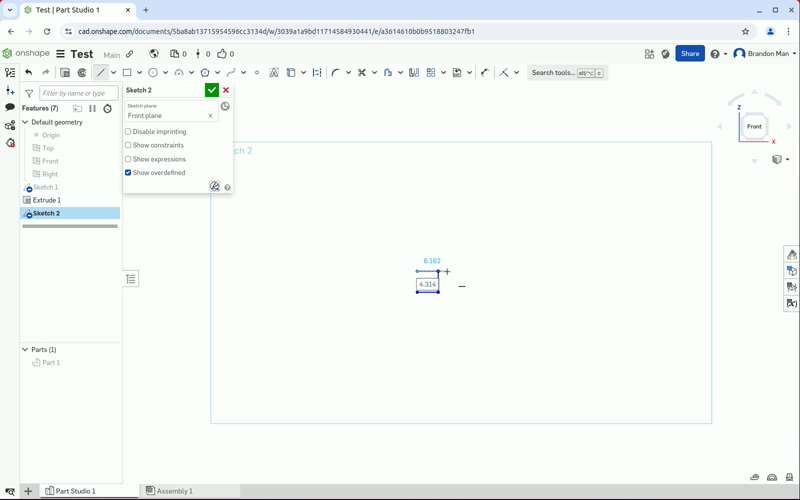
key_down(shift)
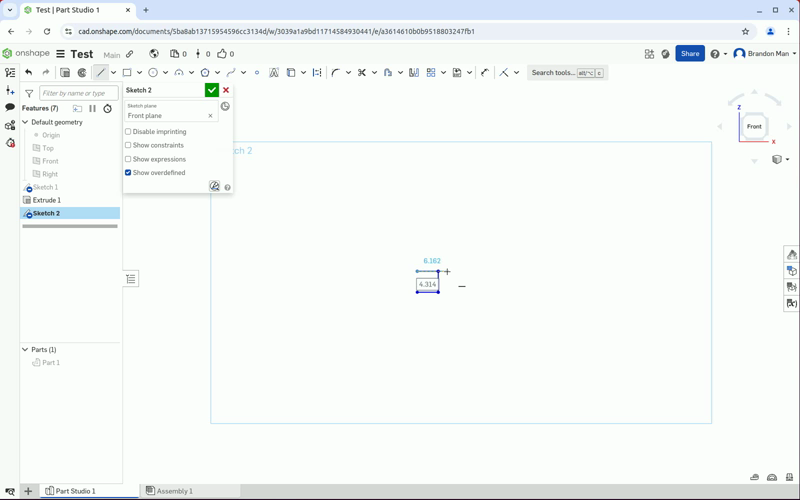
mouse_move(417, 292)
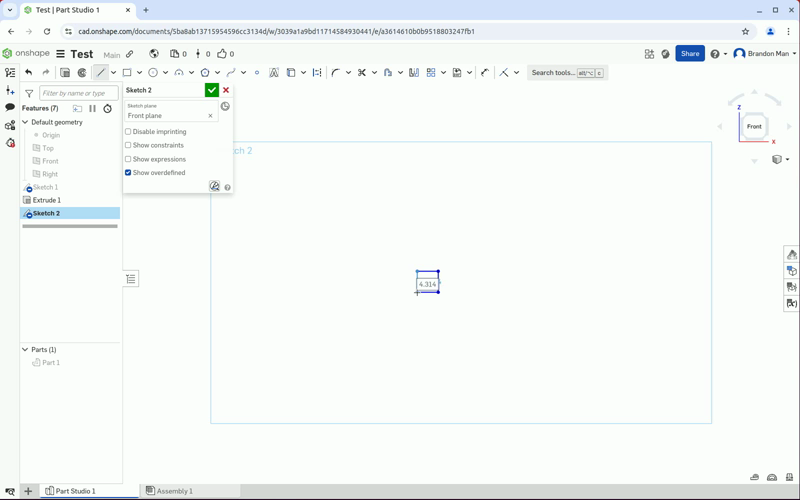
key_up(shift)
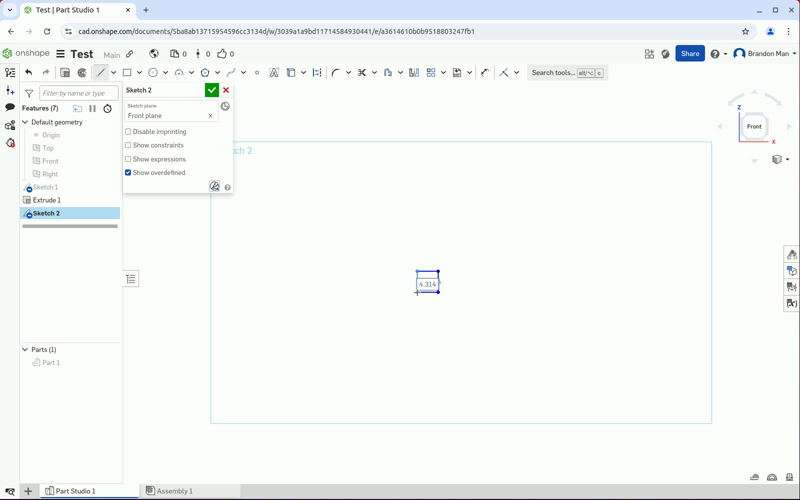
click(417, 292)
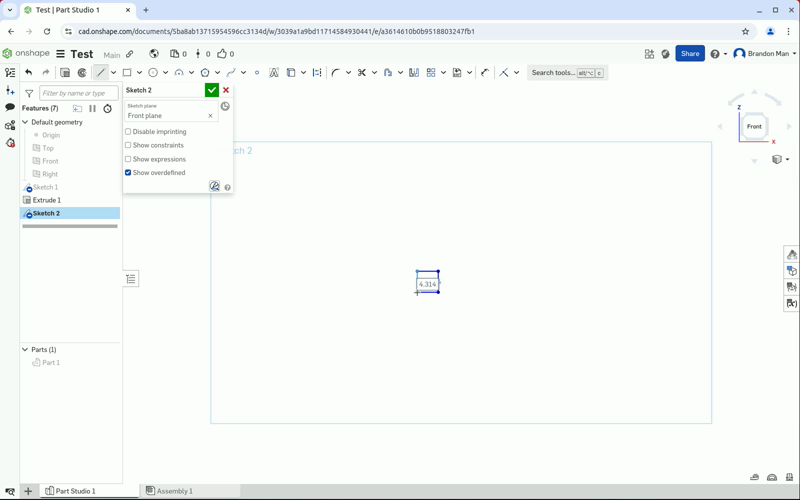
key(esc)
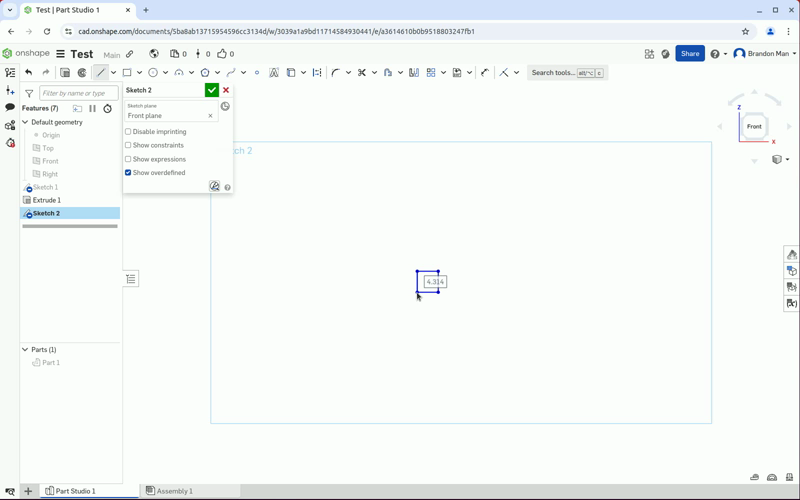
mouse_move(425, 280)
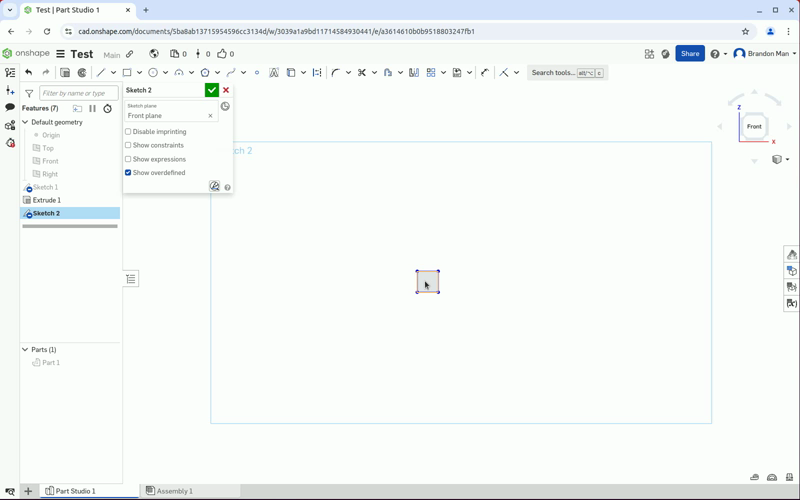
scroll(6)
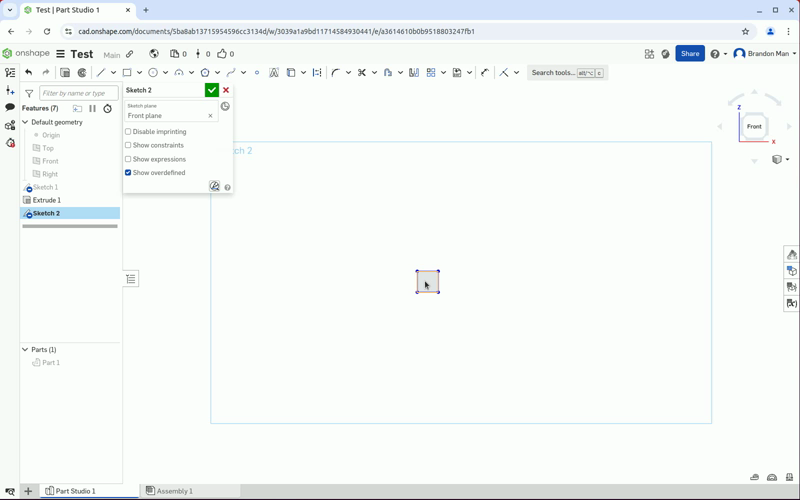
scroll(6)
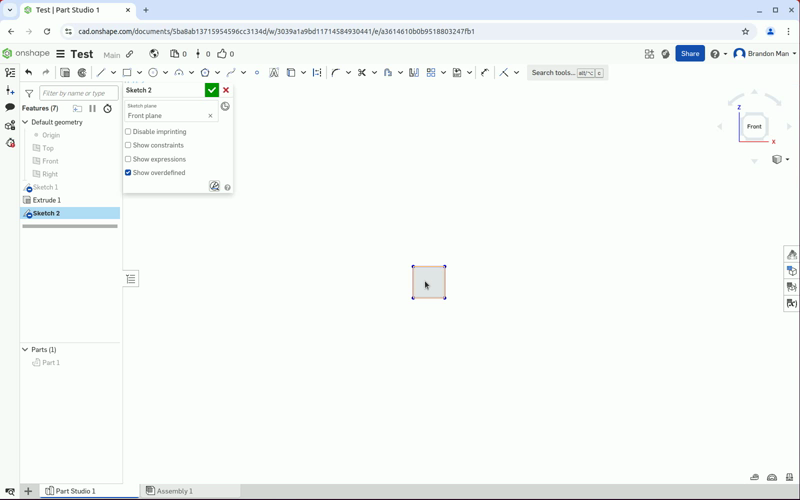
scroll(6)
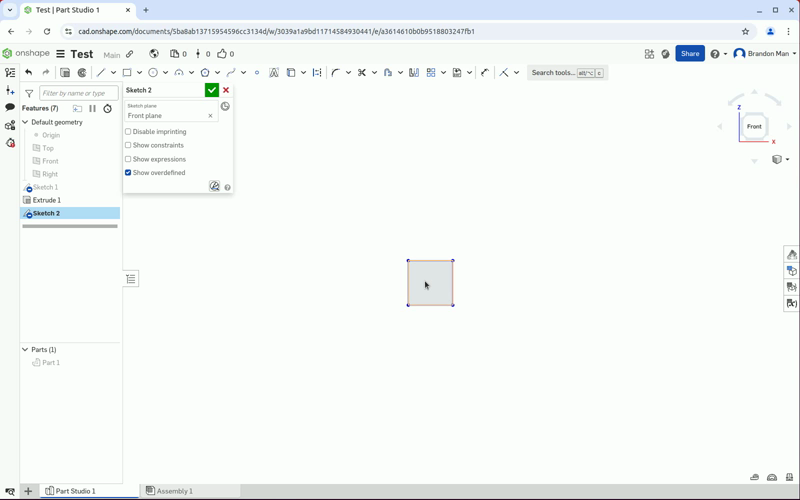
scroll(6)
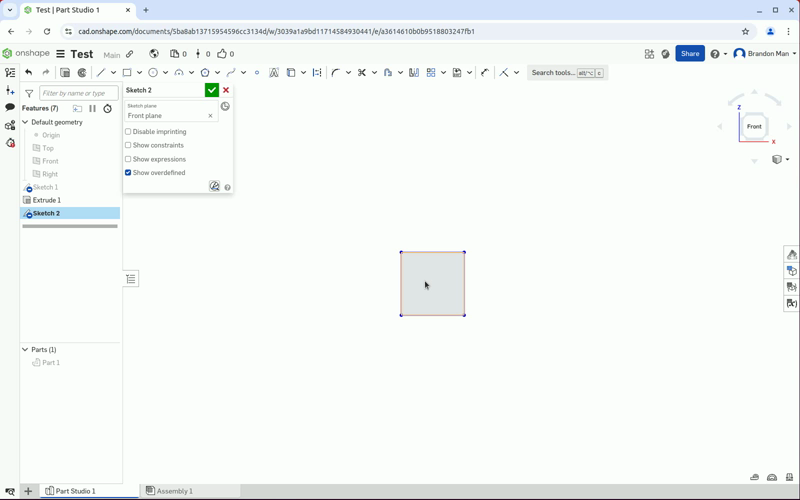
scroll(6)
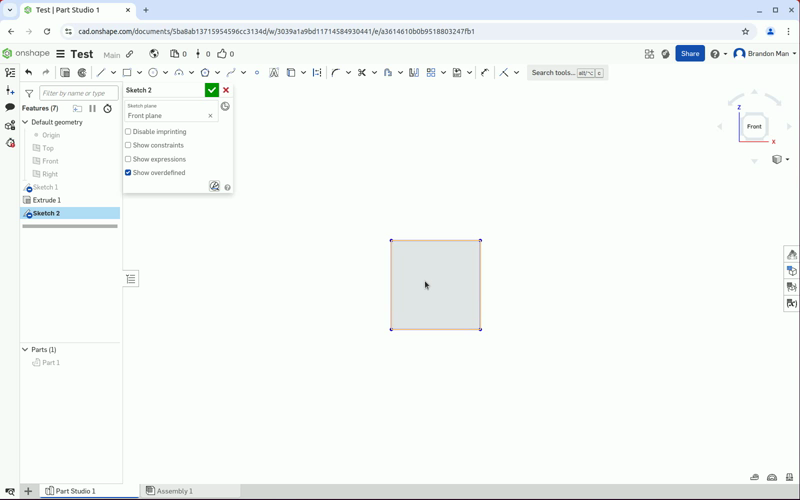
scroll(6)
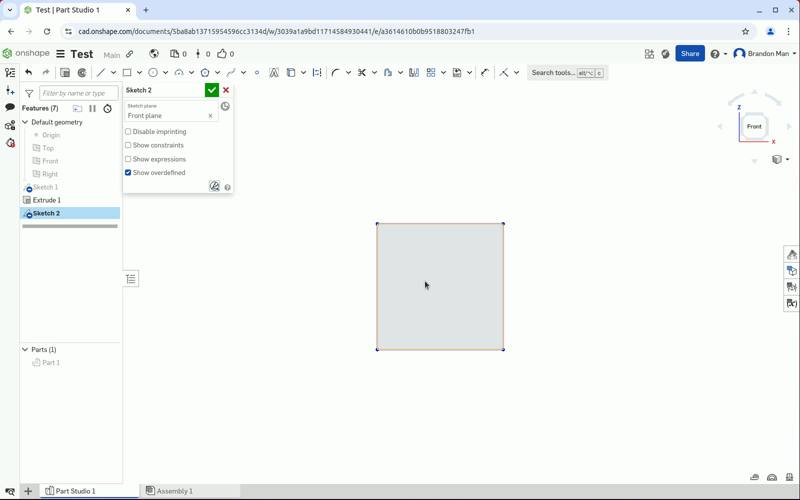
scroll(6)
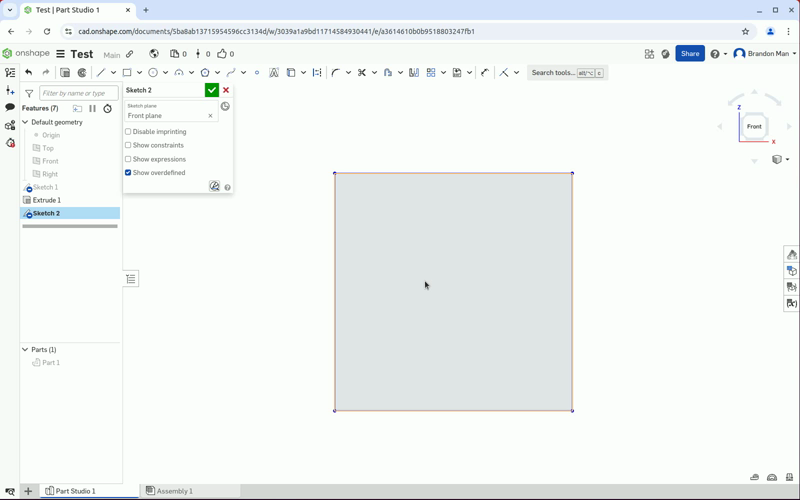
click(425, 280)
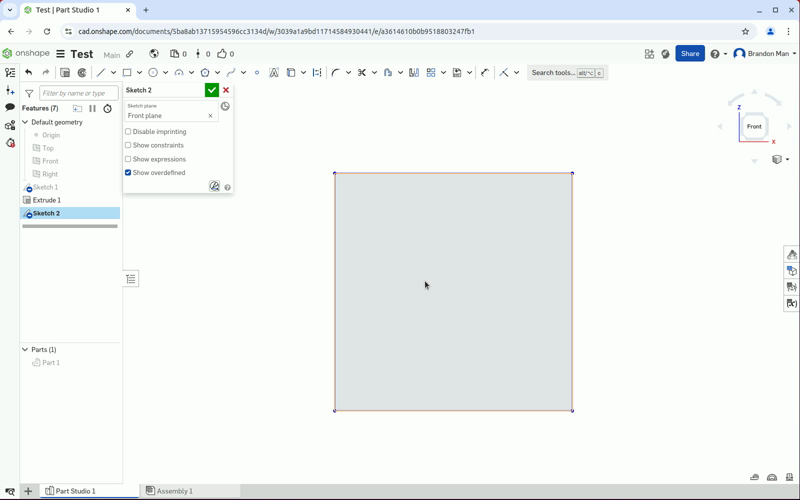
scroll(-6)
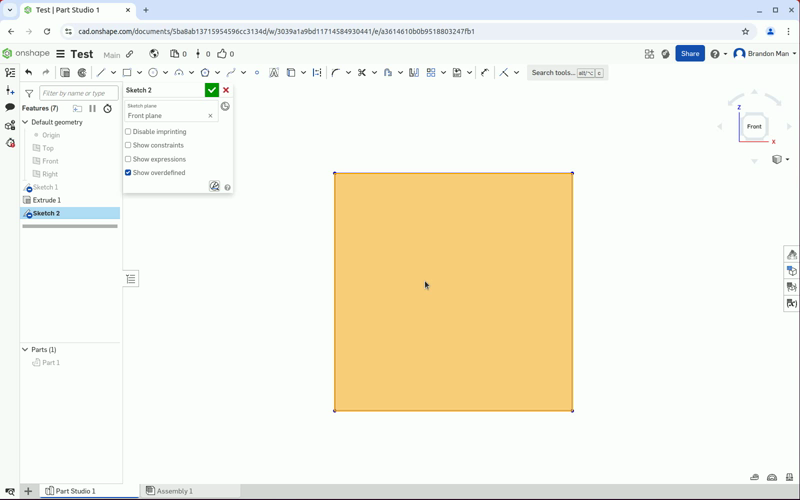
scroll(-6)
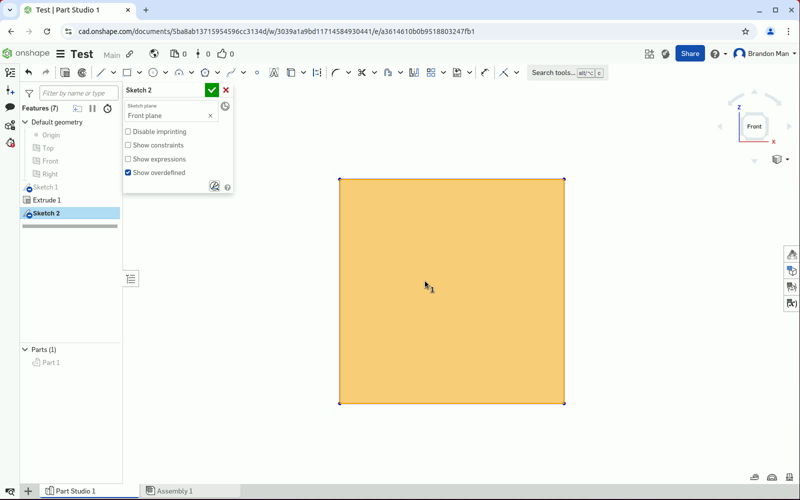
scroll(-6)
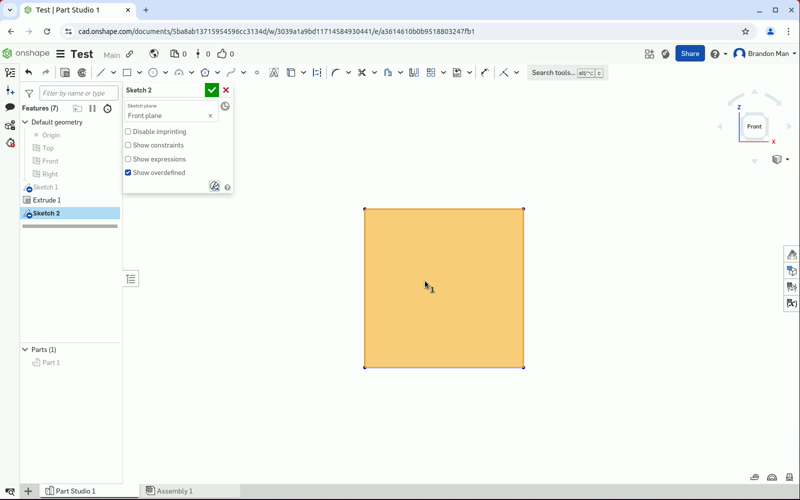
scroll(-6)
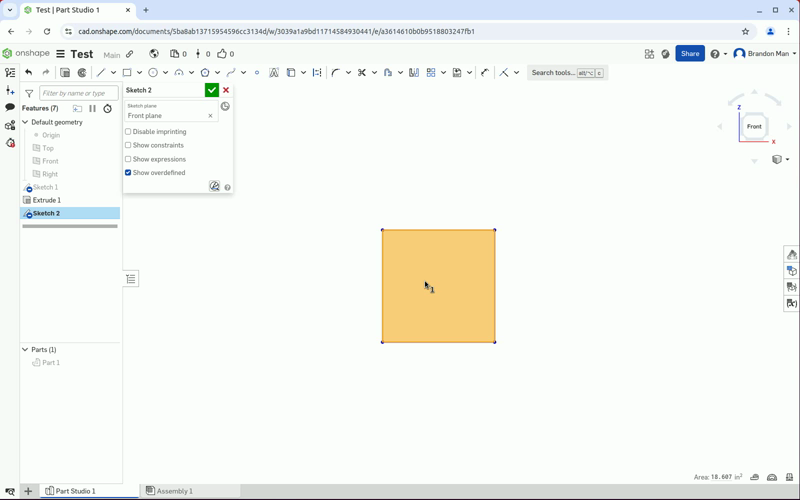
scroll(-6)
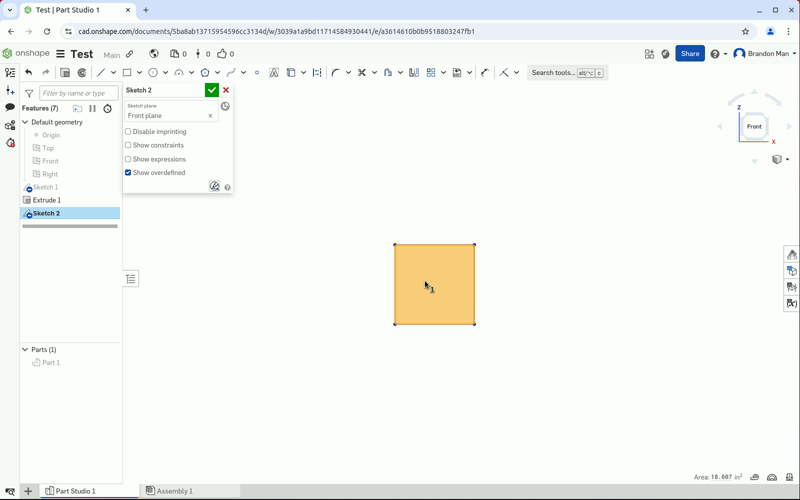
scroll(-6)
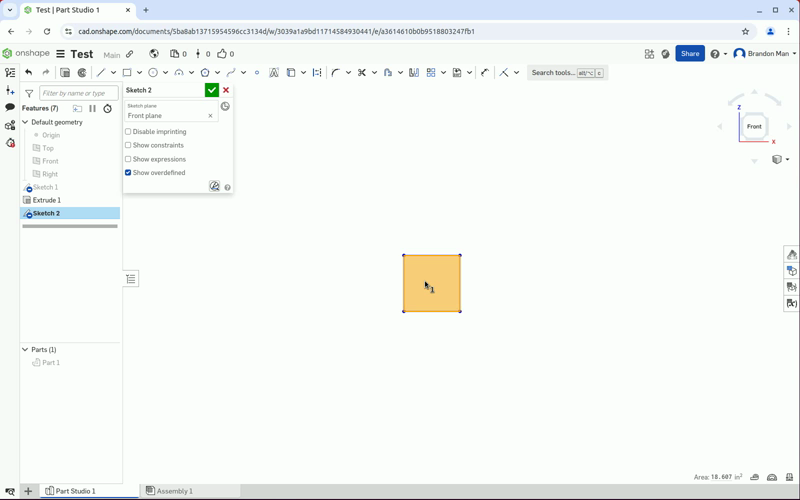
scroll(-6)
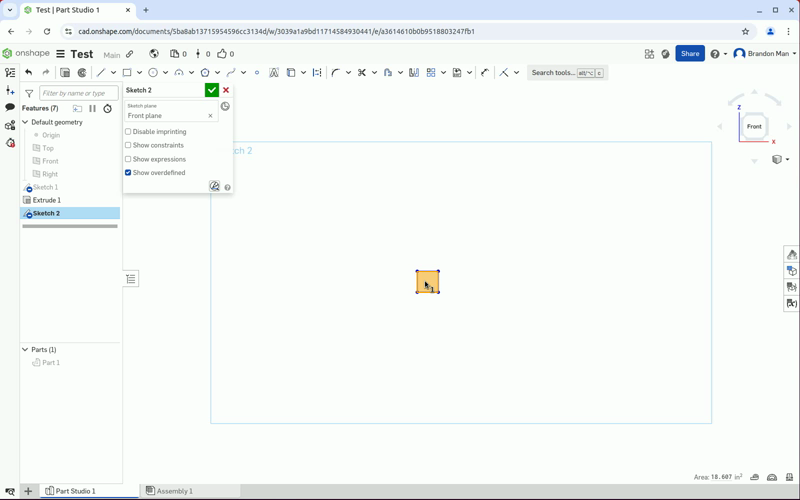
mouse_move(73, 352)
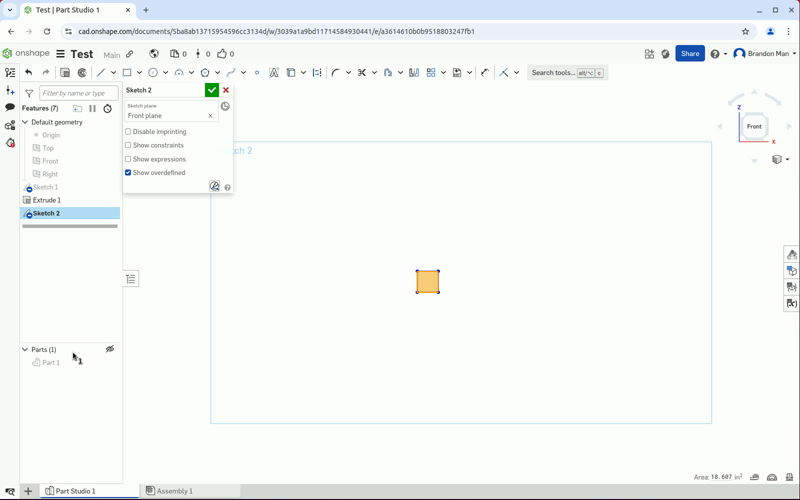
key(shift+y)
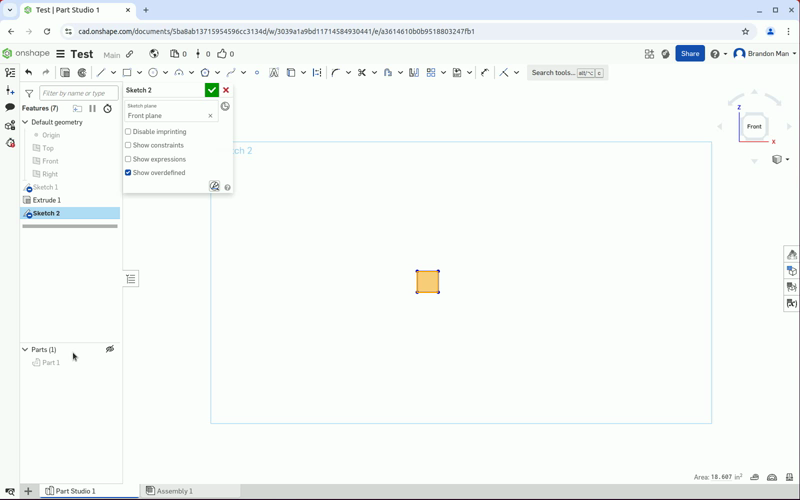
key(shift+e)
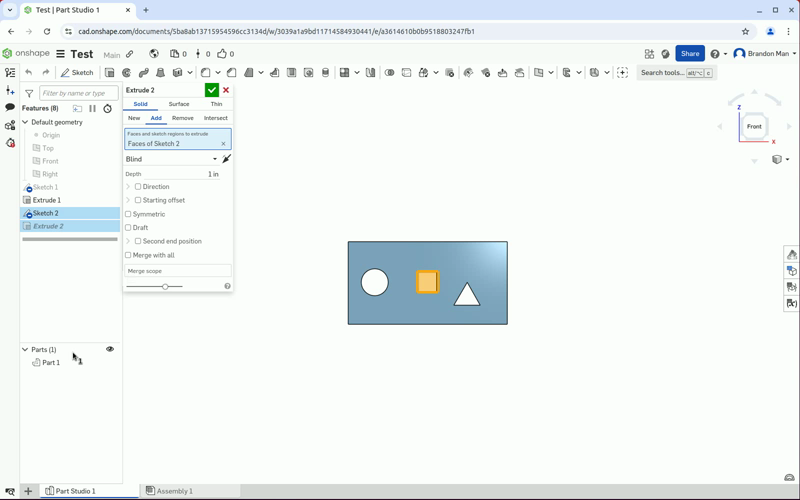
mouse_move(143, 106)
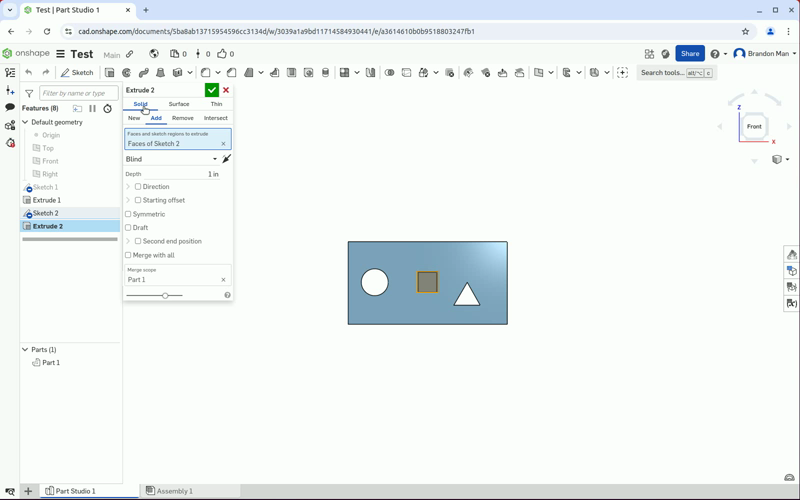
click(143, 106)
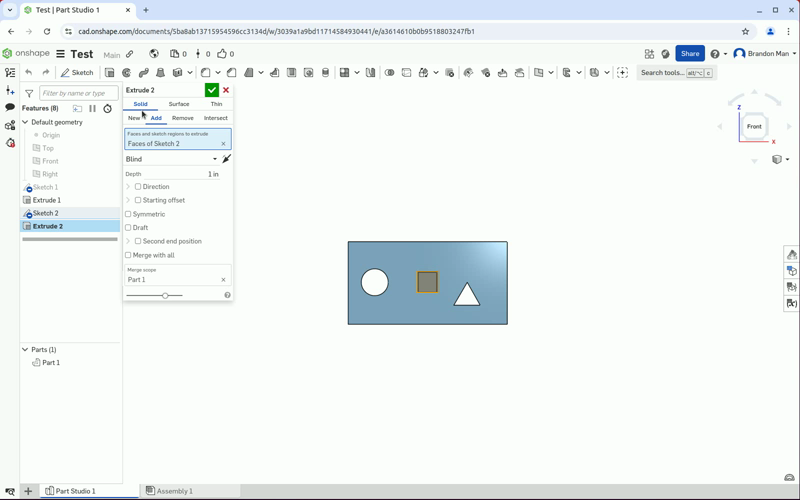
mouse_move(137, 120)
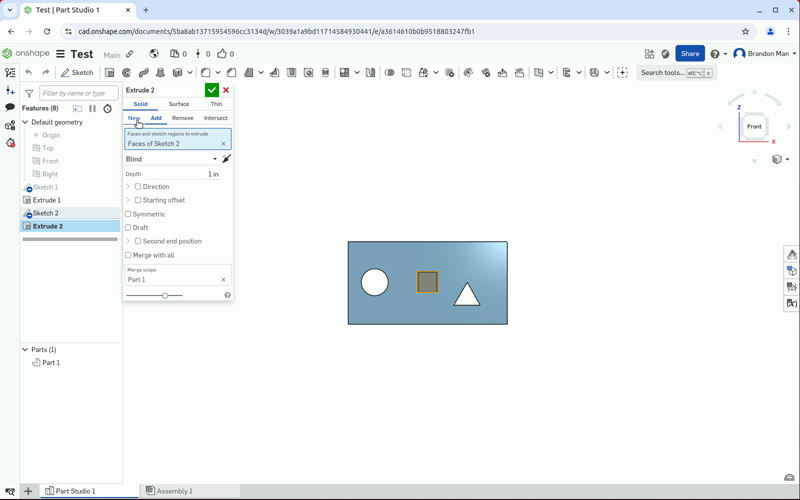
click(137, 120)
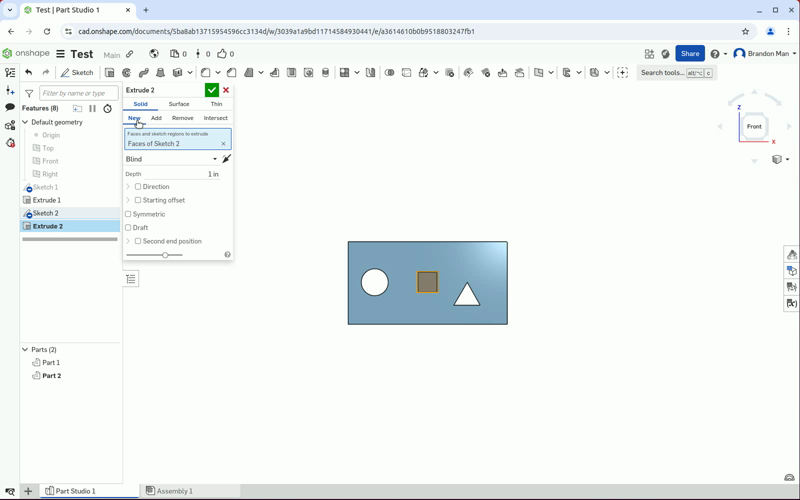
key(tab, 4)
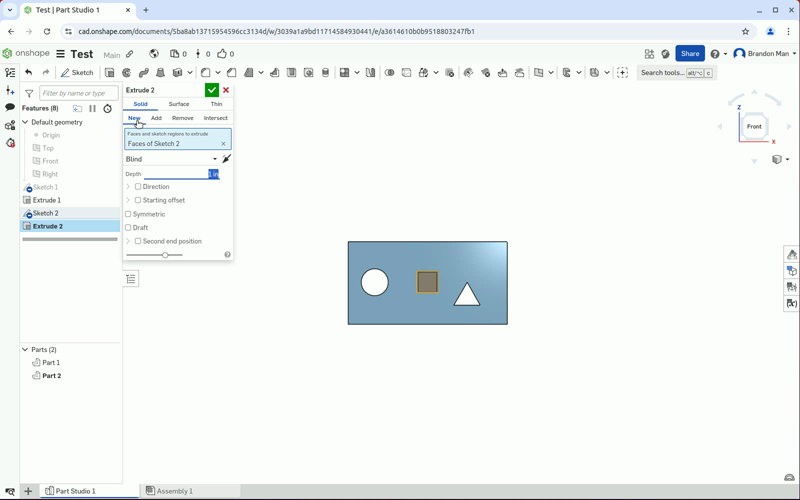
text(-6.74)
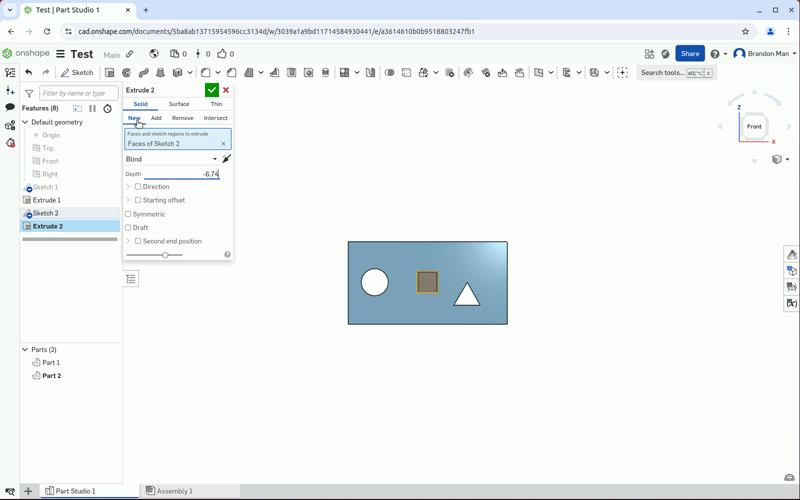
key(enter)
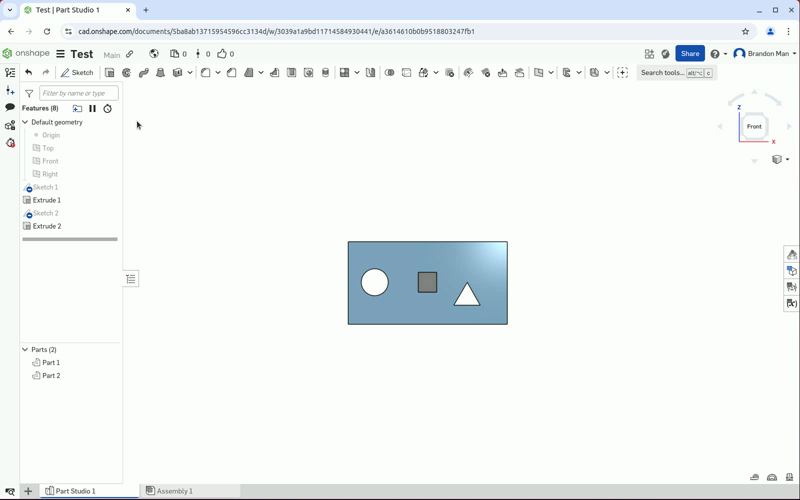
key(shift+h)
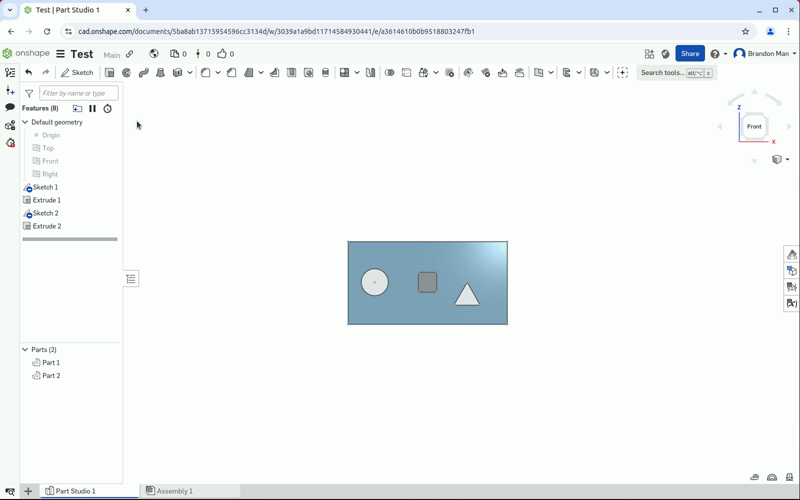
key(shift+h)
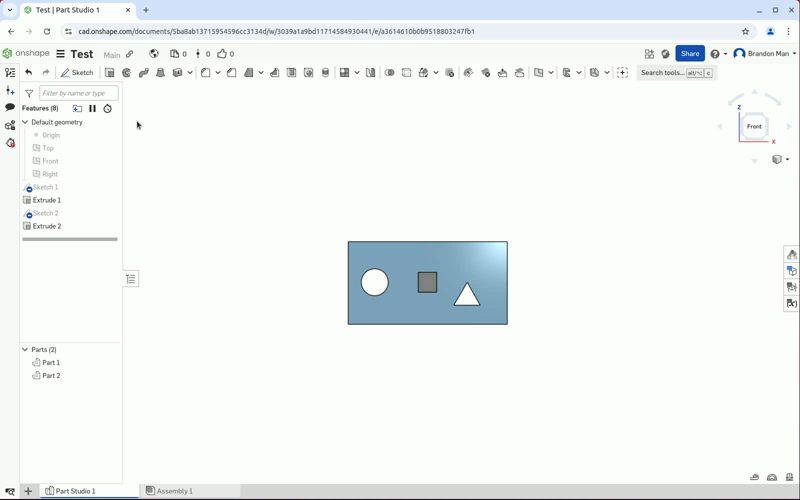
mouse_move(73, 189)
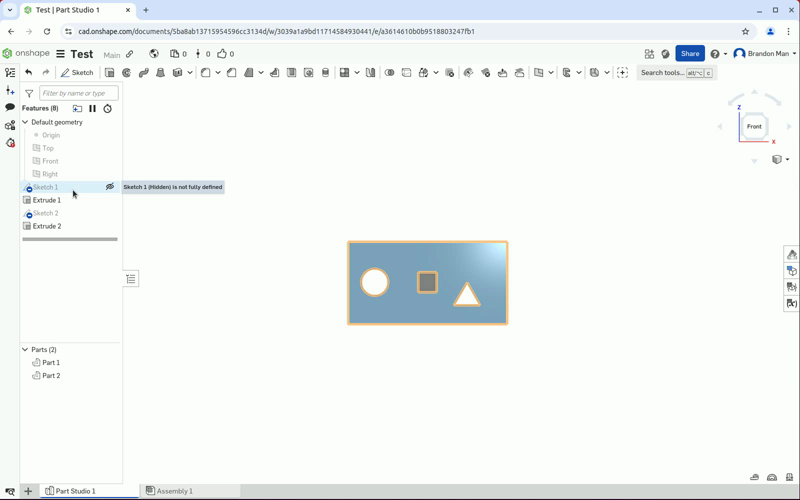
click(73, 189)
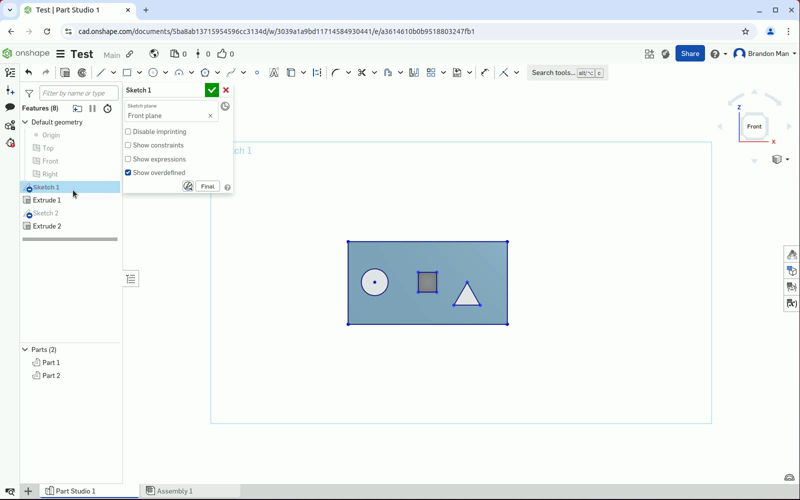
mouse_move(229, 92)
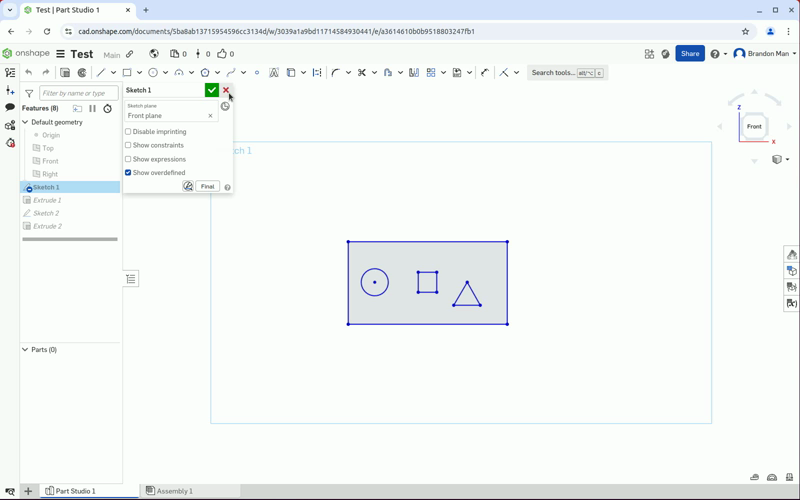
click(229, 92)
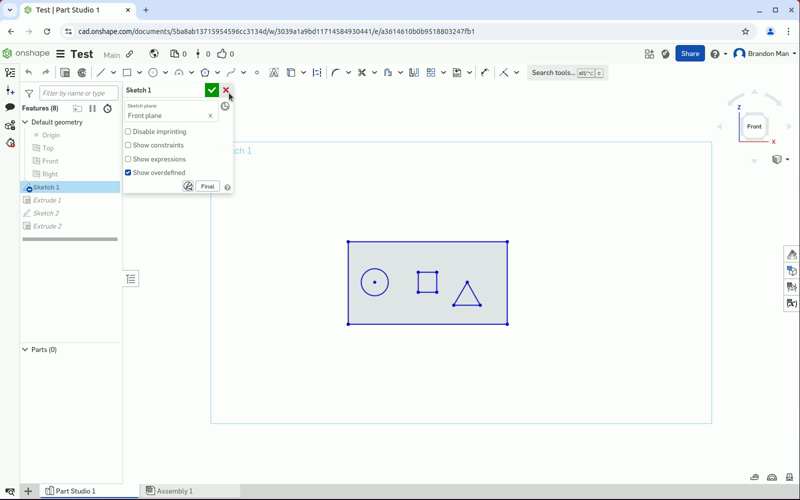
key(shift+s)
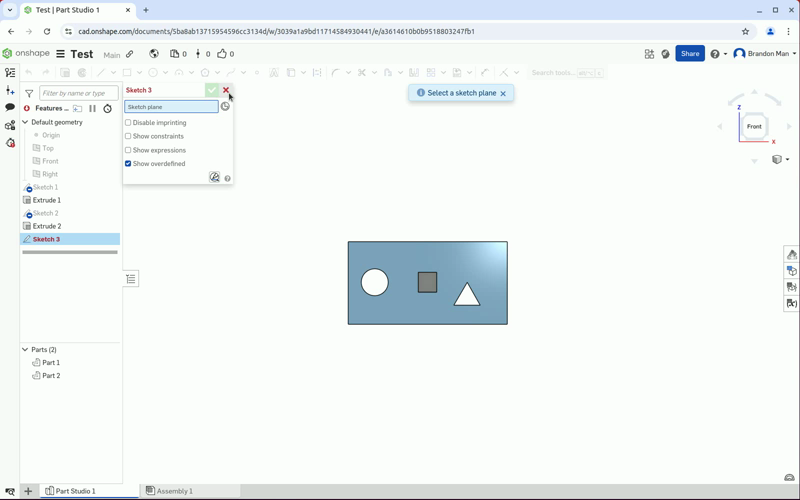
mouse_move(73, 163)
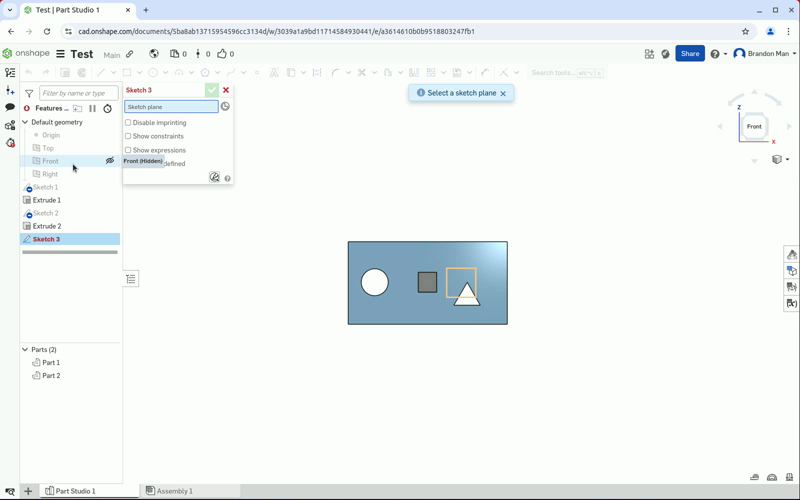
click(73, 163)
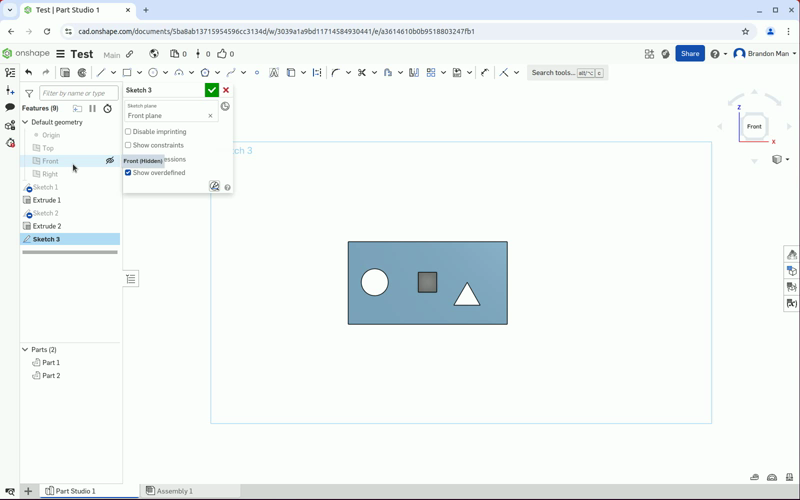
mouse_move(73, 352)
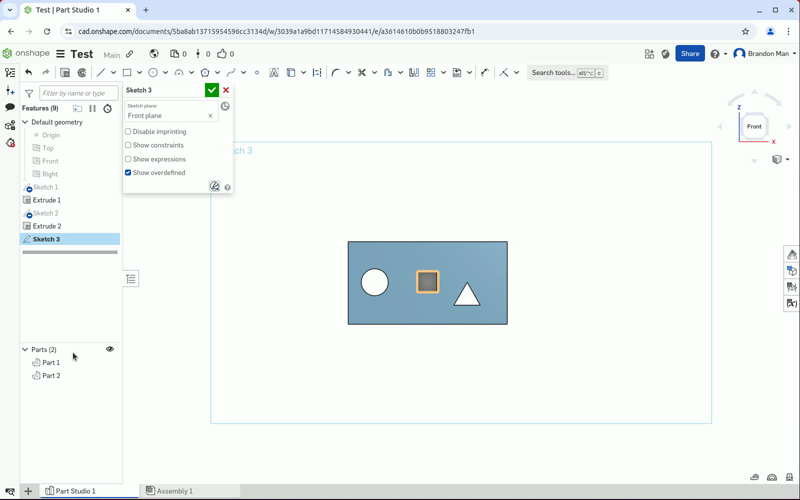
key(y)
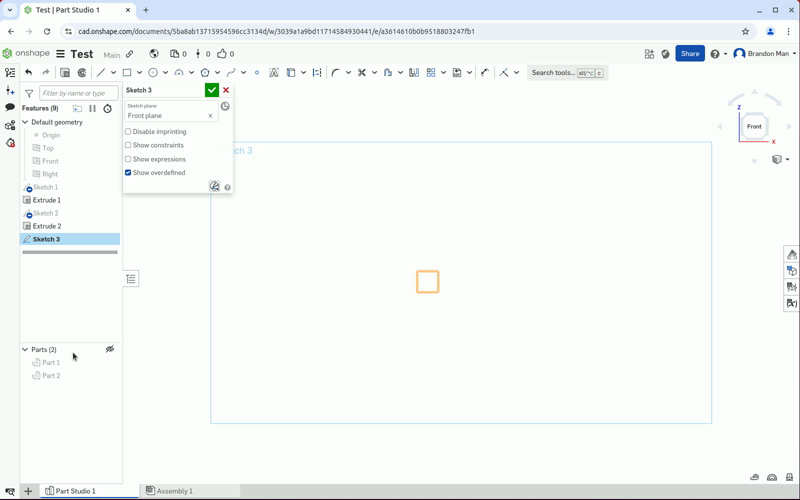
key(c)
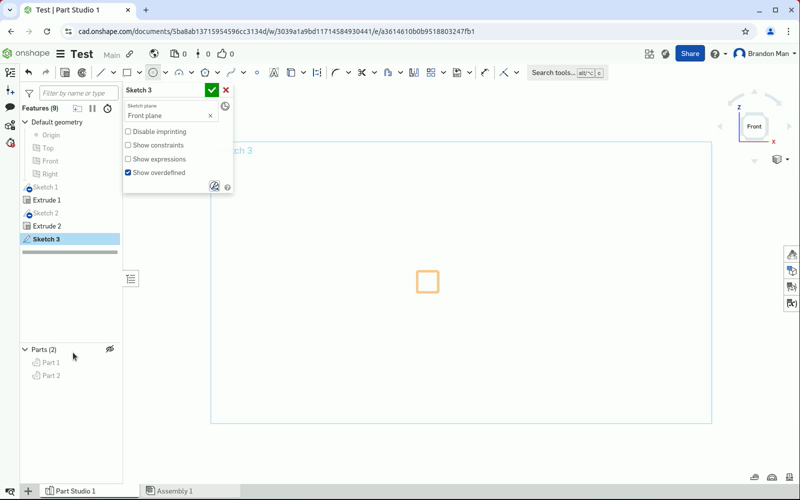
key_down(shift)
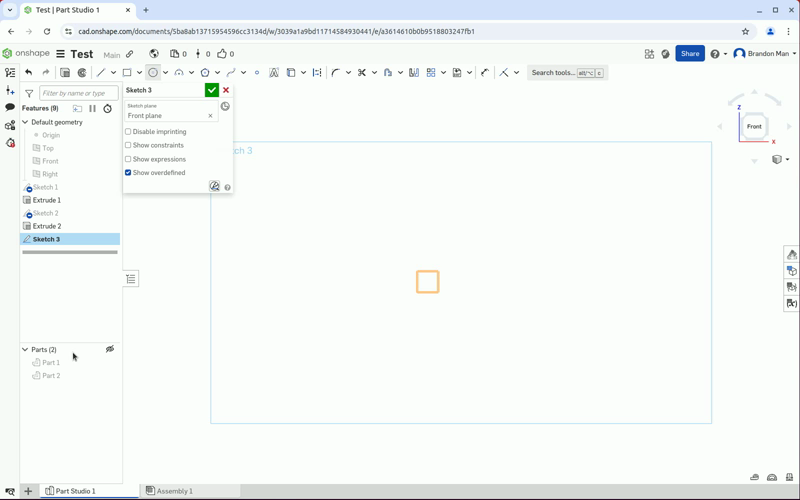
mouse_move(375, 282)
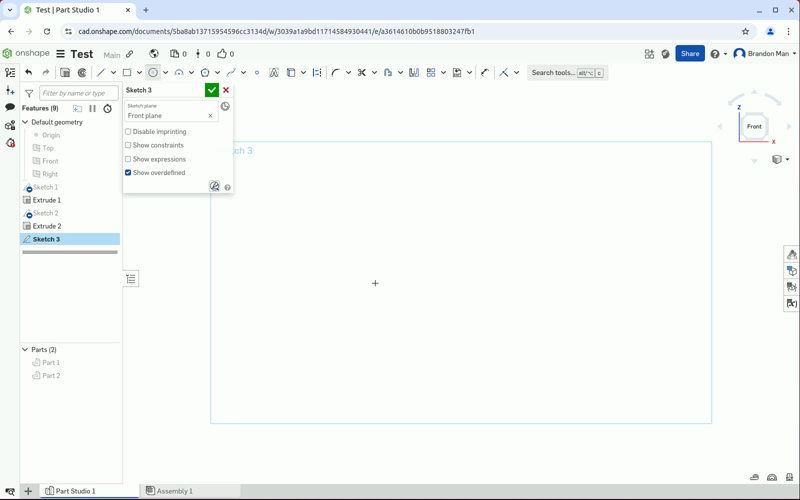
click(375, 282)
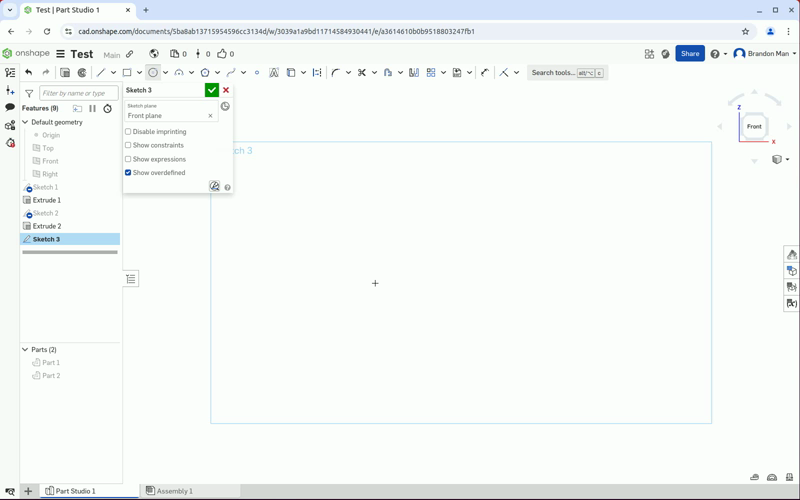
key_up(shift)
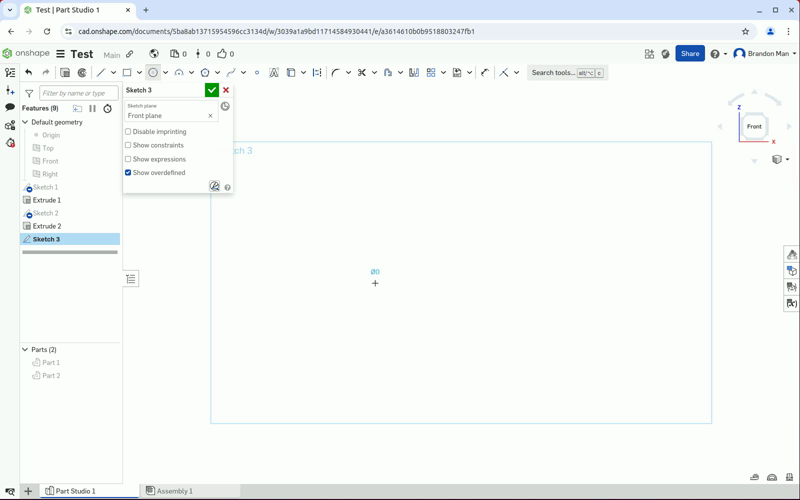
mouse_move(389, 282)
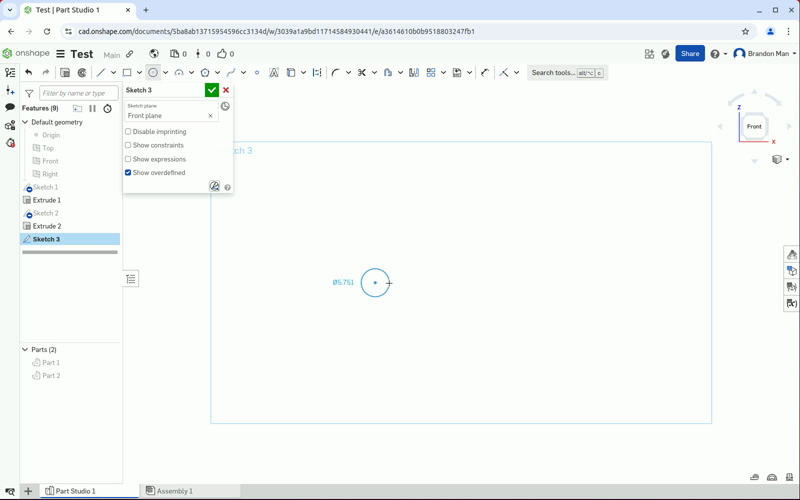
click(389, 282)
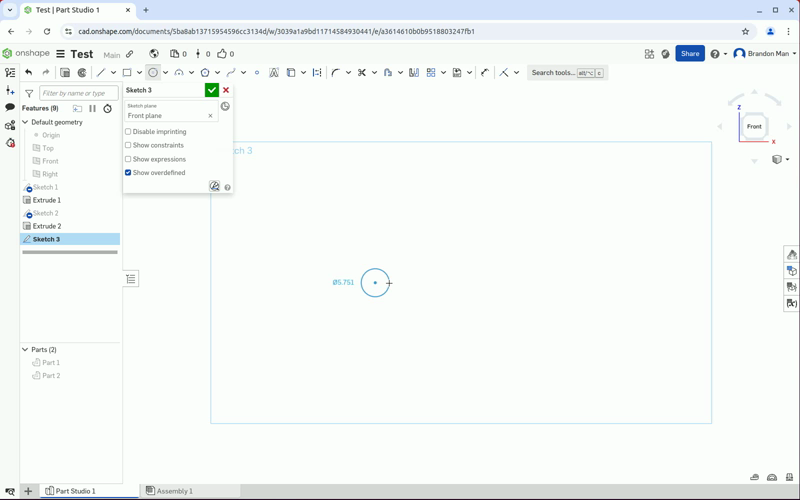
key(esc)
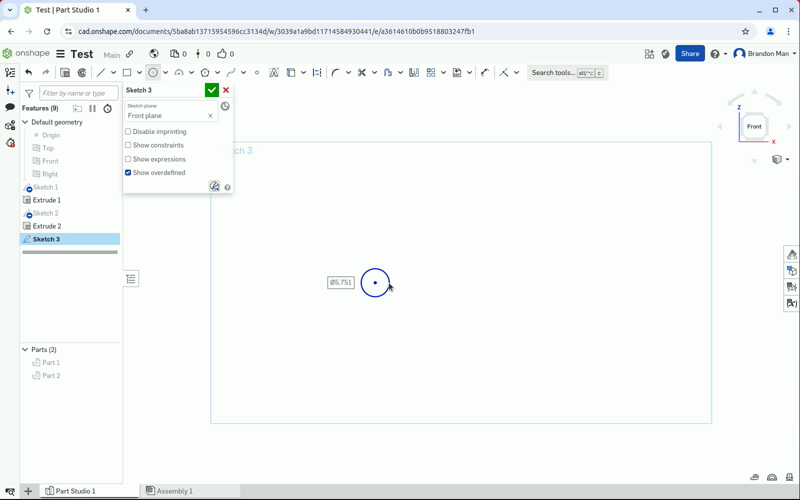
mouse_move(375, 273)
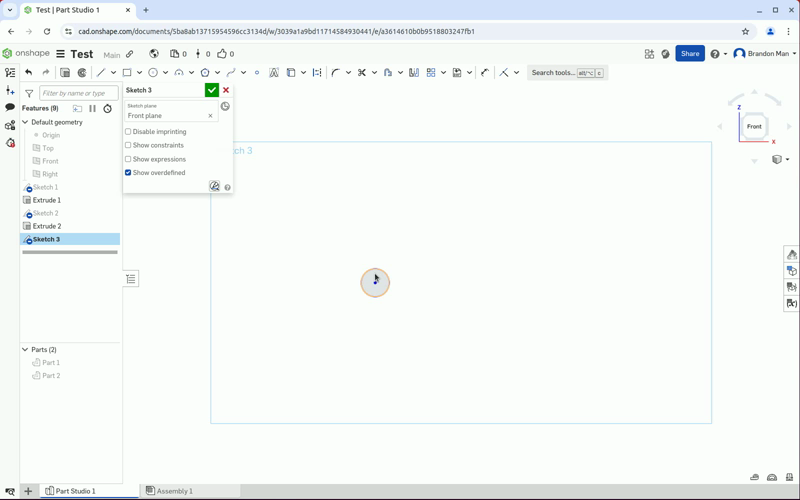
scroll(6)
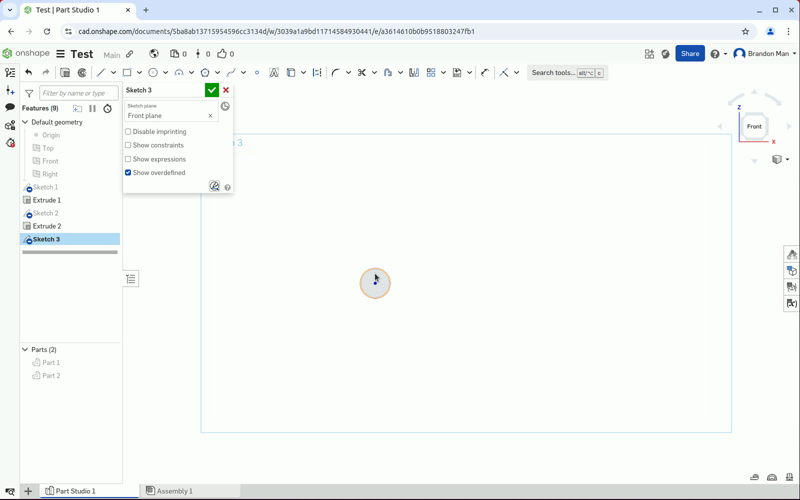
scroll(6)
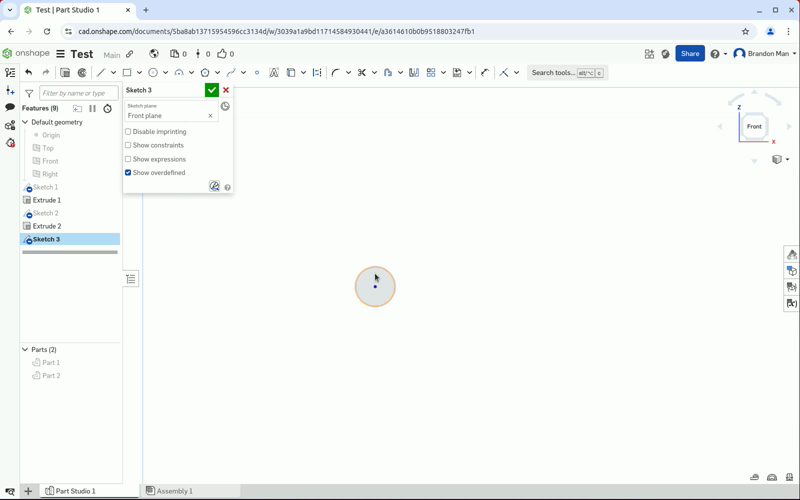
scroll(6)
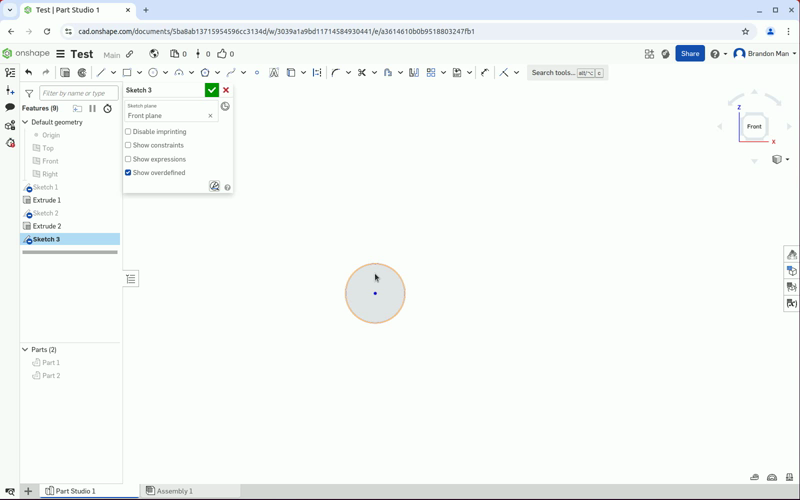
scroll(6)
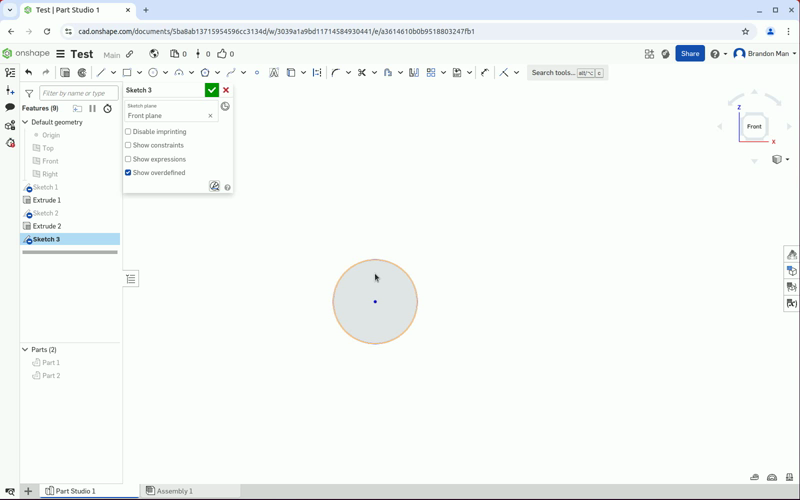
scroll(6)
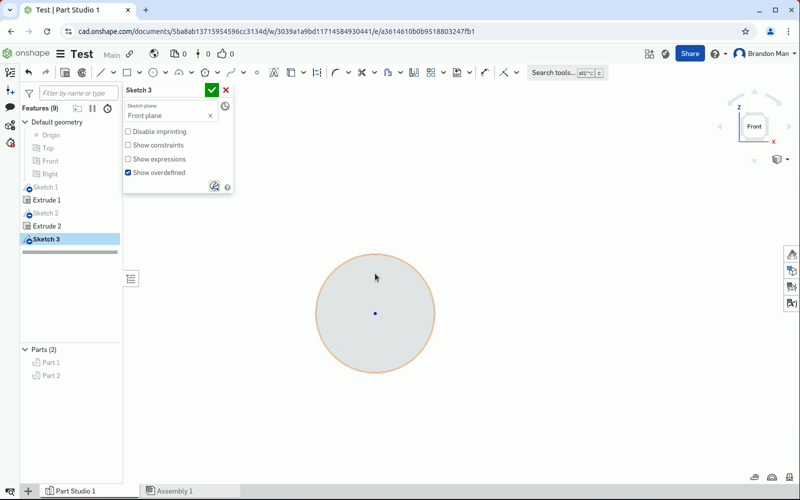
scroll(6)
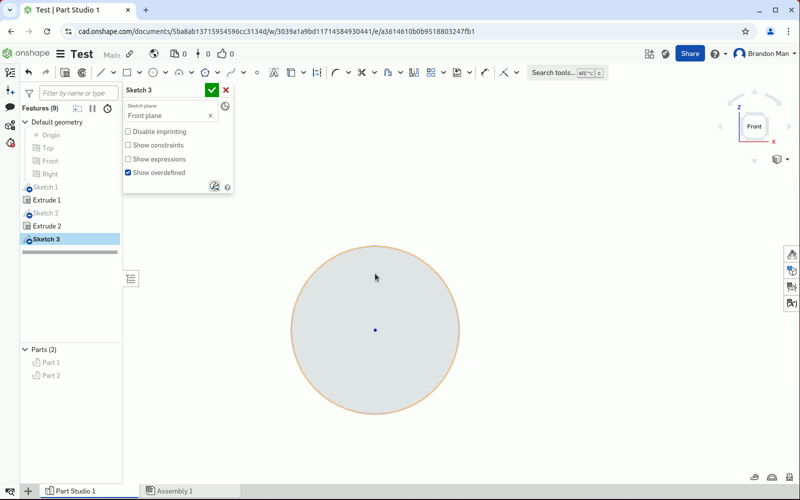
scroll(6)
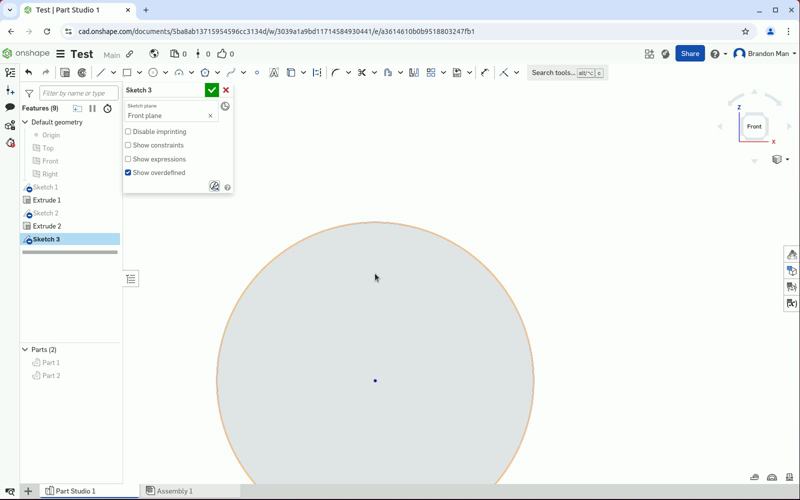
click(375, 273)
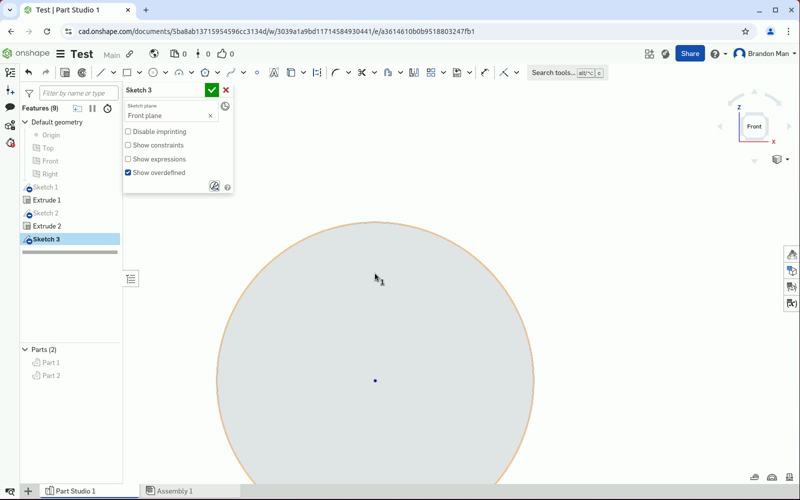
scroll(-6)
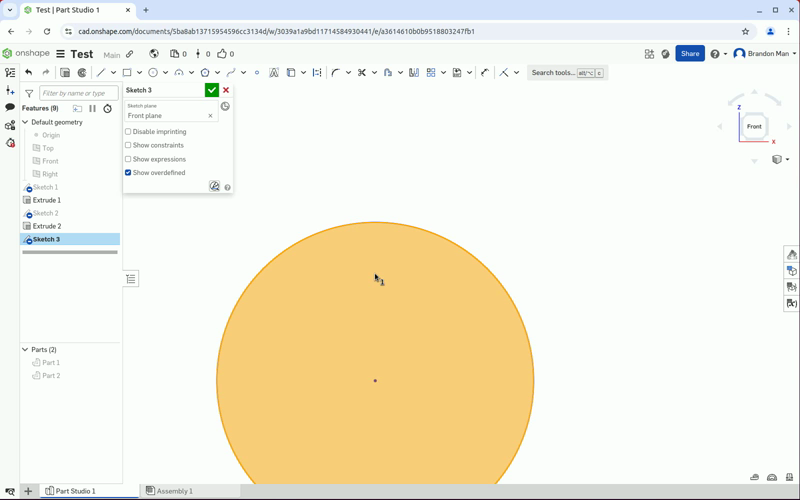
scroll(-6)
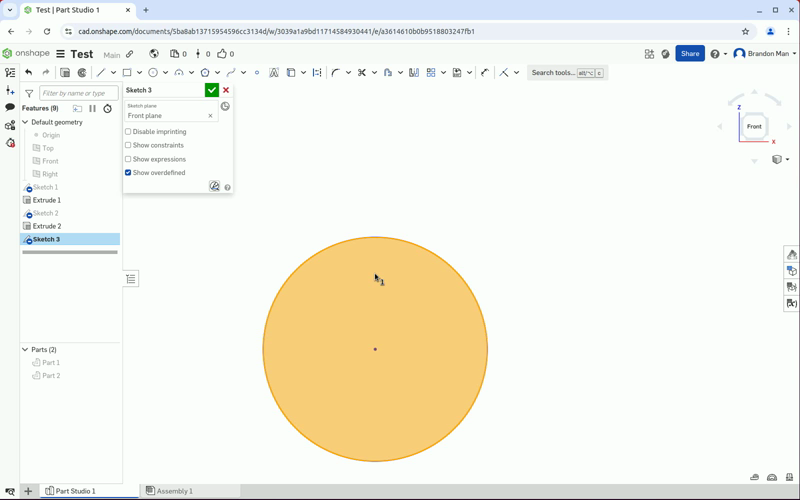
scroll(-6)
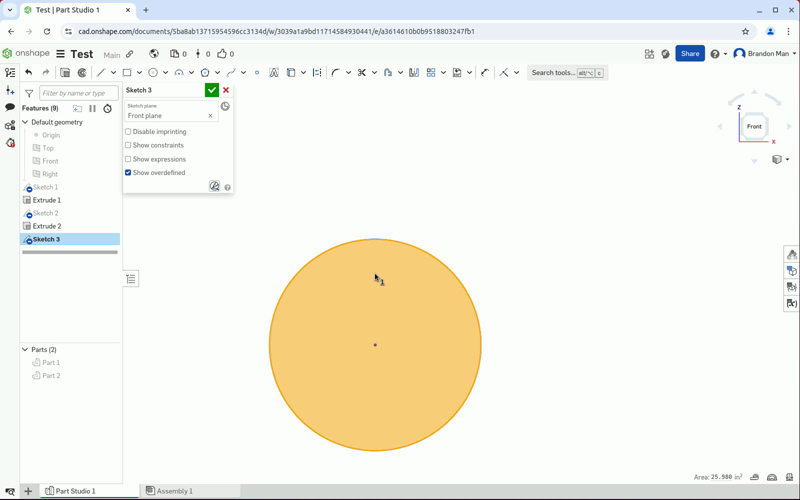
scroll(-6)
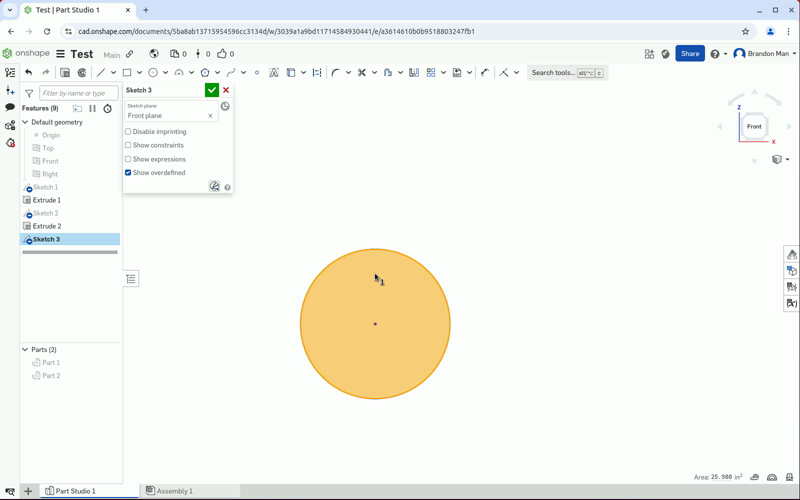
scroll(-6)
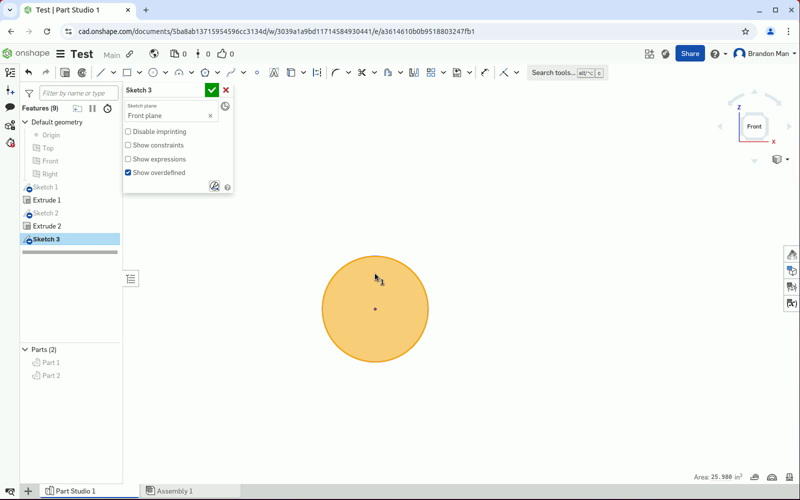
scroll(-6)
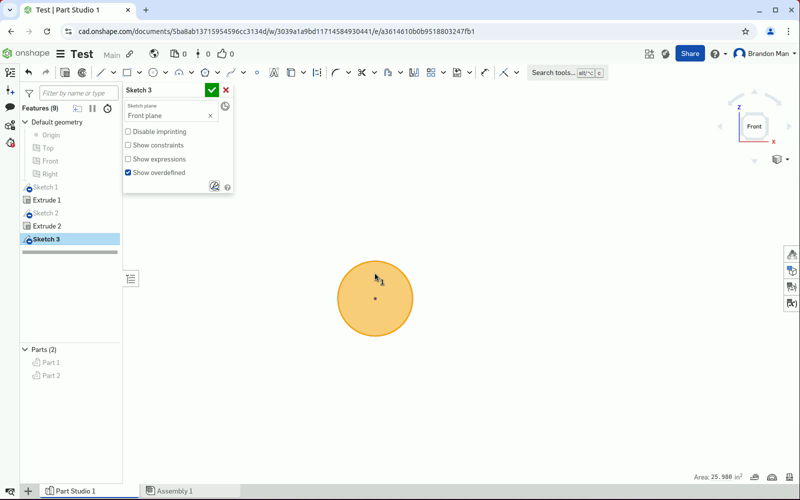
scroll(-6)
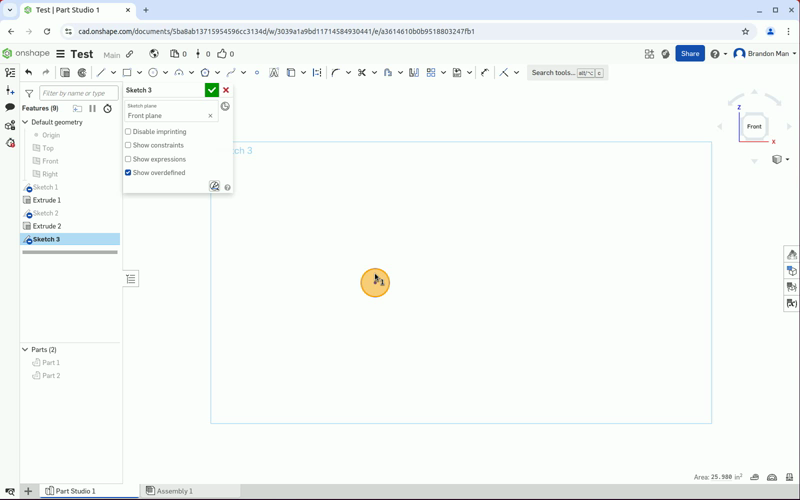
mouse_move(73, 352)
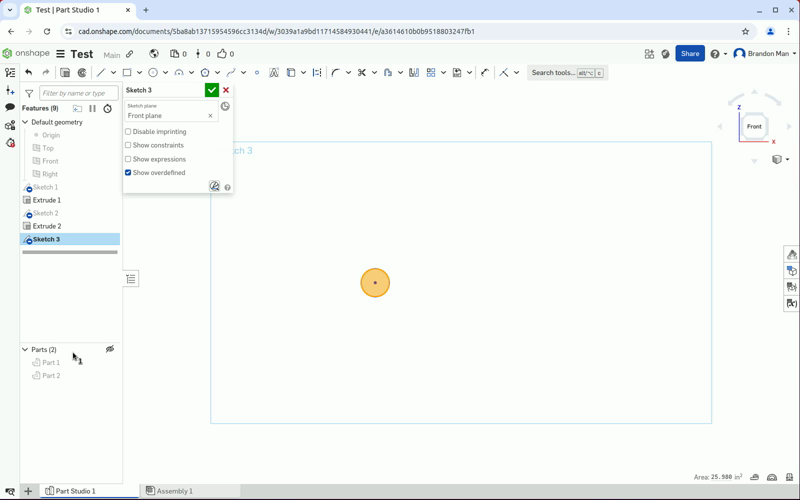
key(shift+y)
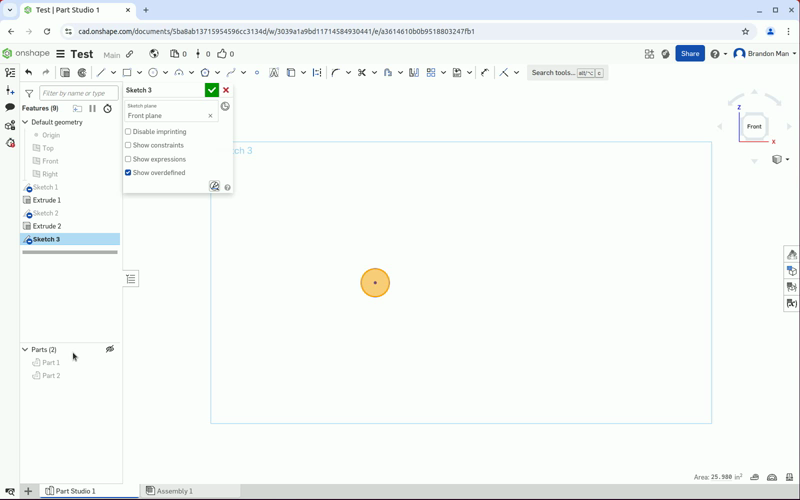
key(shift+e)
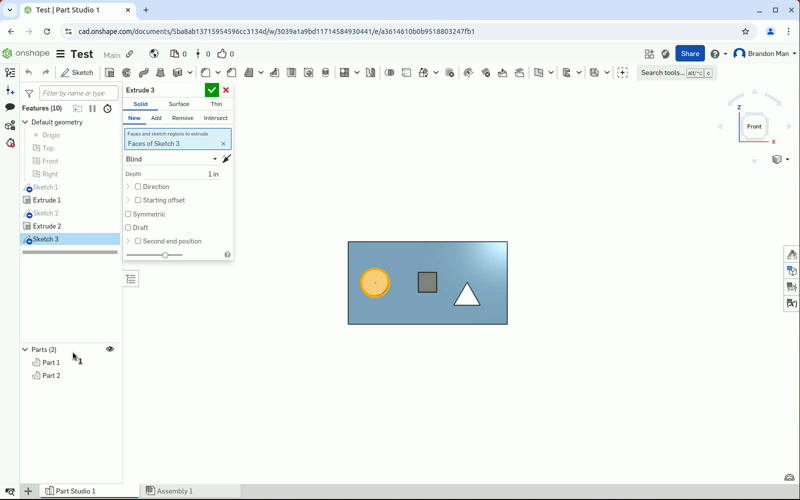
mouse_move(143, 106)
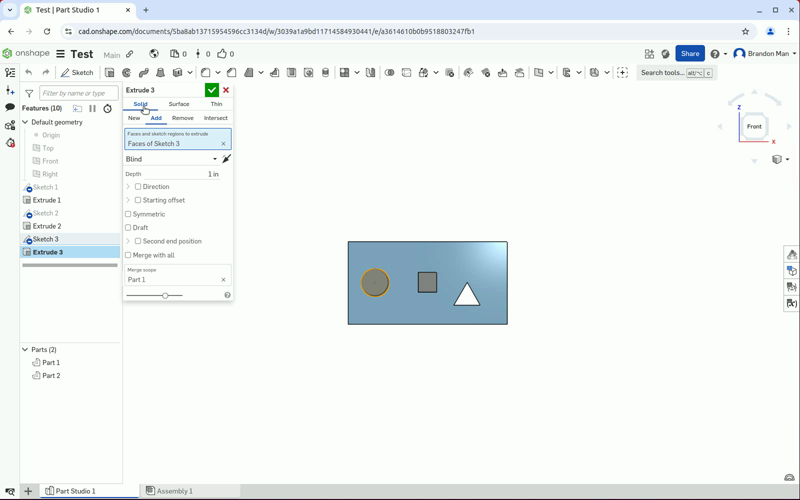
click(143, 106)
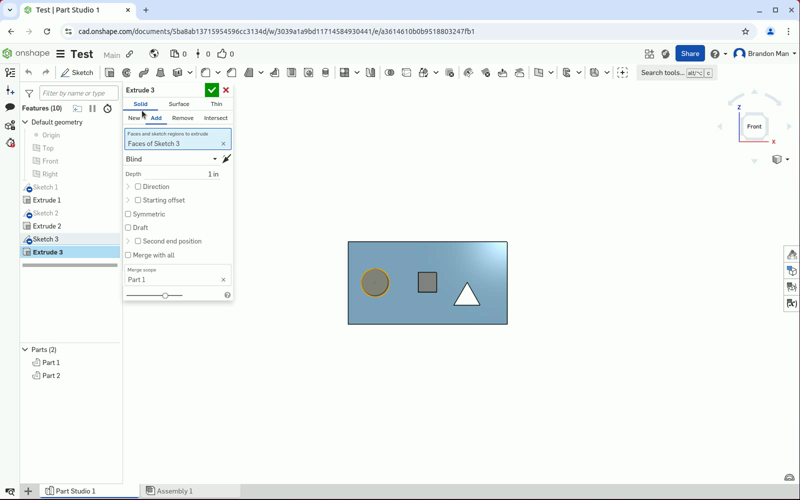
mouse_move(137, 120)
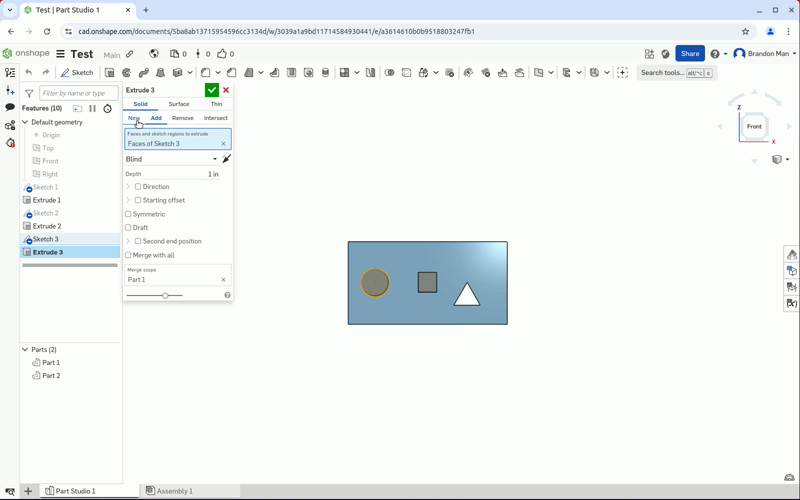
click(137, 120)
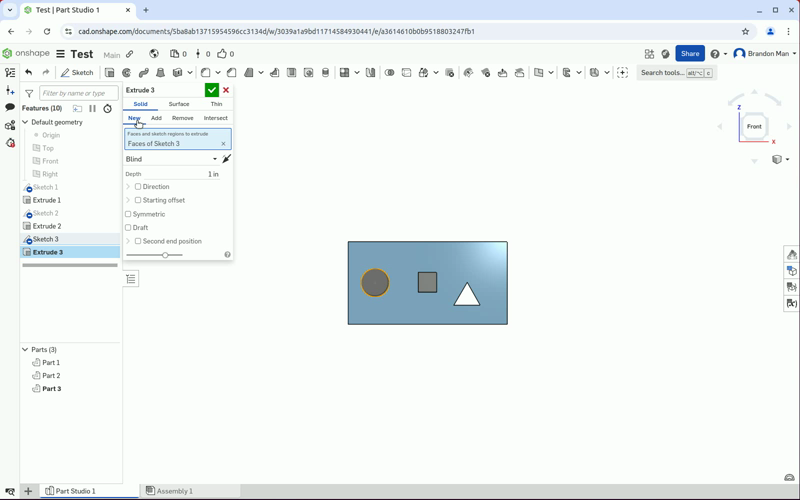
key(tab, 4)
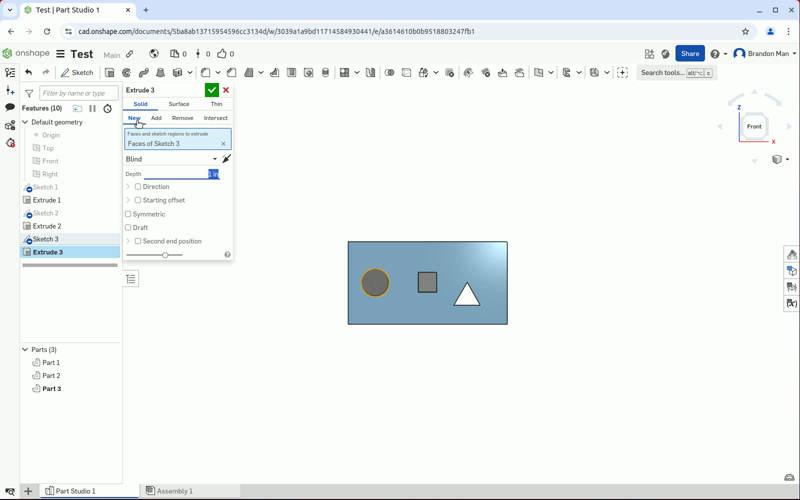
text(4.333)
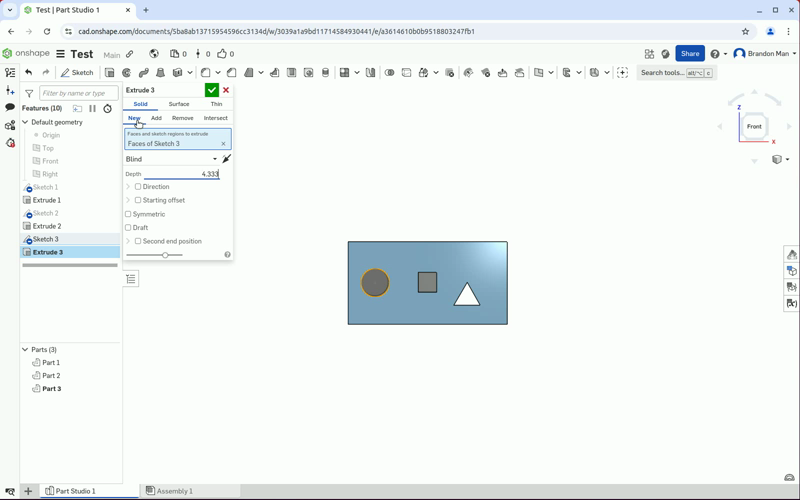
key(enter)
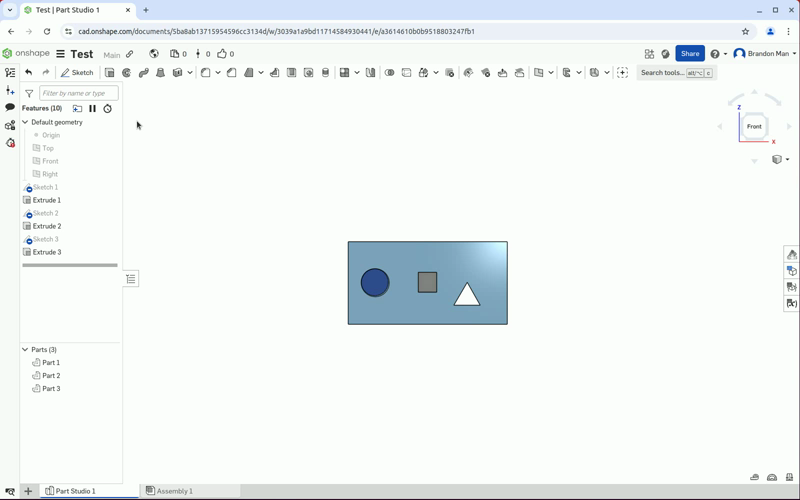
key(shift+h)
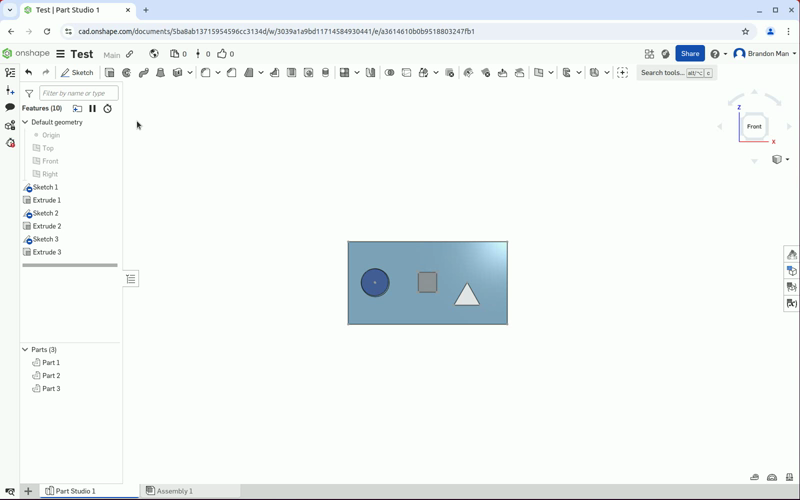
key(shift+h)
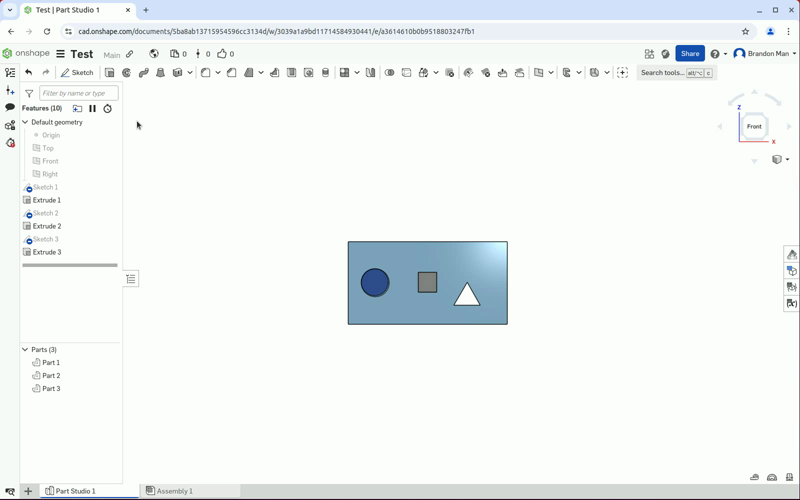
mouse_move(73, 189)
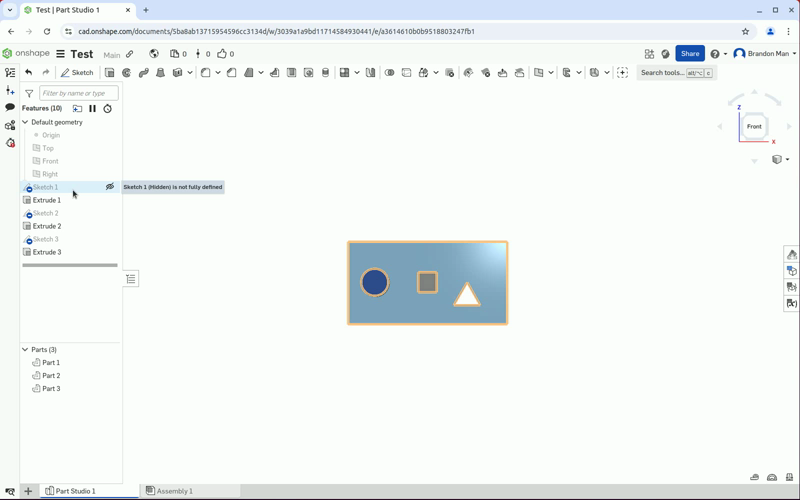
click(73, 189)
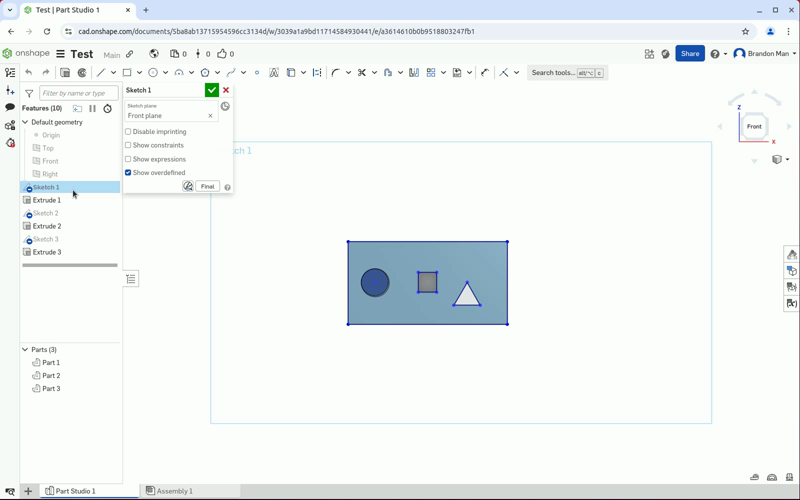
mouse_move(229, 92)
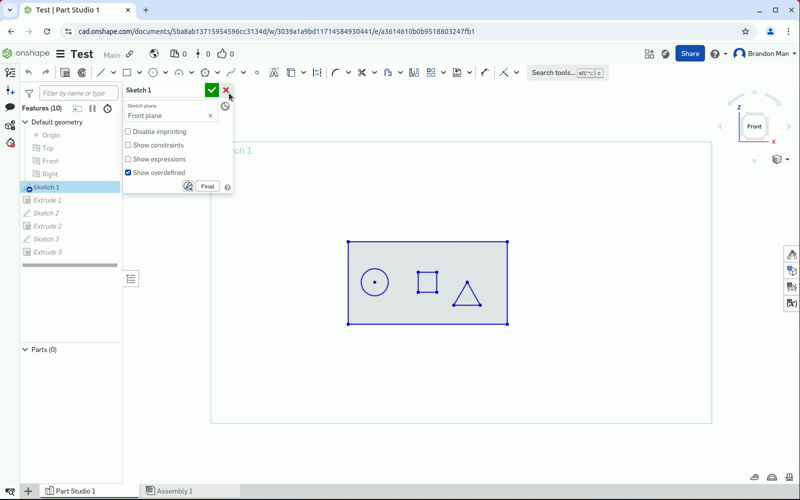
click(229, 92)
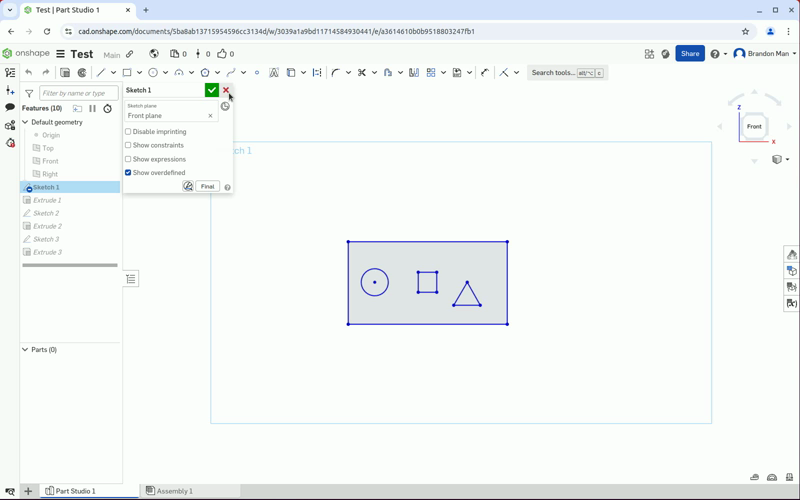
key(shift+s)
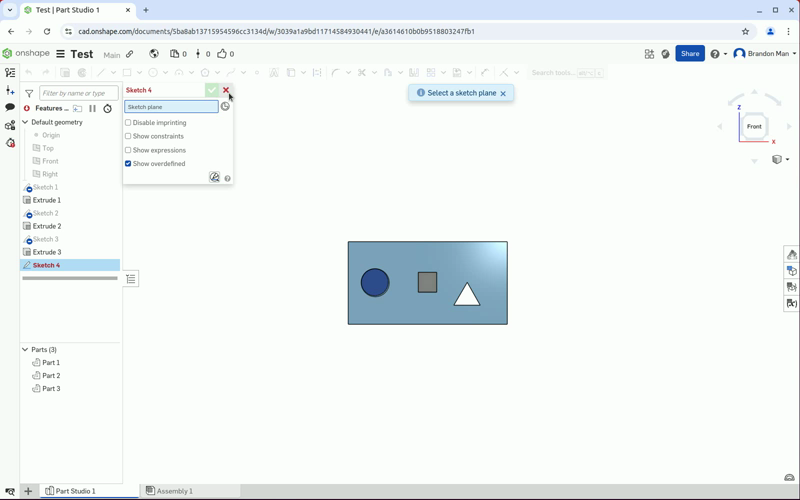
mouse_move(73, 163)
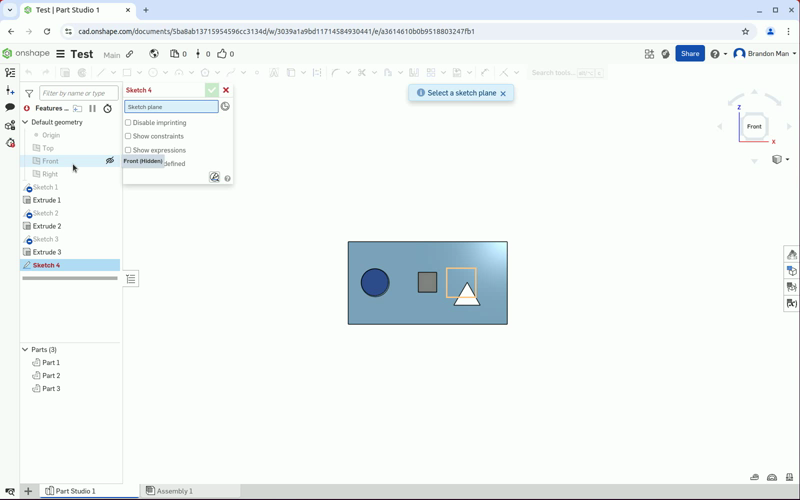
click(73, 163)
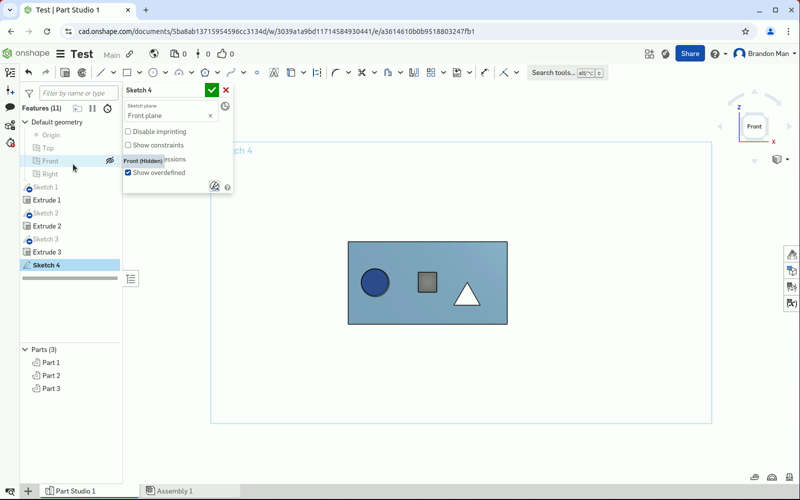
mouse_move(73, 352)
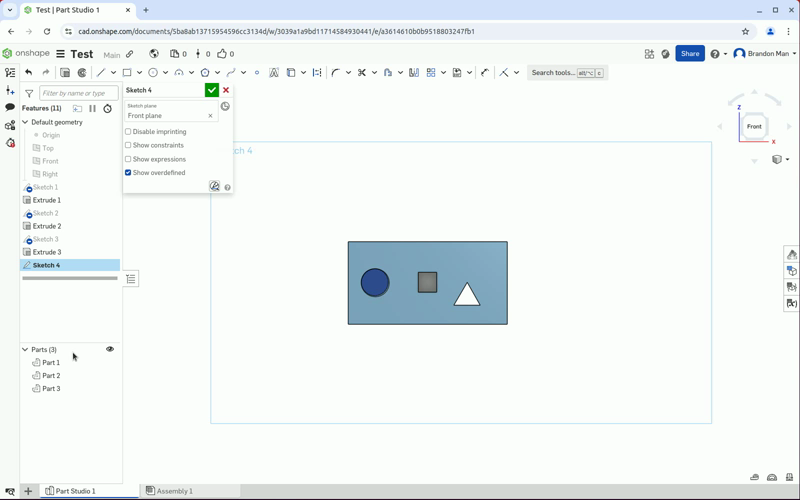
key(y)
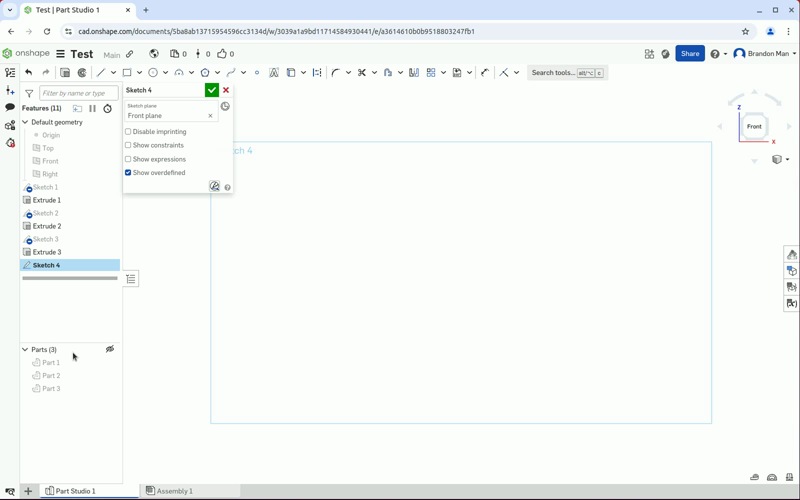
key(c)
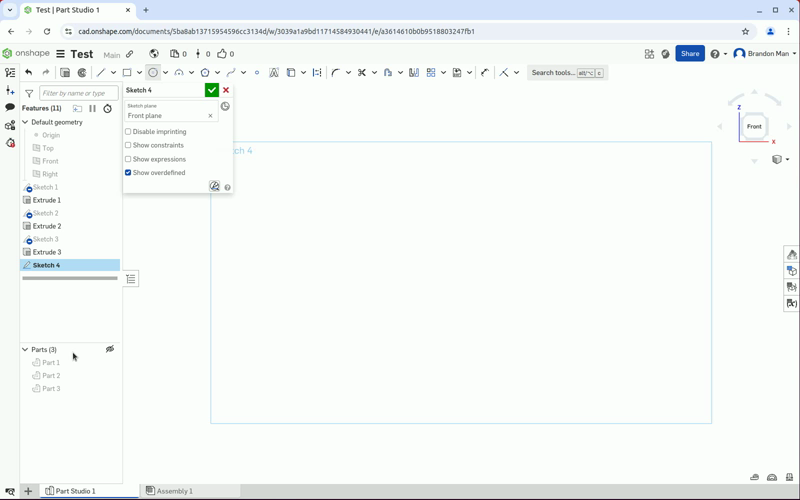
key_down(shift)
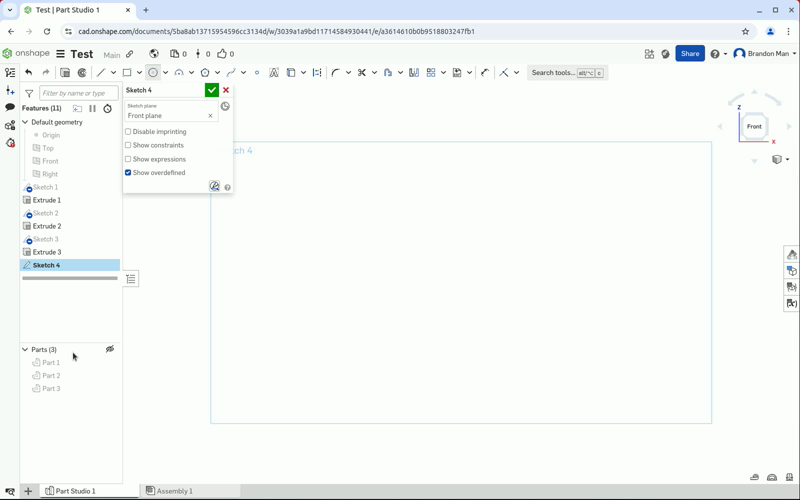
mouse_move(375, 282)
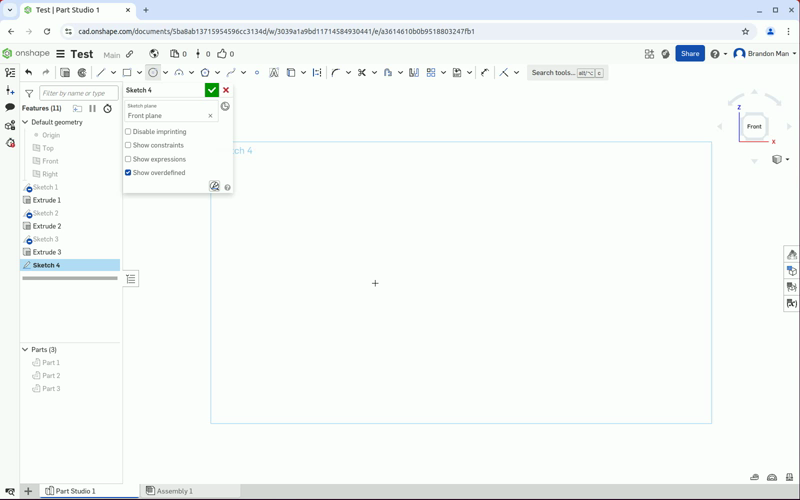
click(375, 282)
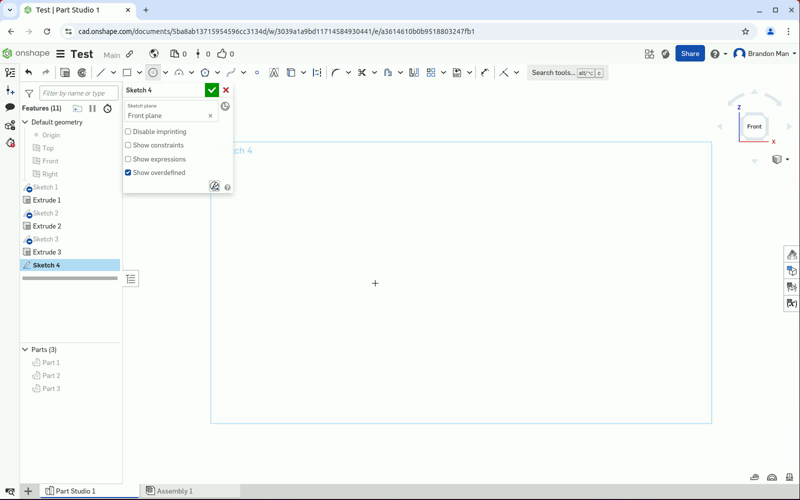
key_up(shift)
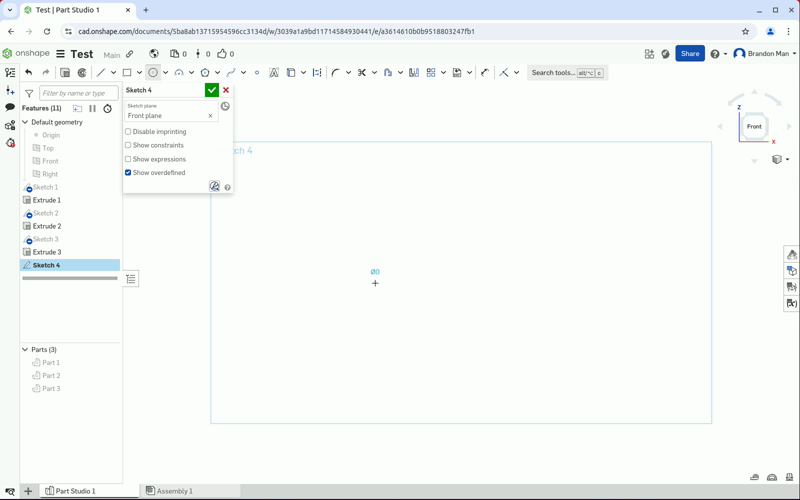
mouse_move(389, 282)
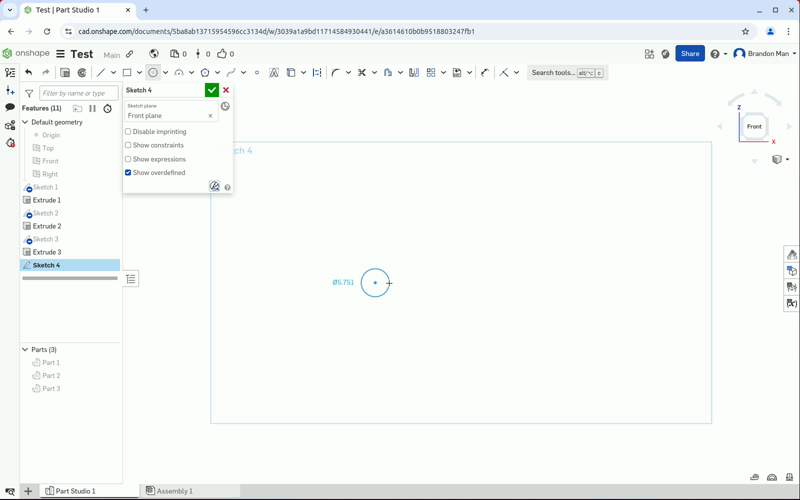
click(389, 282)
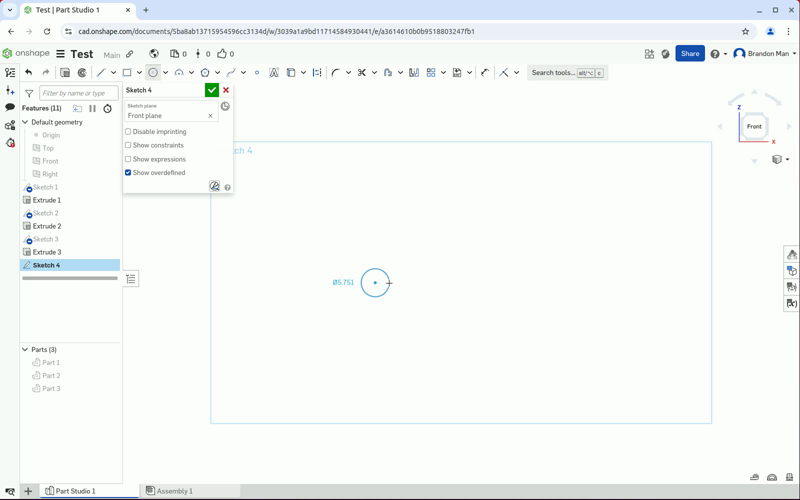
key(esc)
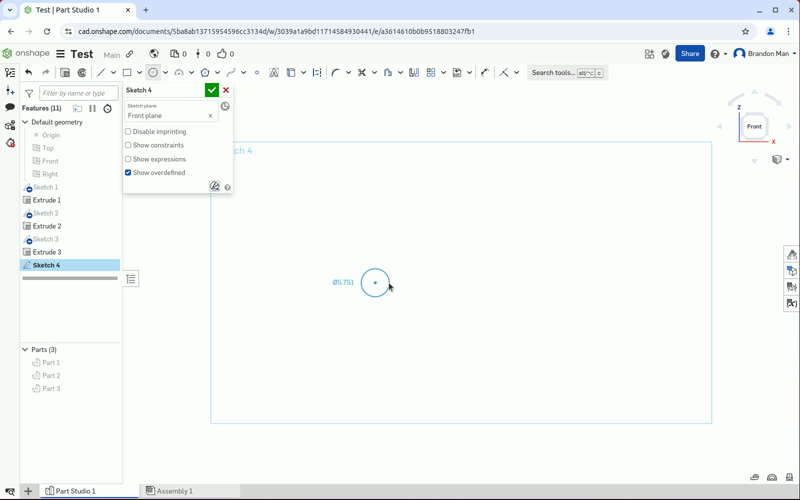
mouse_move(382, 278)
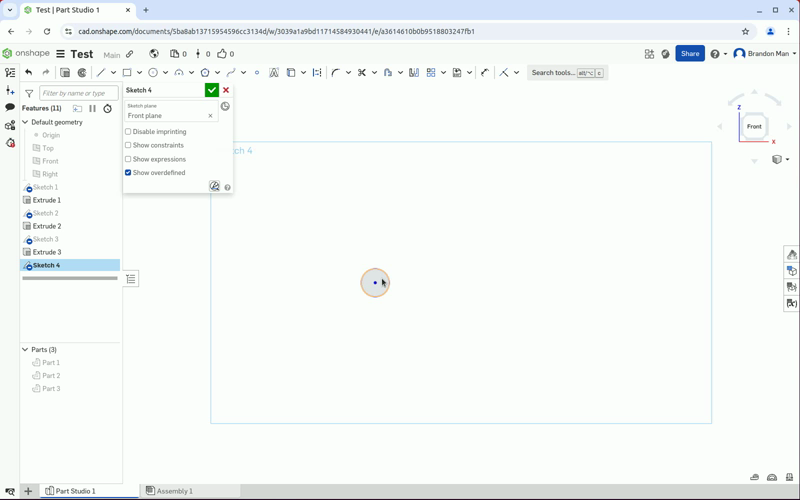
scroll(6)
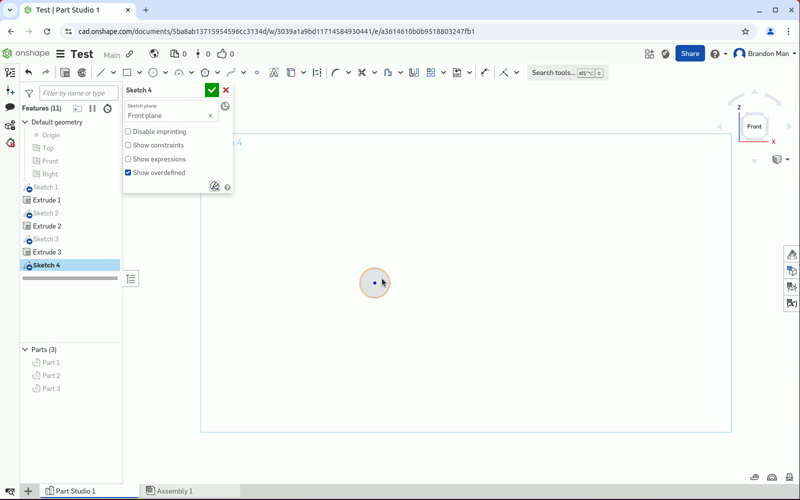
scroll(6)
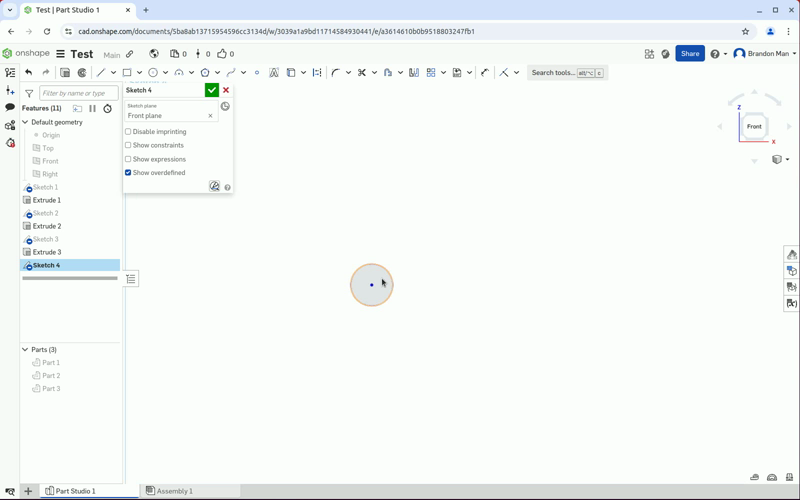
scroll(6)
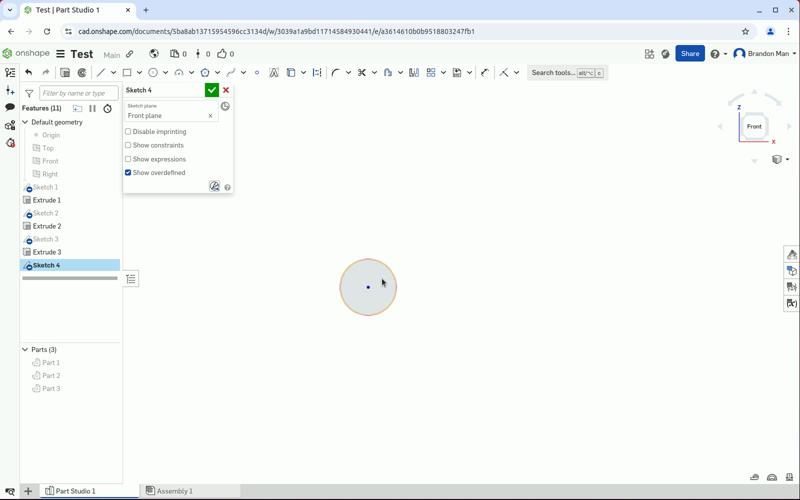
scroll(6)
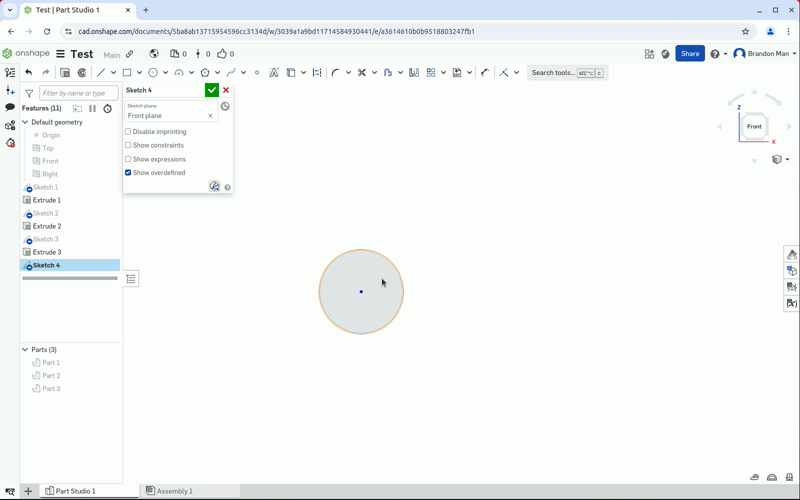
scroll(6)
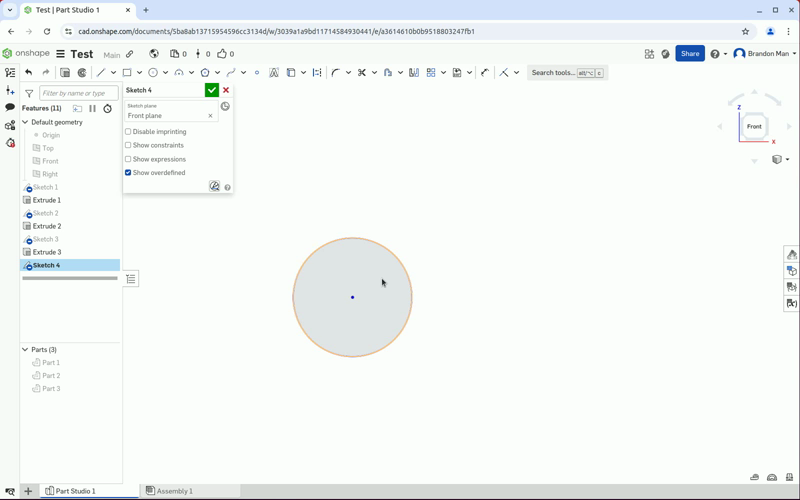
scroll(6)
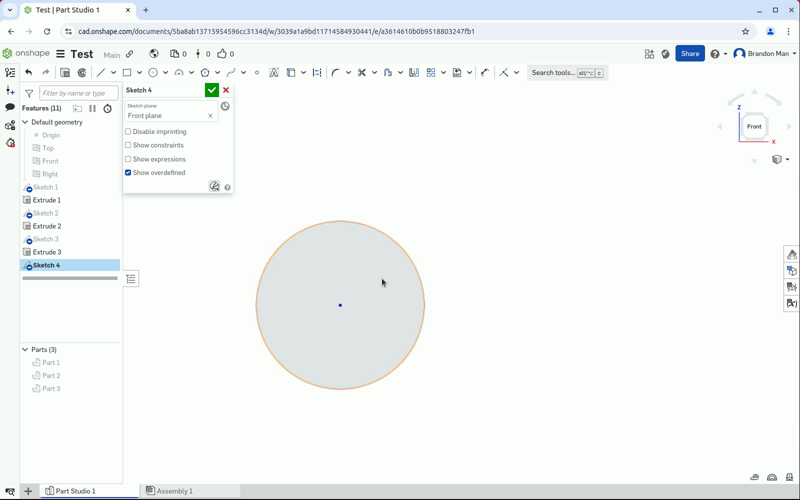
scroll(6)
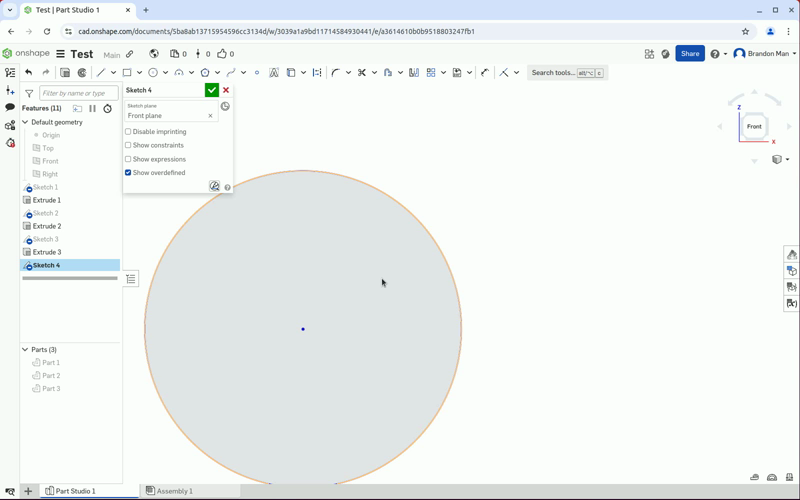
click(382, 278)
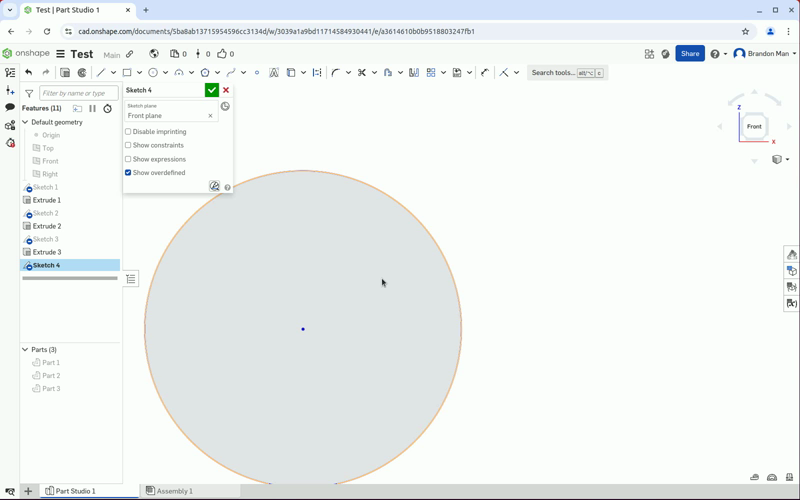
scroll(-6)
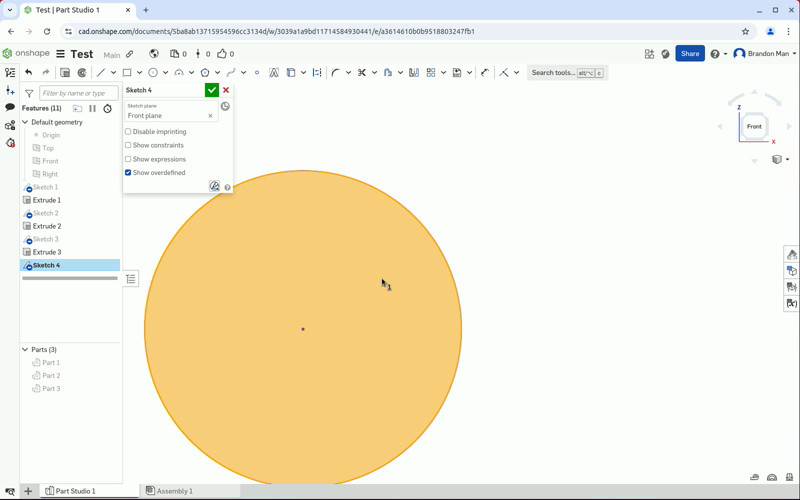
scroll(-6)
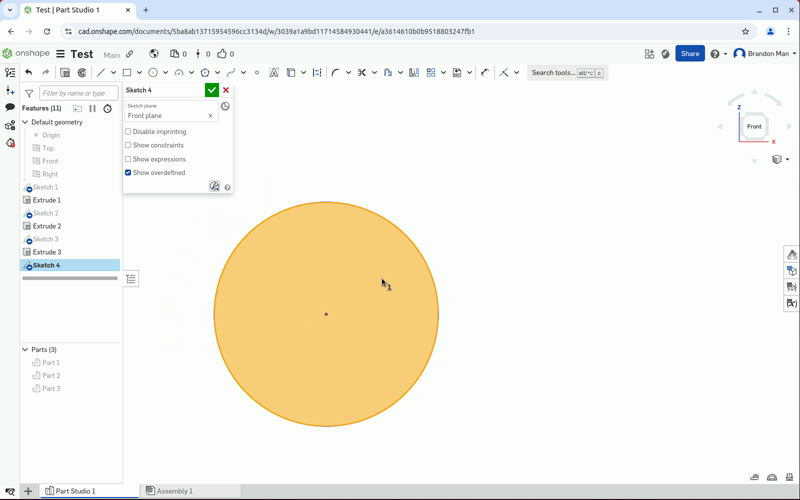
scroll(-6)
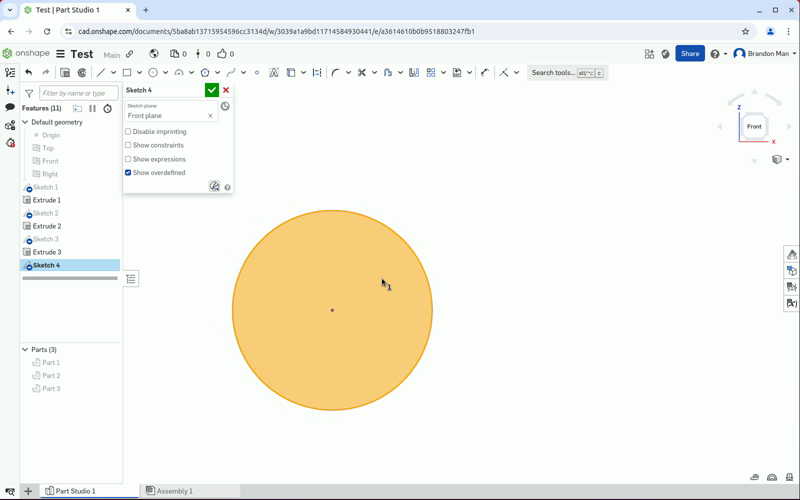
scroll(-6)
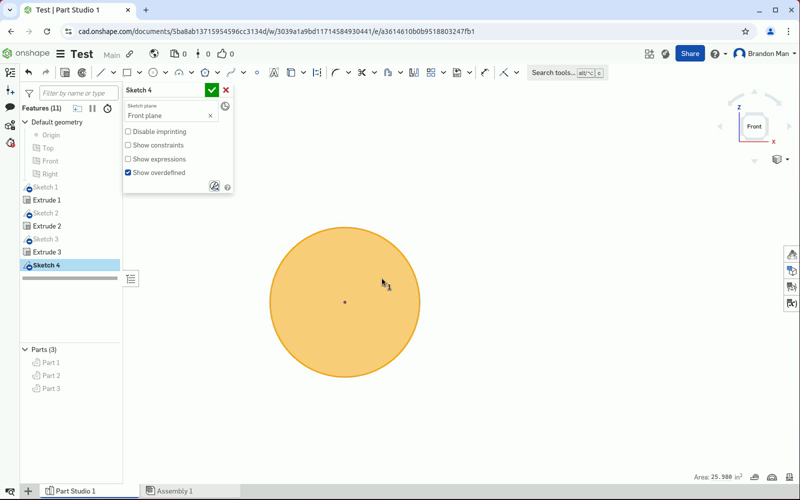
scroll(-6)
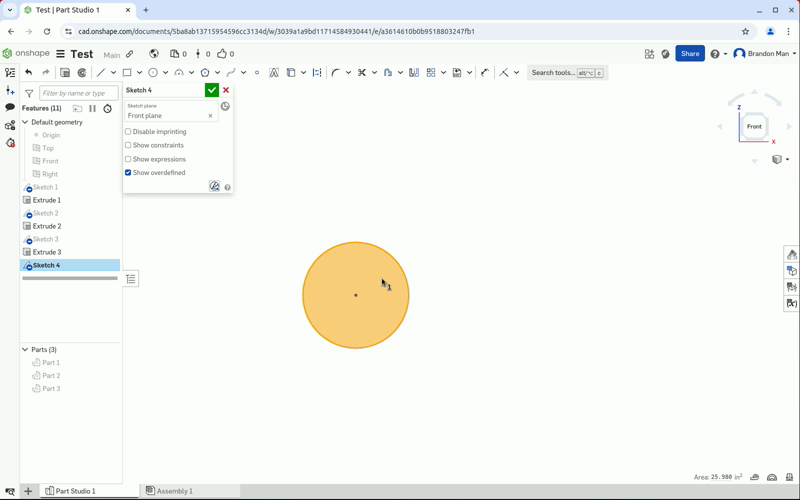
scroll(-6)
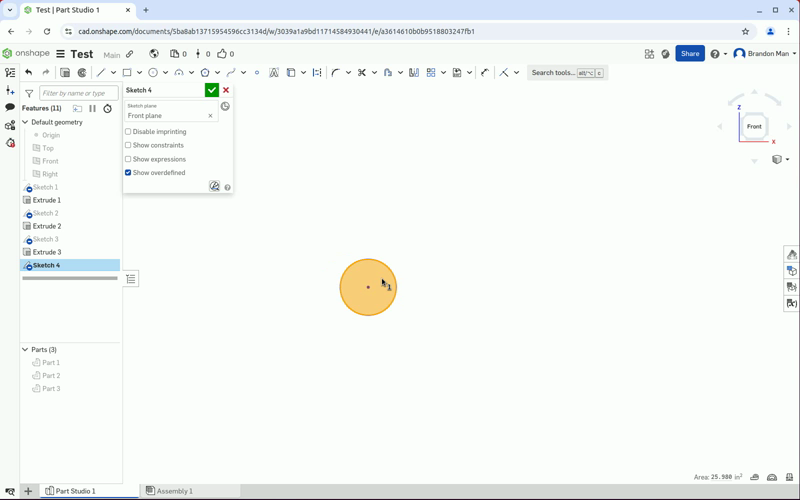
scroll(-6)
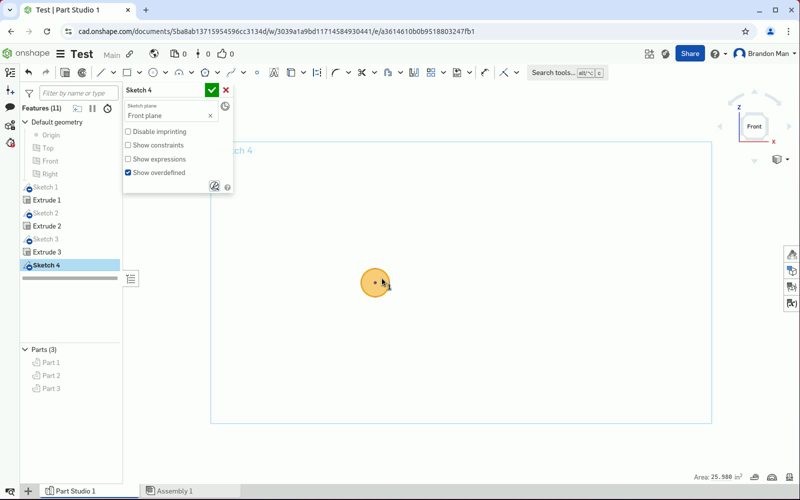
mouse_move(73, 352)
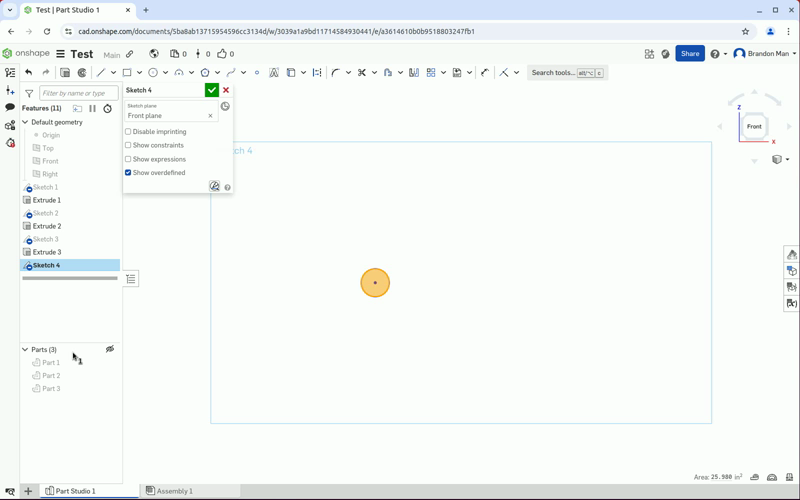
key(shift+y)
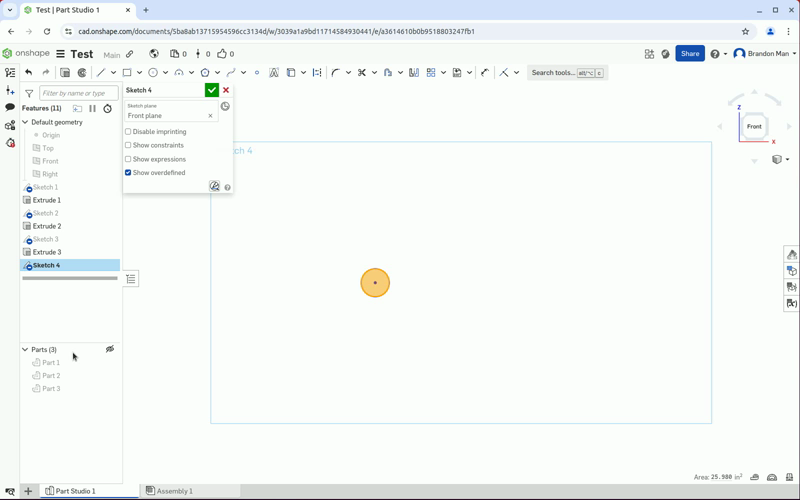
key(shift+e)
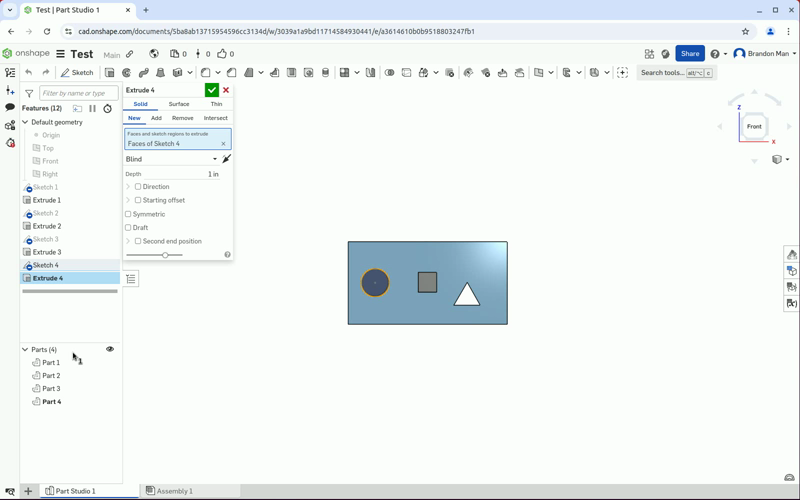
mouse_move(143, 106)
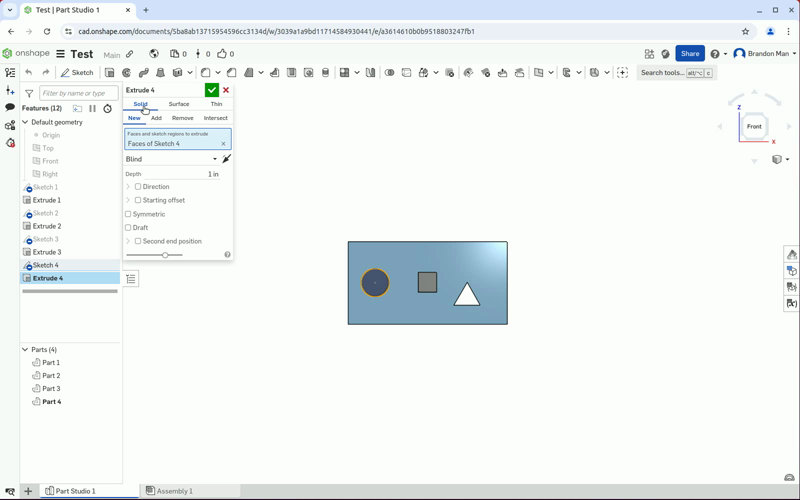
click(143, 106)
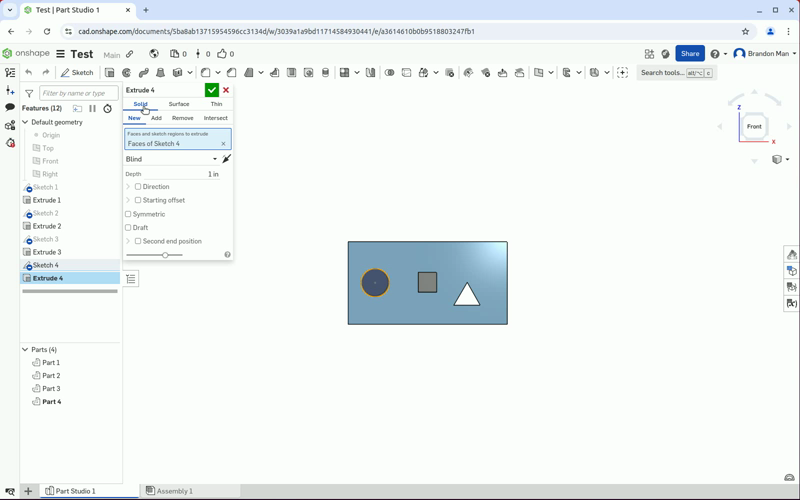
mouse_move(137, 120)
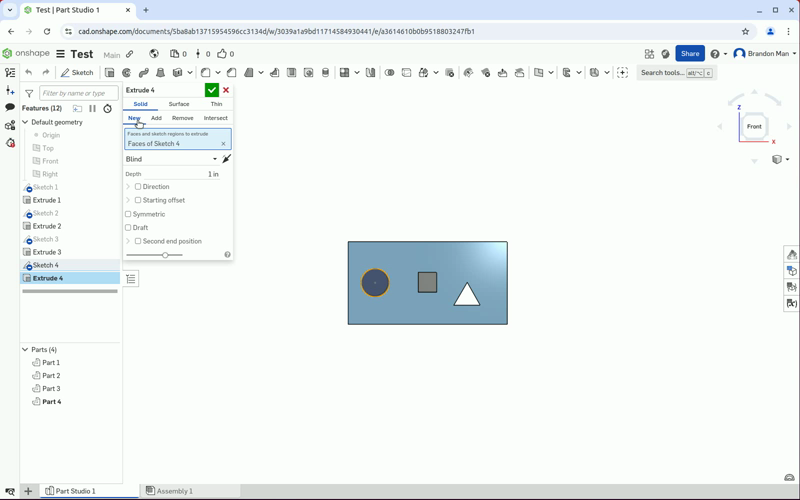
click(137, 120)
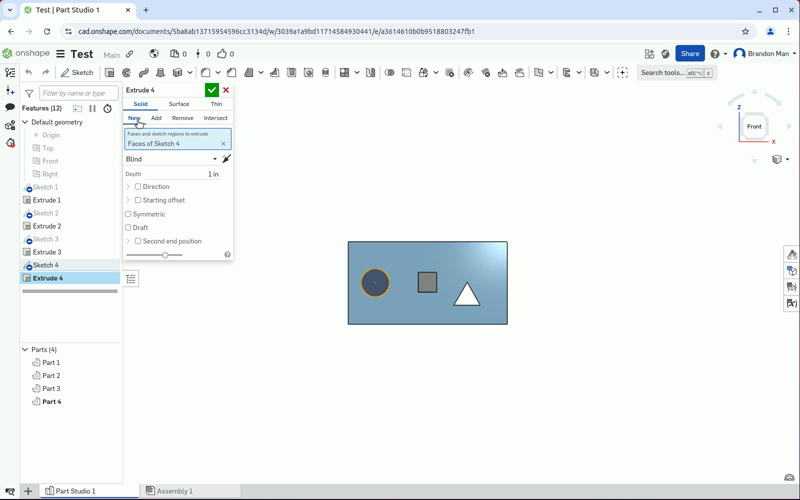
key(tab, 4)
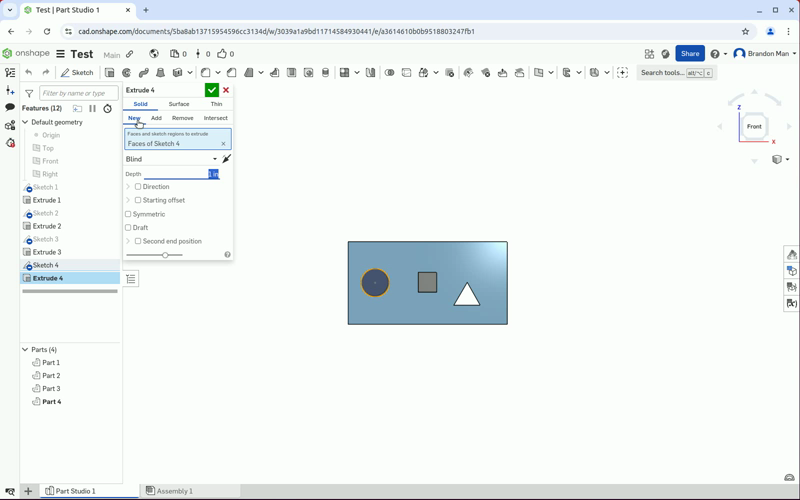
text(-6.74)
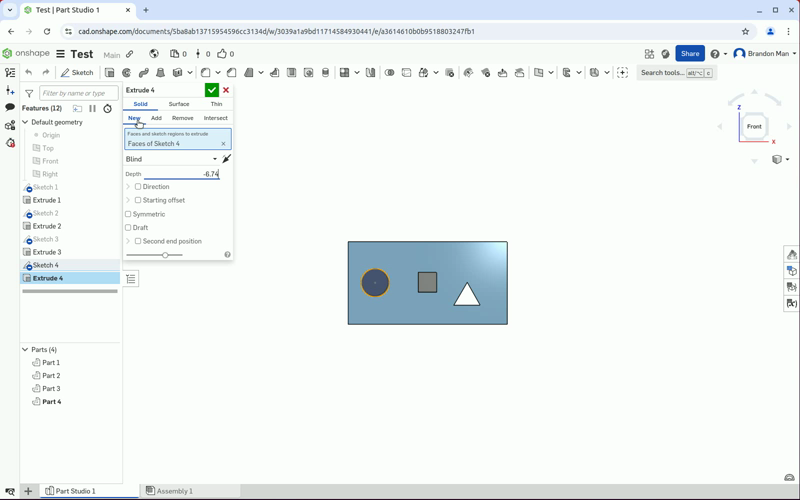
key(enter)
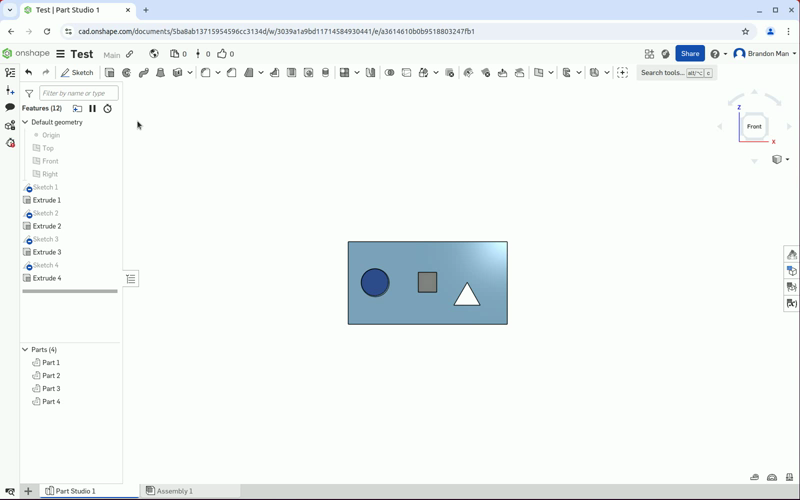
key(shift+h)
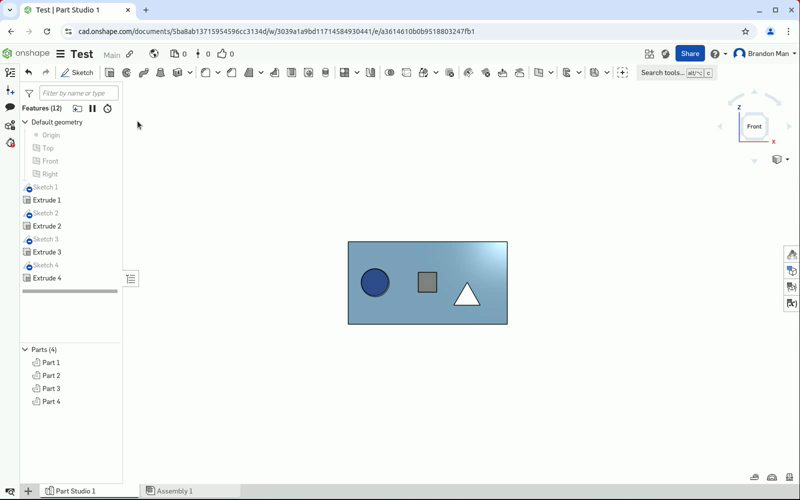
key(shift+h)
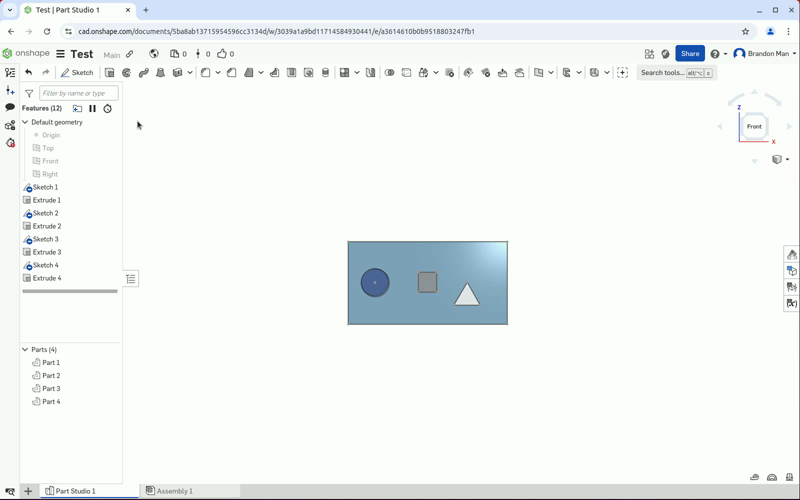
key(shift+7)
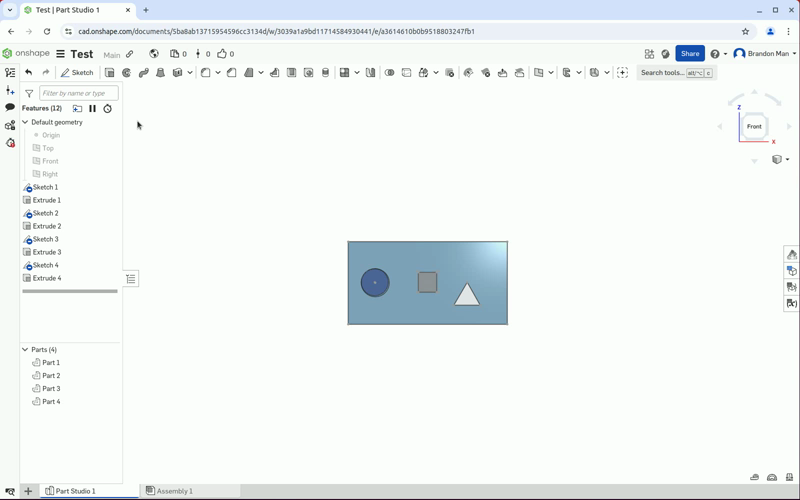
key(left, 2)
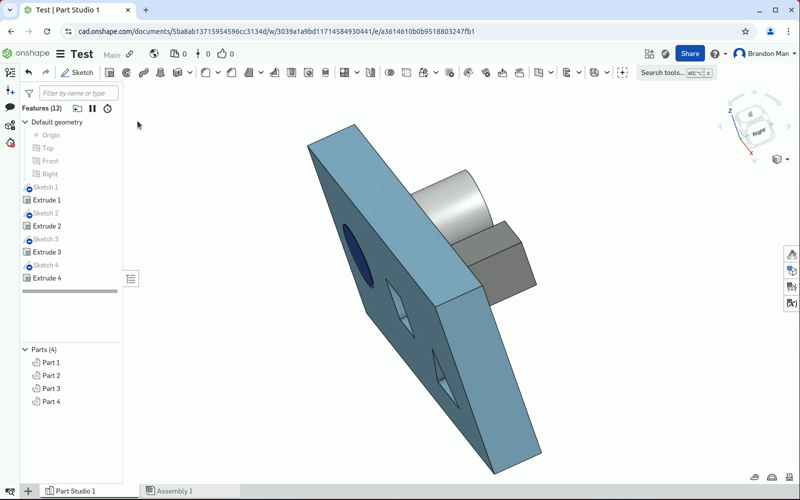
key(down, 2)
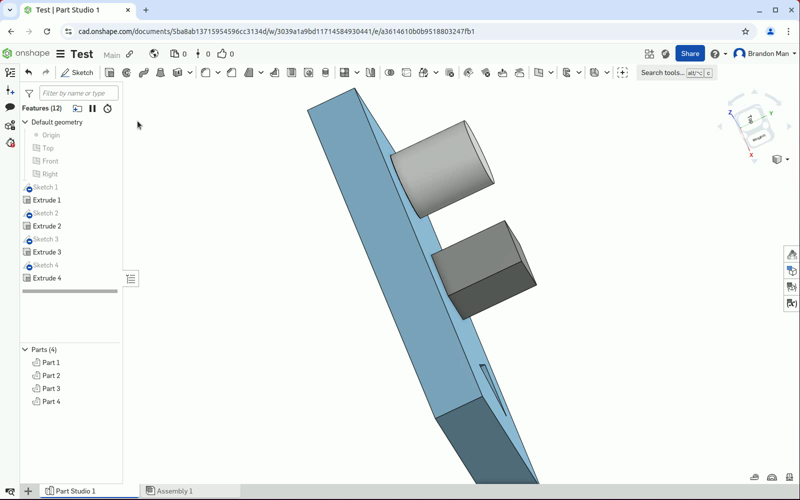
key(up, 2)
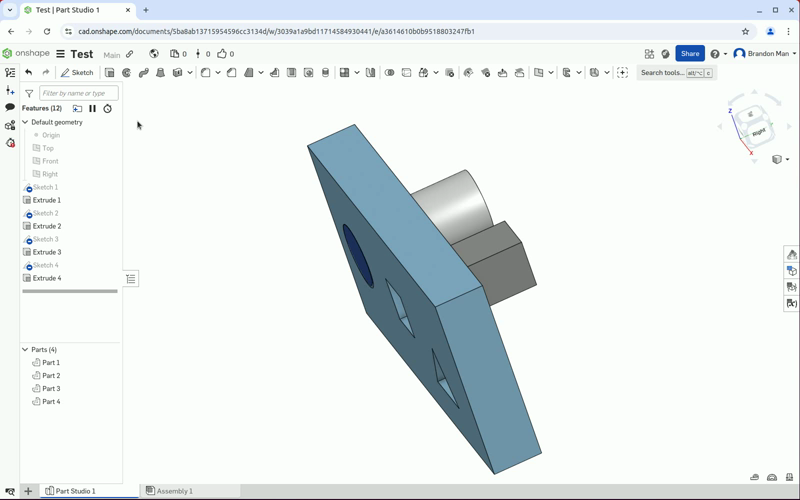
key(right, 2)
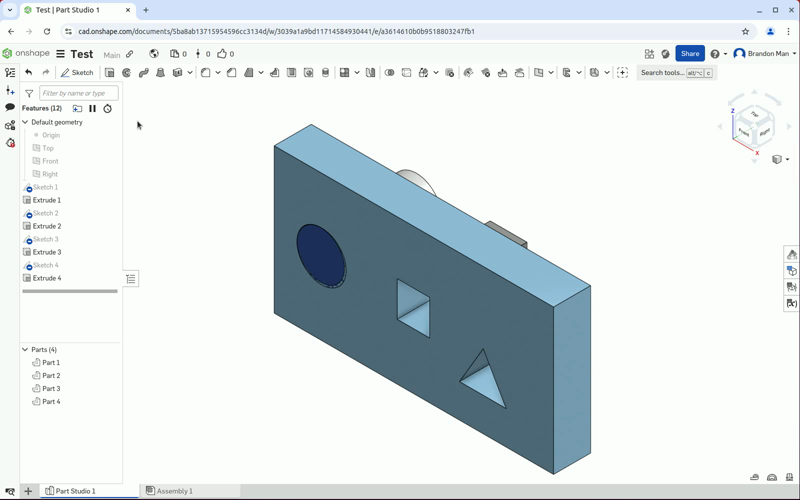
mouse_move(73, 189)
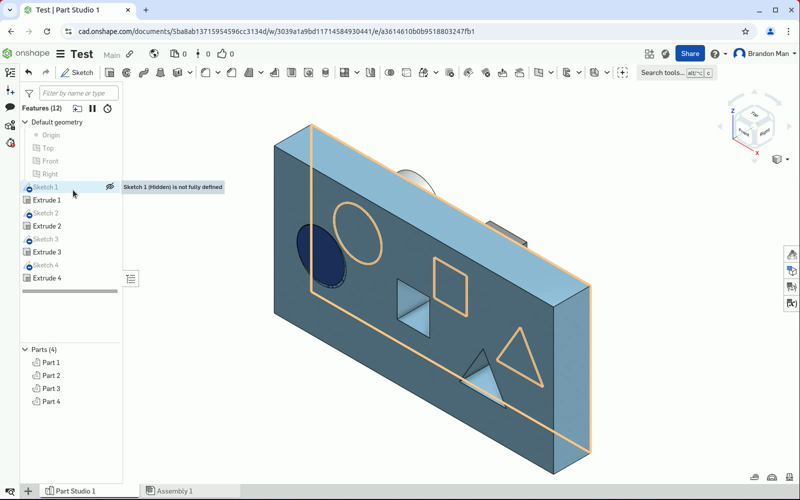
click(73, 189)